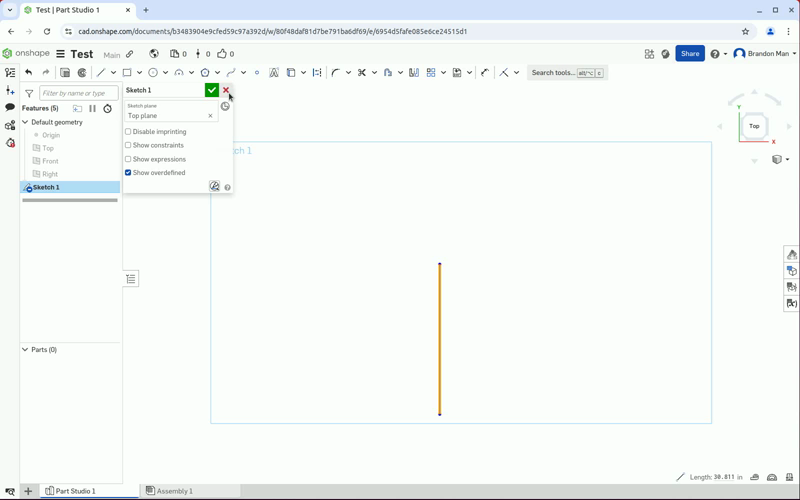
key(shift+h)
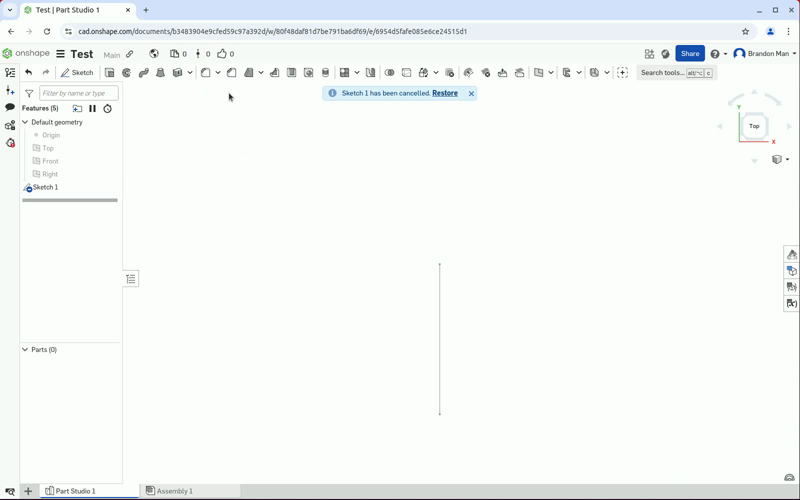
key(shift+s)
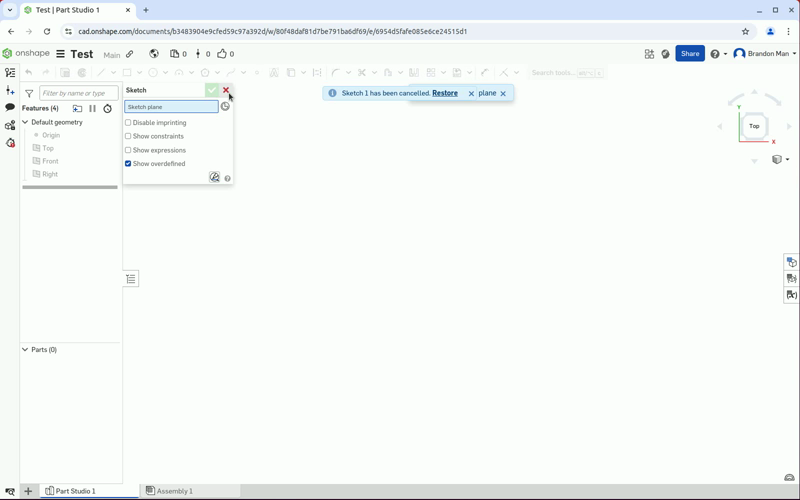
mouse_move(73, 150)
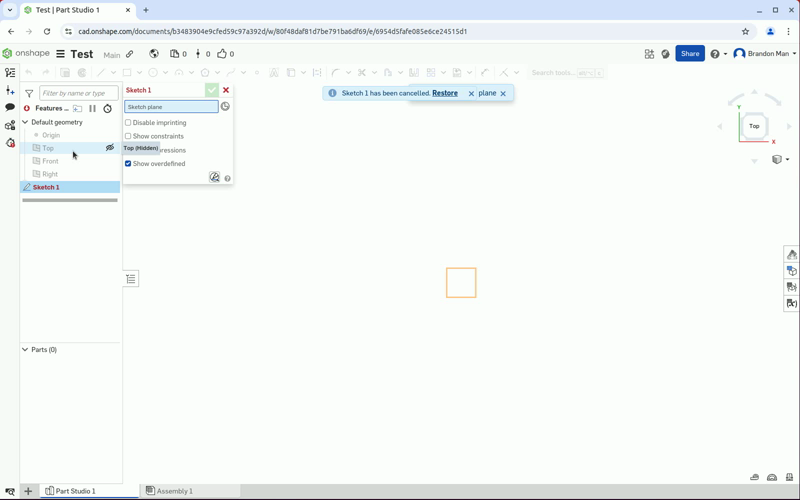
click(73, 150)
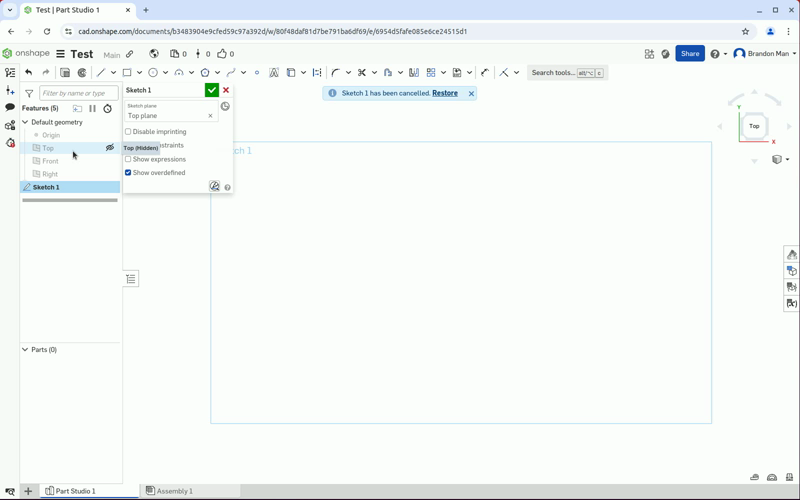
mouse_move(73, 352)
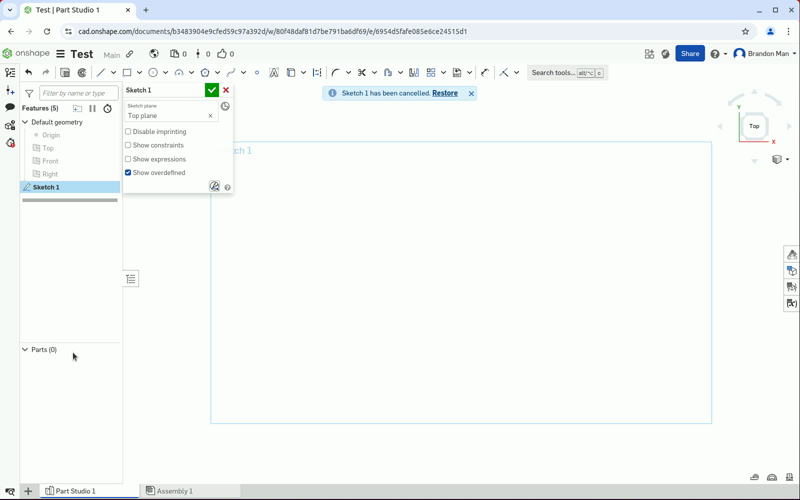
key(y)
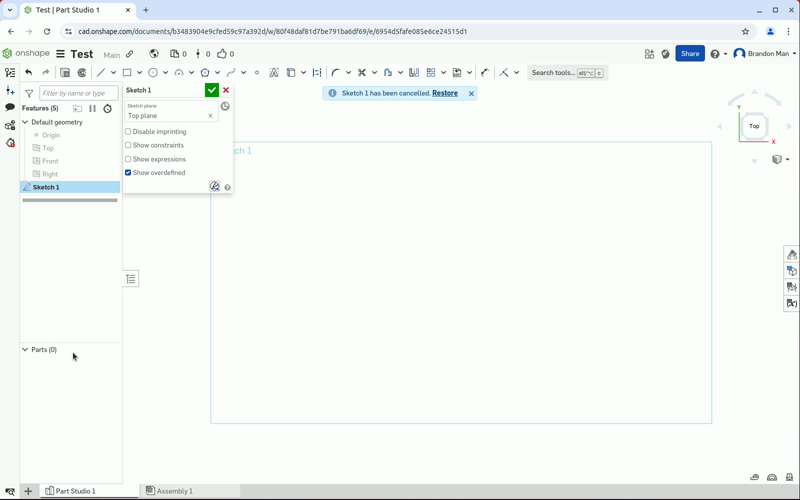
key(c)
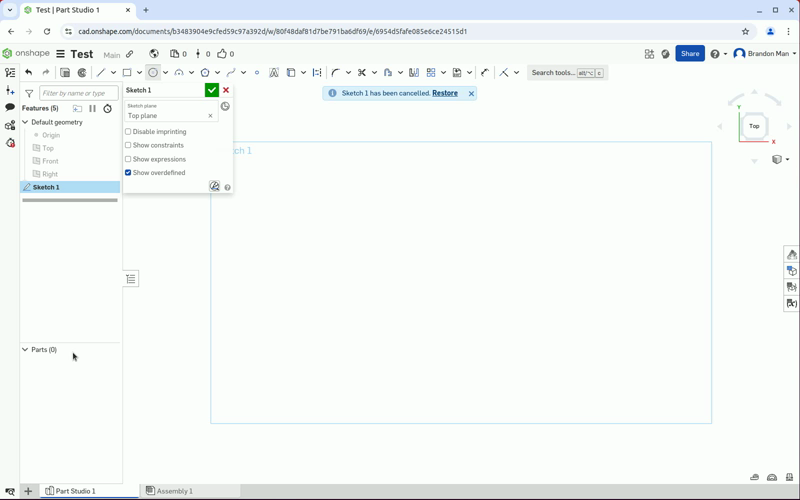
key_down(shift)
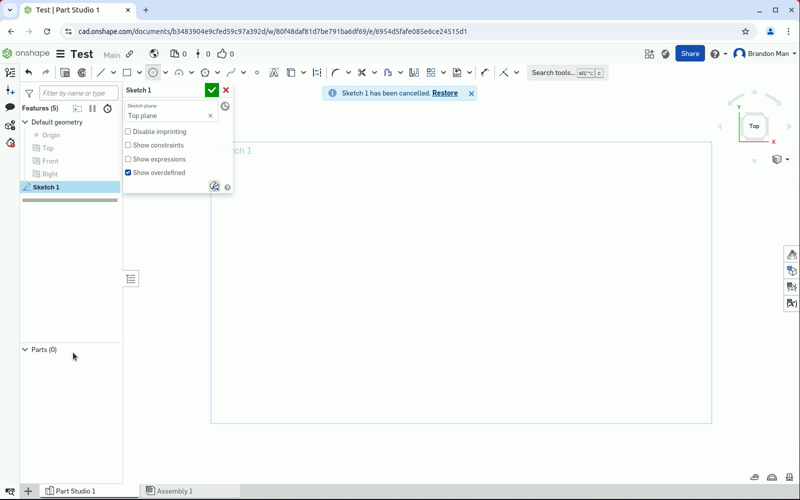
mouse_move(443, 282)
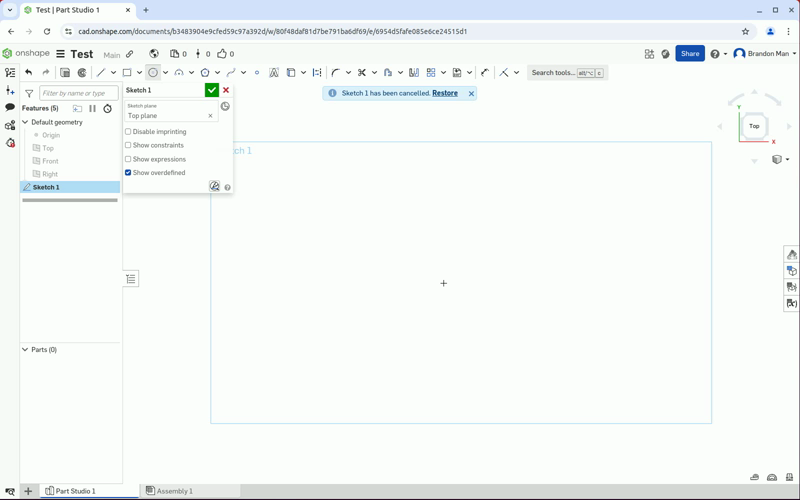
click(443, 282)
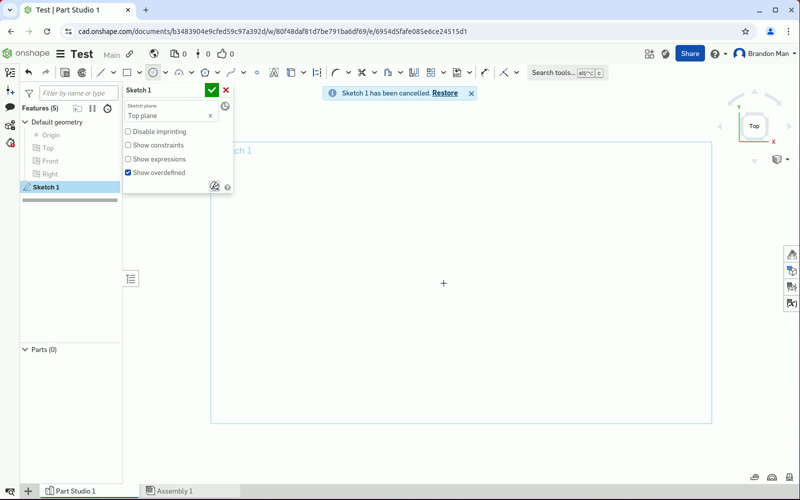
key_up(shift)
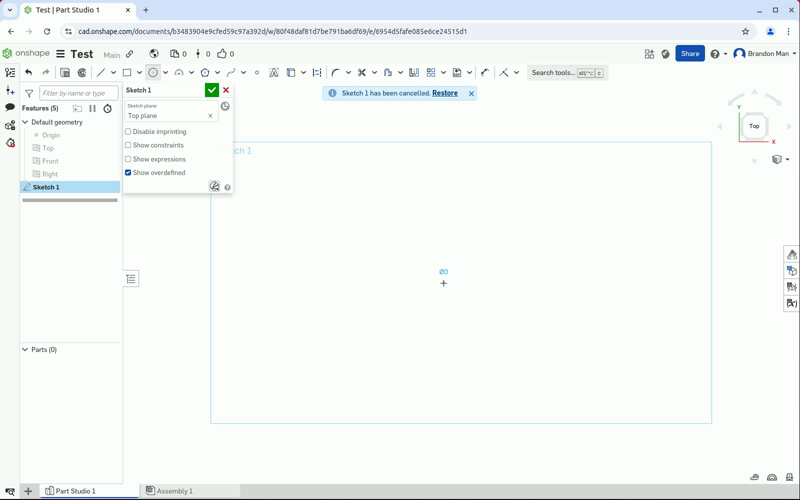
mouse_move(446, 282)
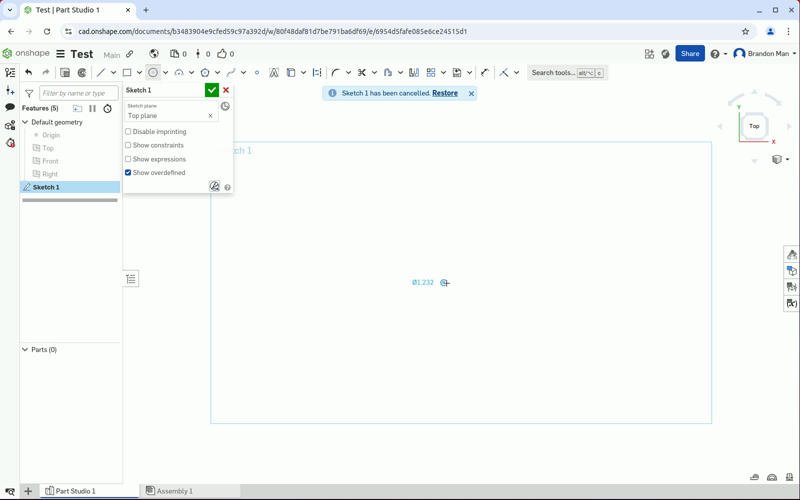
click(446, 282)
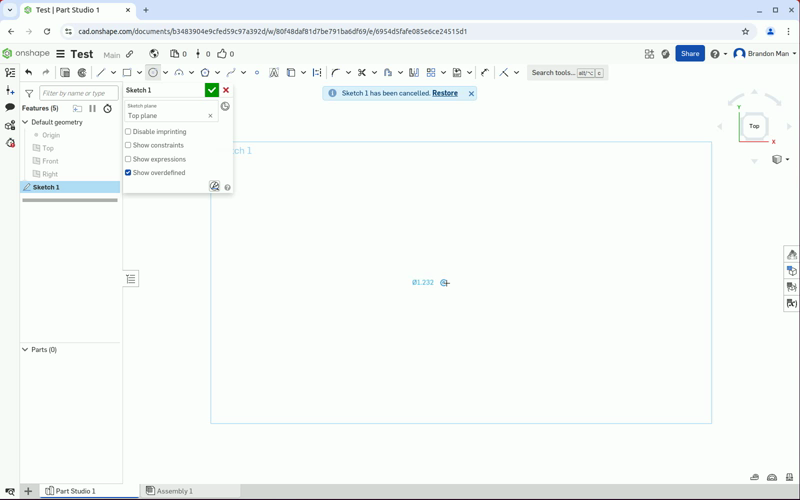
key(esc)
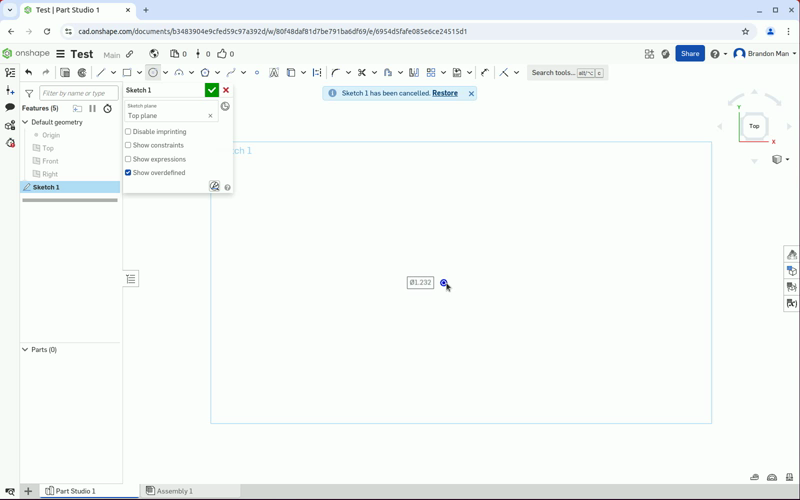
key(c)
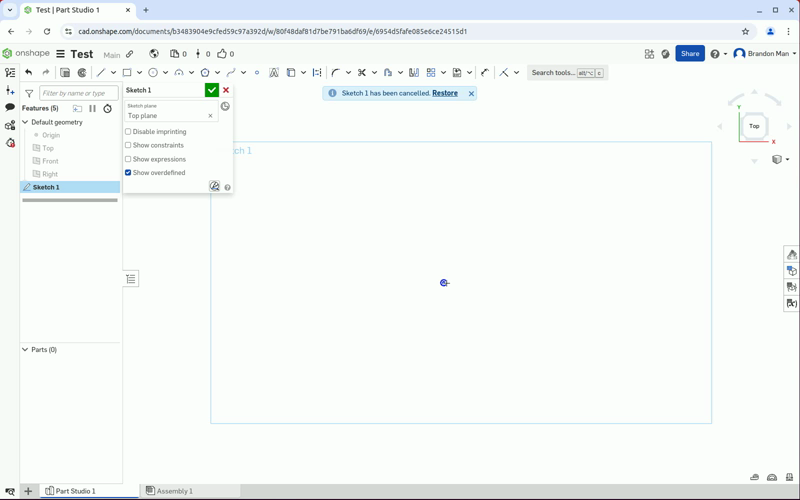
key_down(shift)
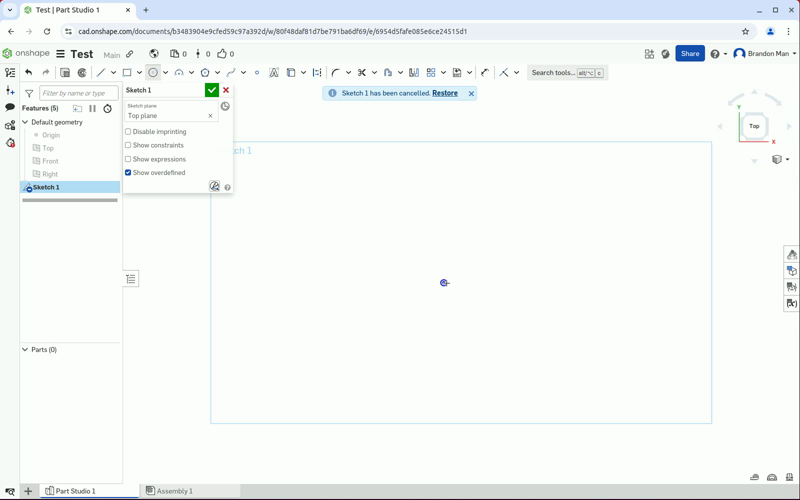
mouse_move(443, 282)
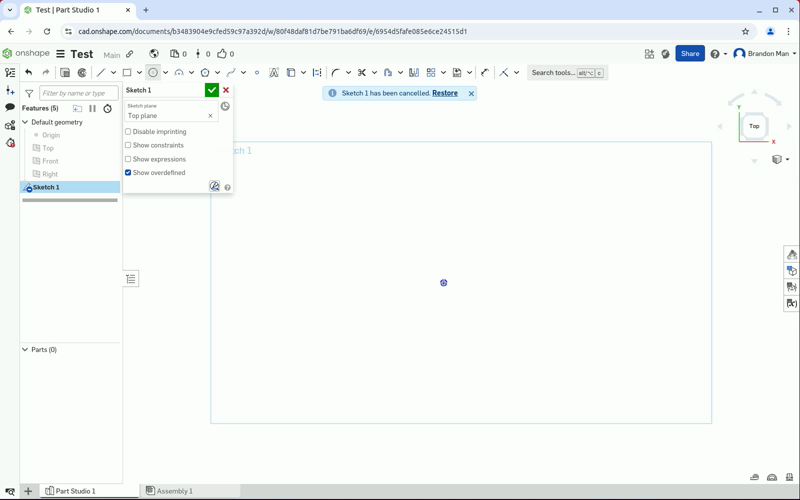
scroll(6)
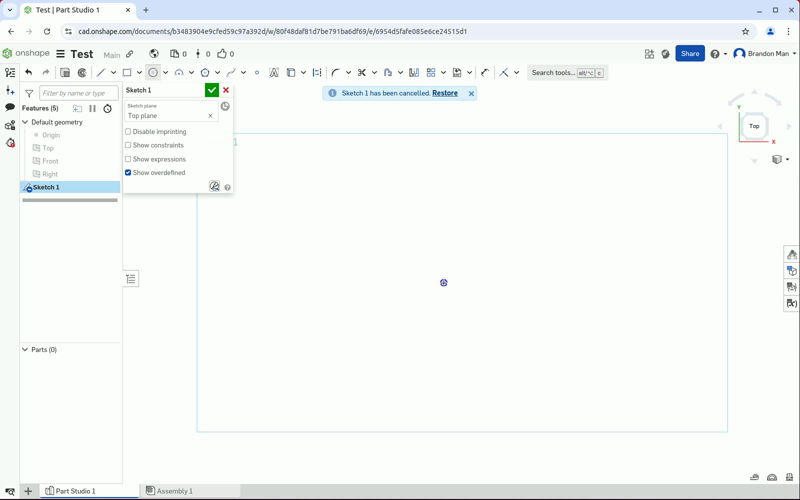
scroll(6)
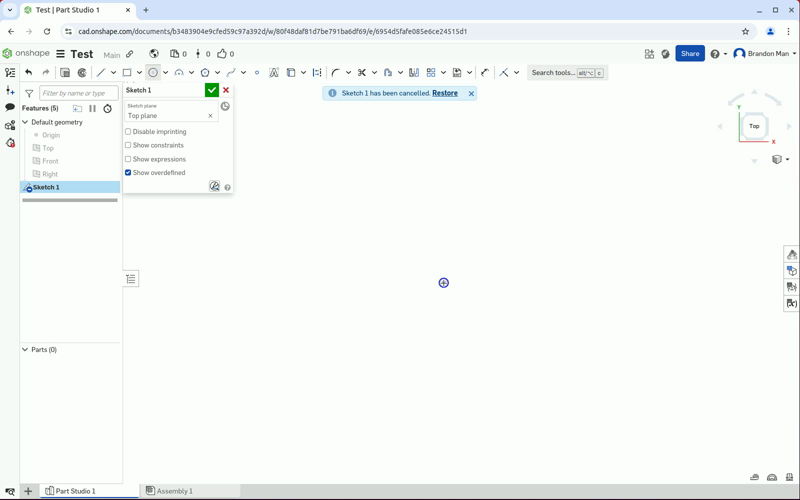
scroll(6)
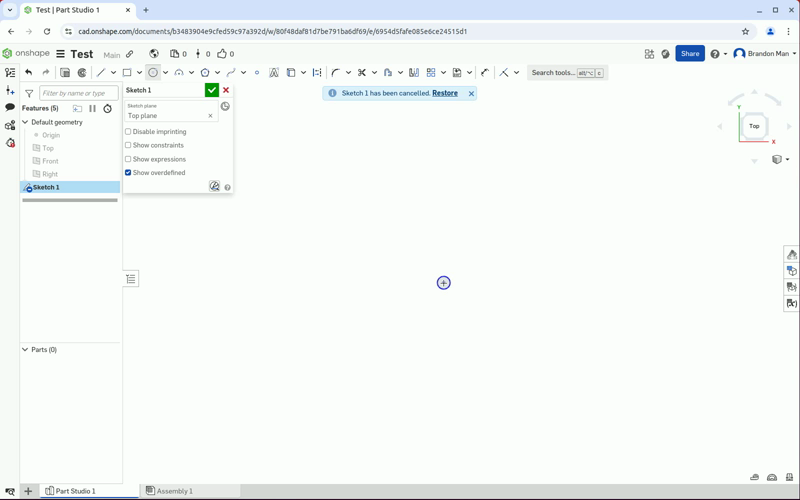
scroll(6)
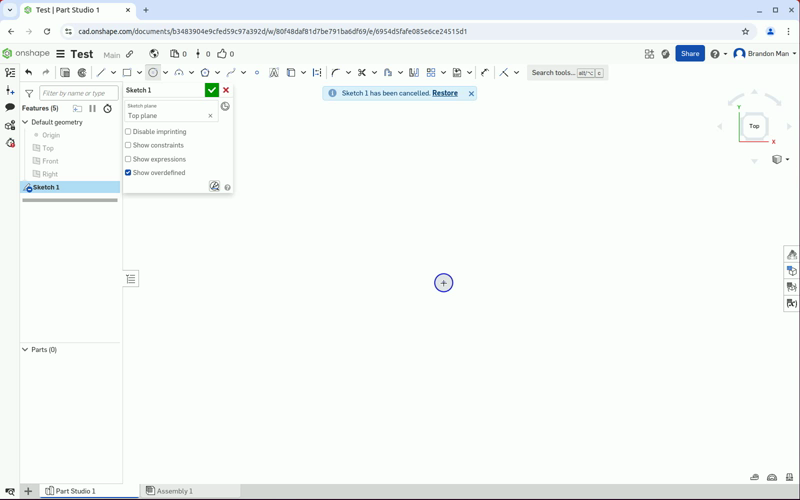
scroll(6)
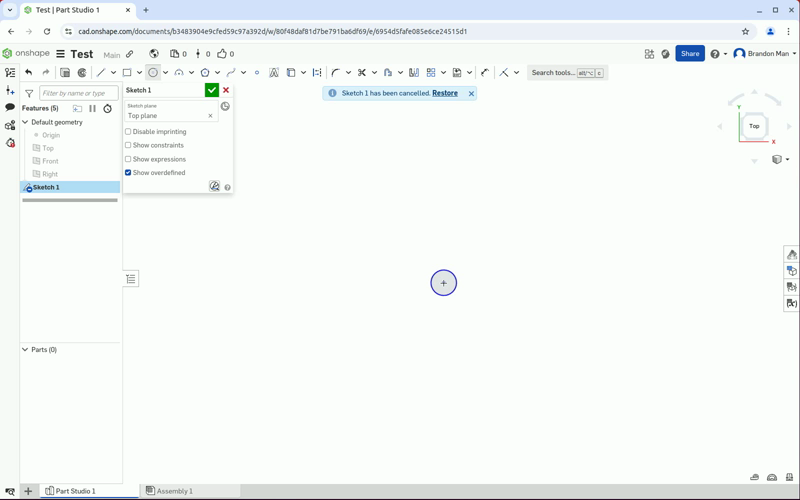
scroll(6)
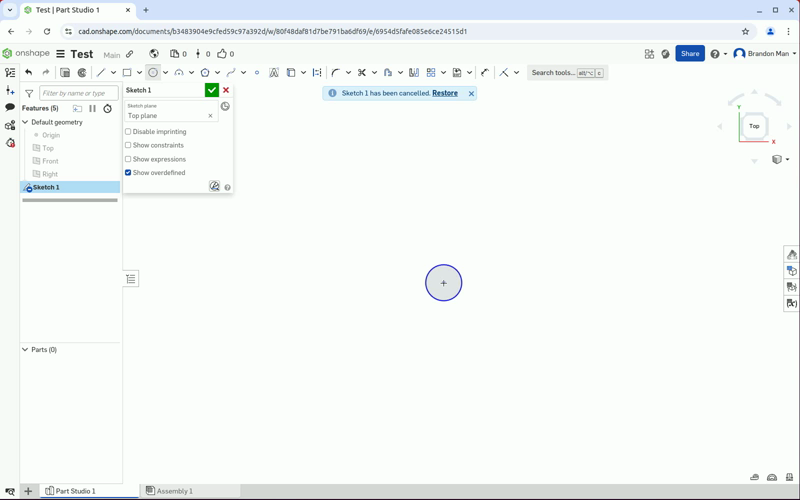
scroll(6)
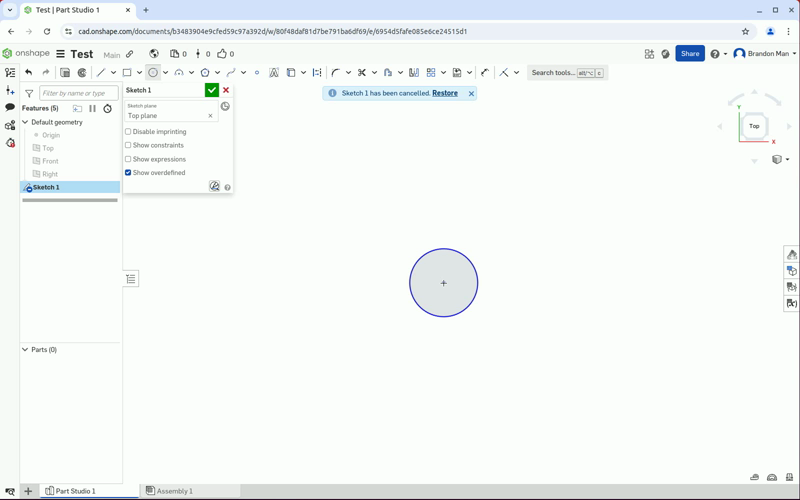
click(443, 282)
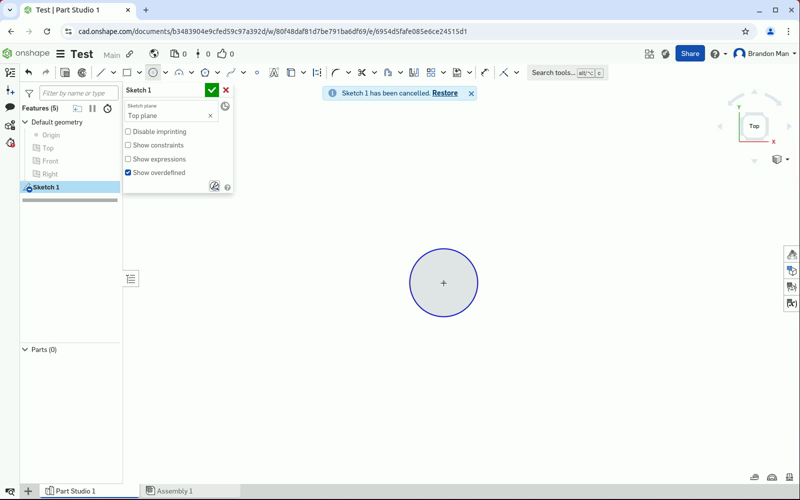
scroll(-6)
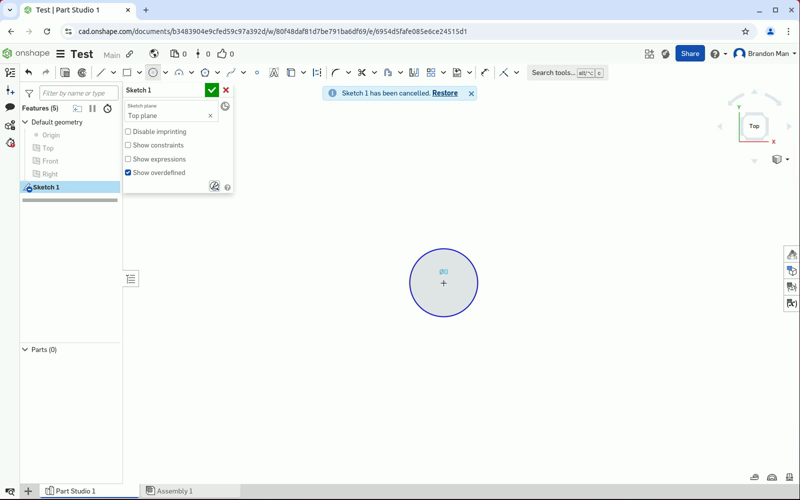
scroll(-6)
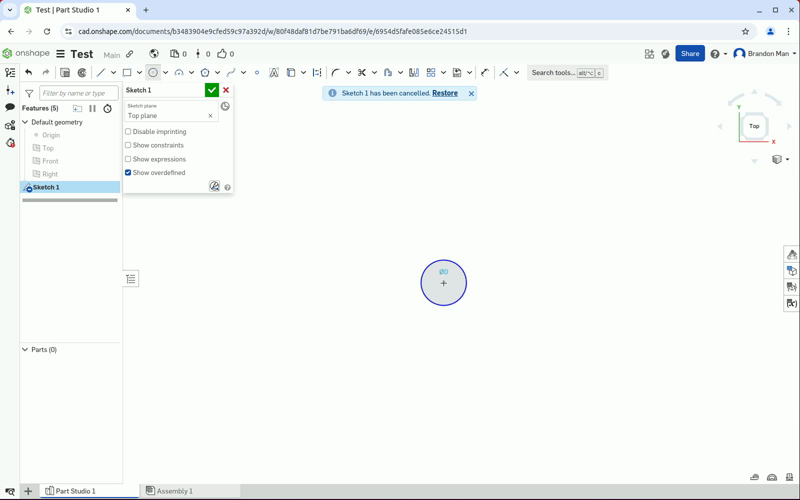
scroll(-6)
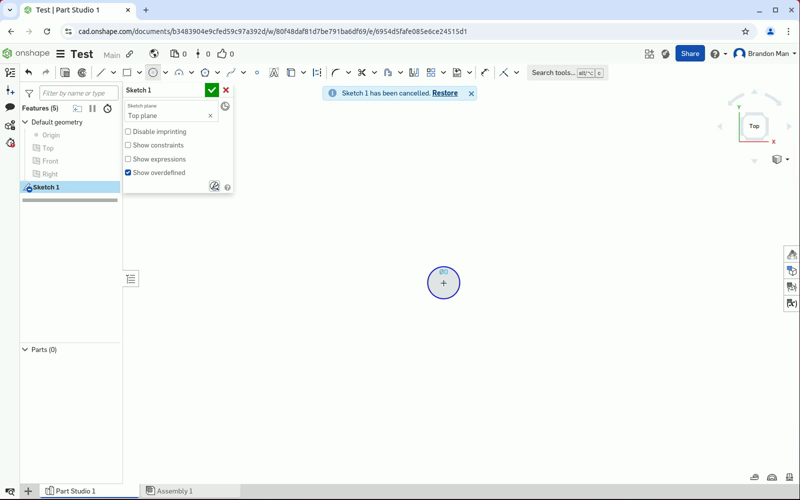
scroll(-6)
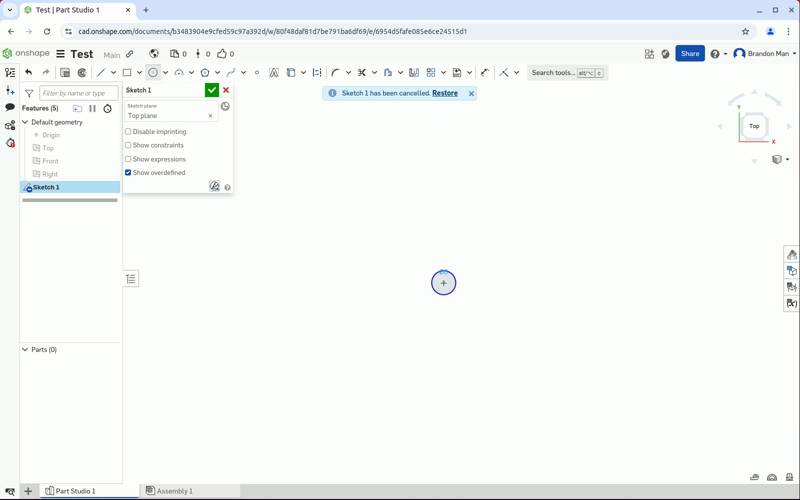
scroll(-6)
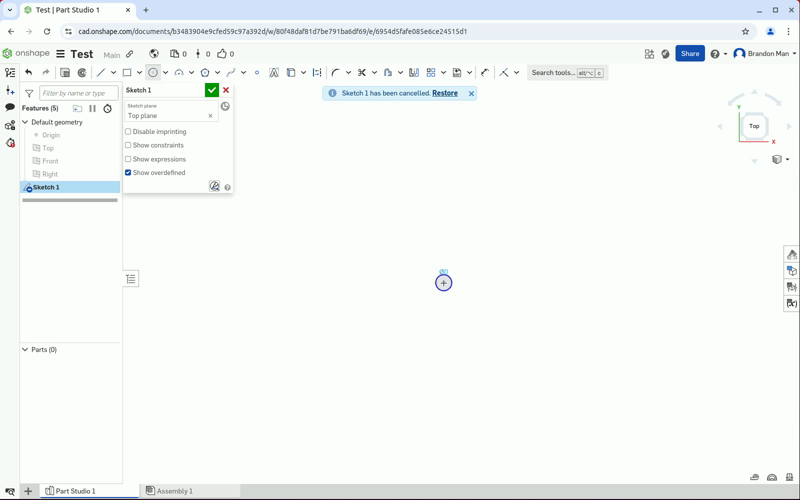
scroll(-6)
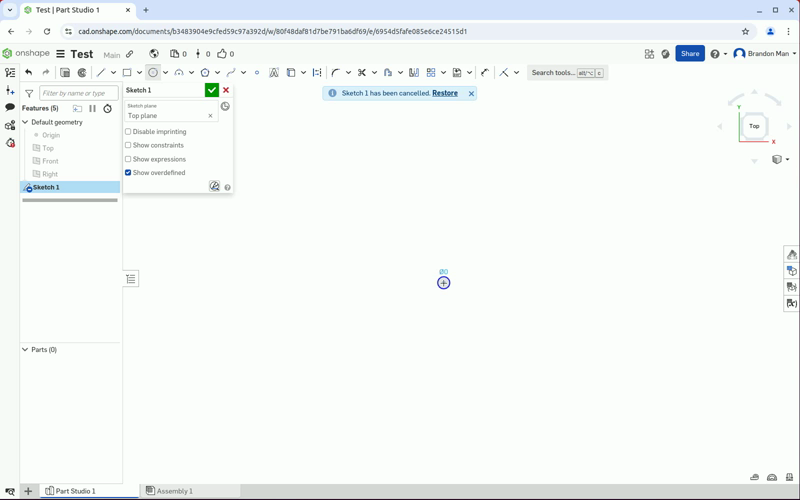
scroll(-6)
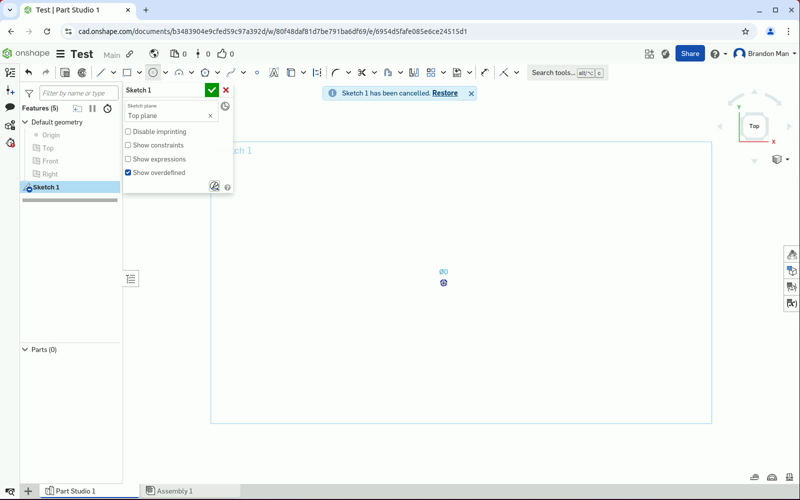
key_up(shift)
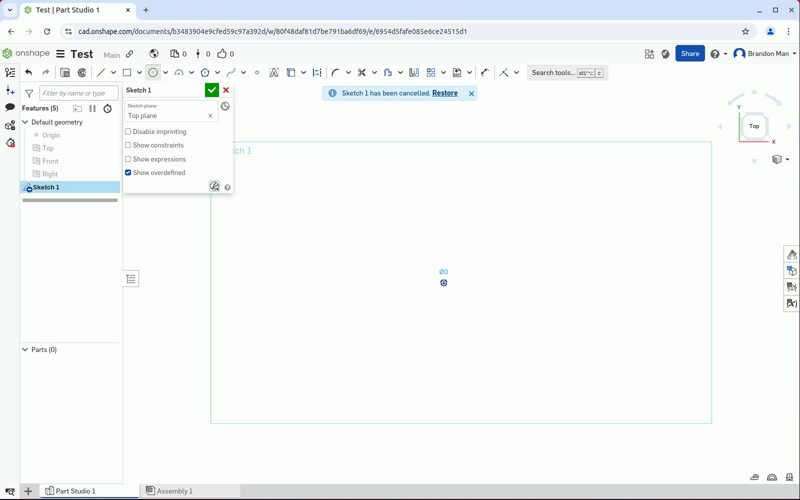
mouse_move(444, 282)
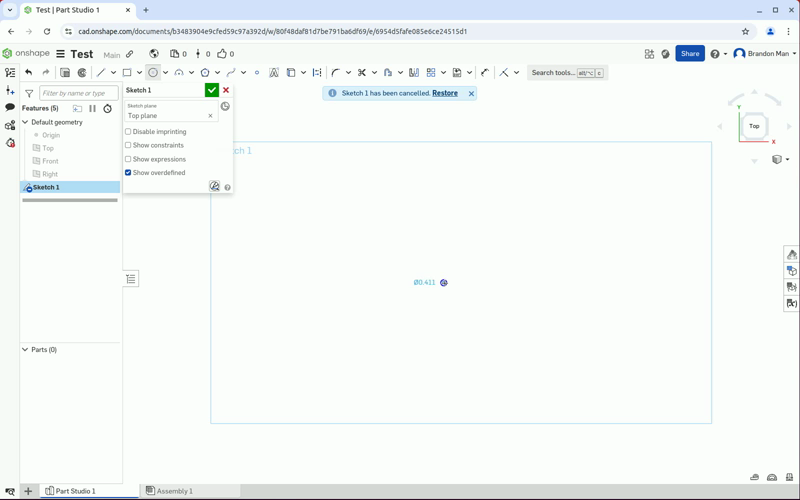
scroll(6)
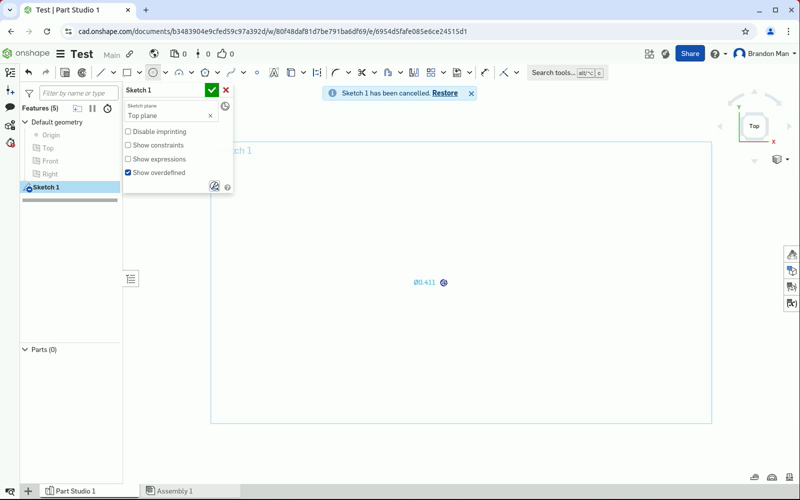
scroll(6)
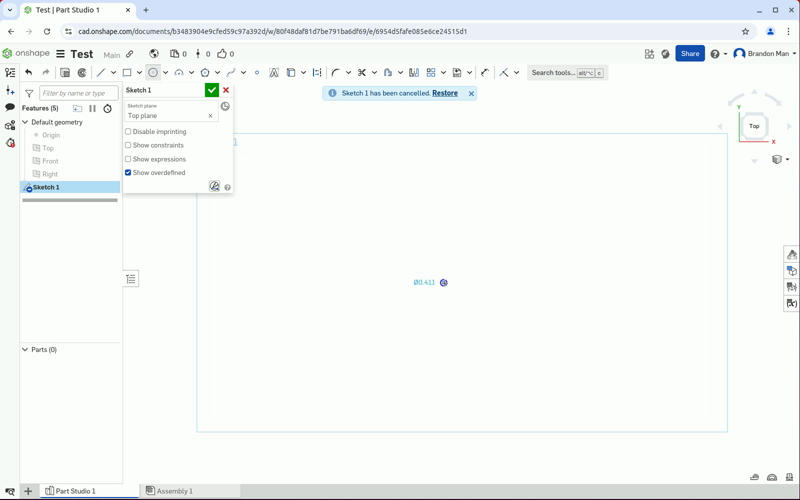
scroll(6)
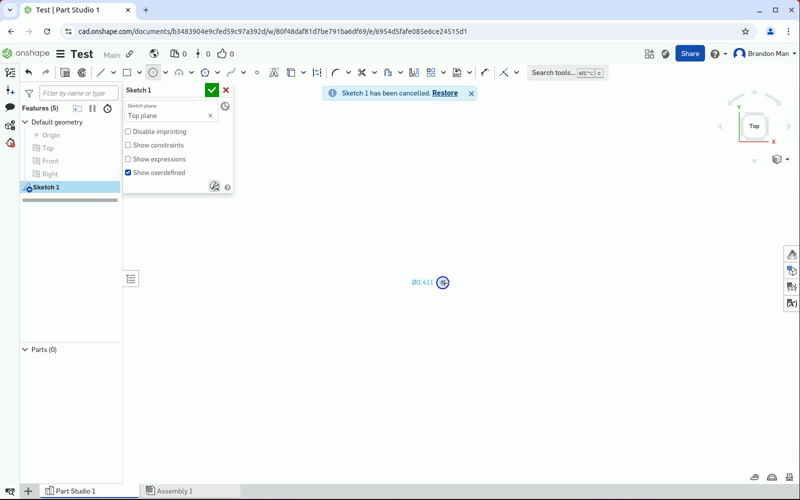
scroll(6)
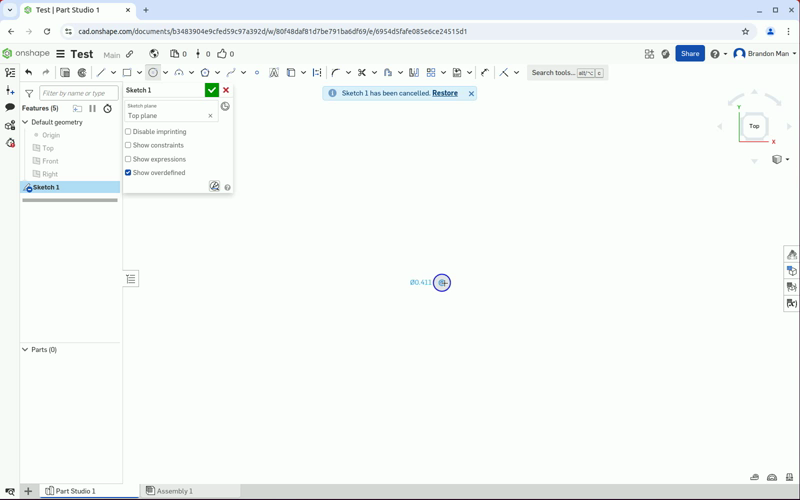
scroll(6)
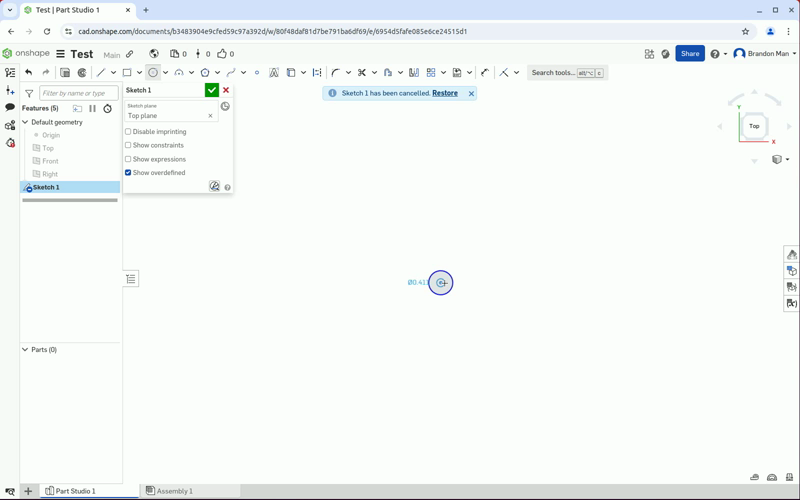
scroll(6)
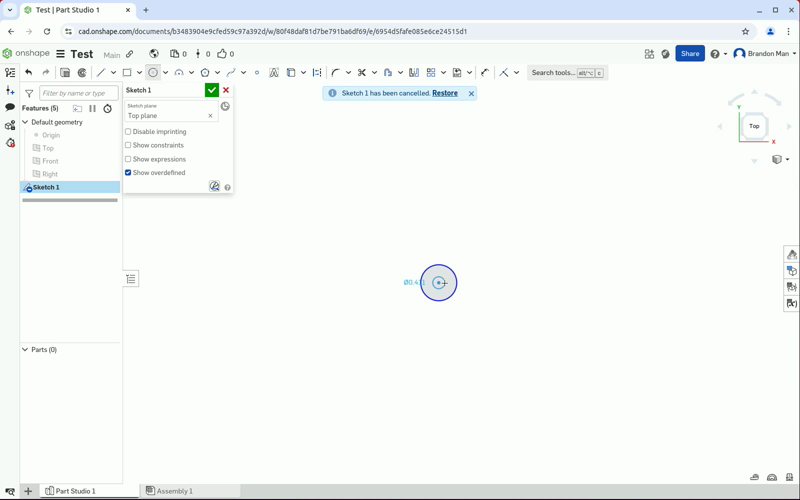
scroll(6)
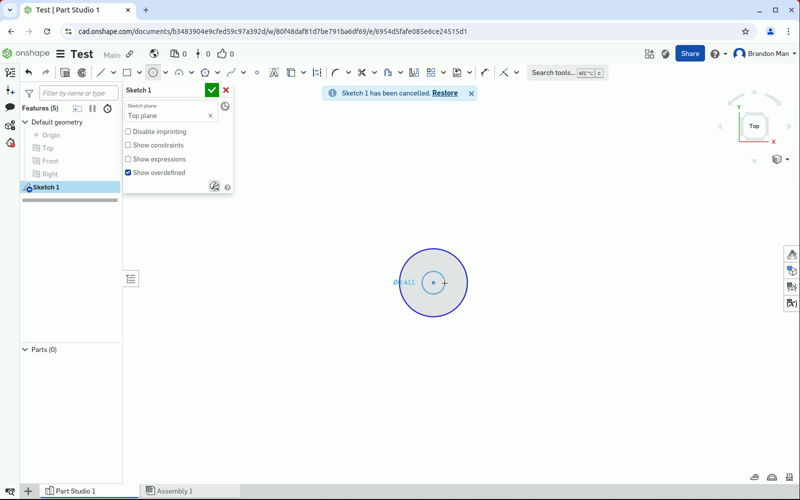
click(444, 282)
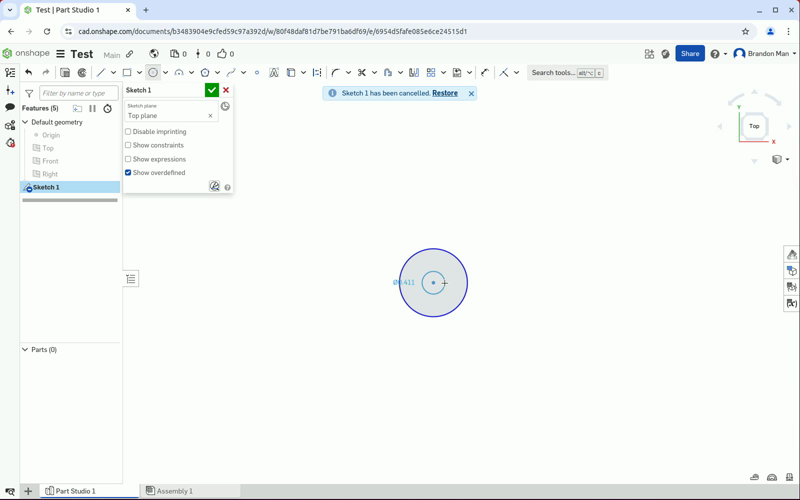
scroll(-6)
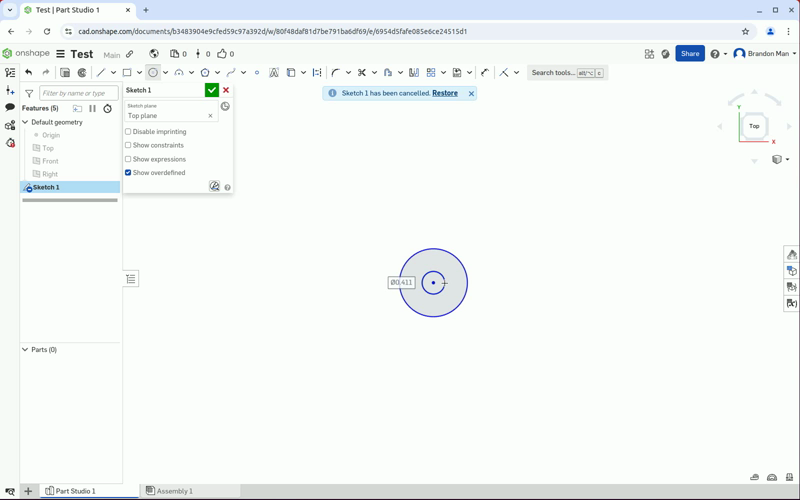
scroll(-6)
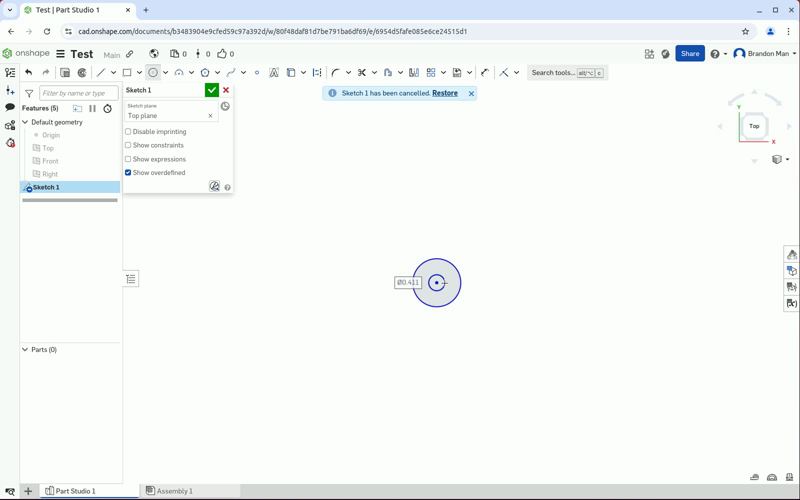
scroll(-6)
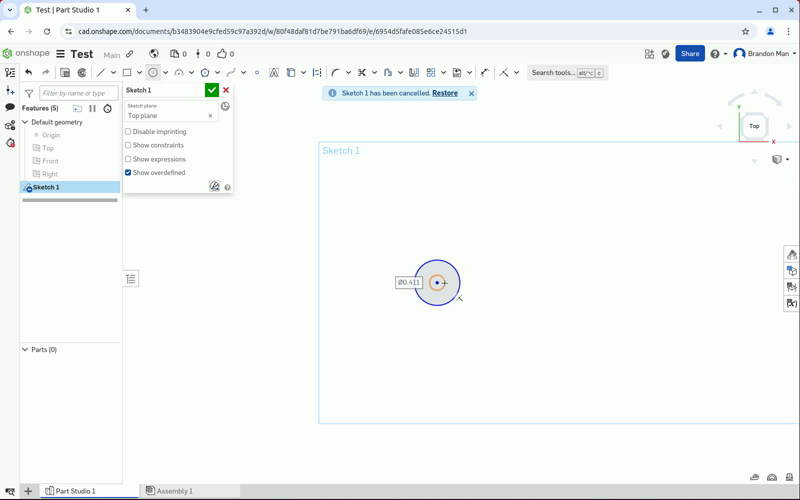
scroll(-6)
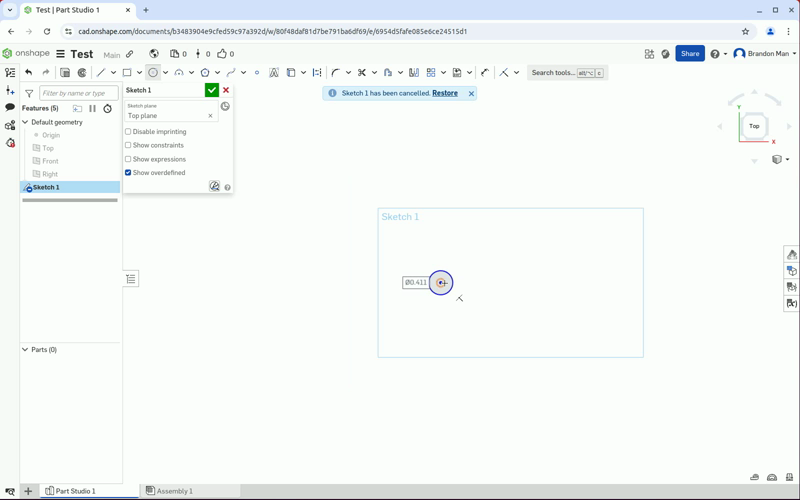
scroll(-6)
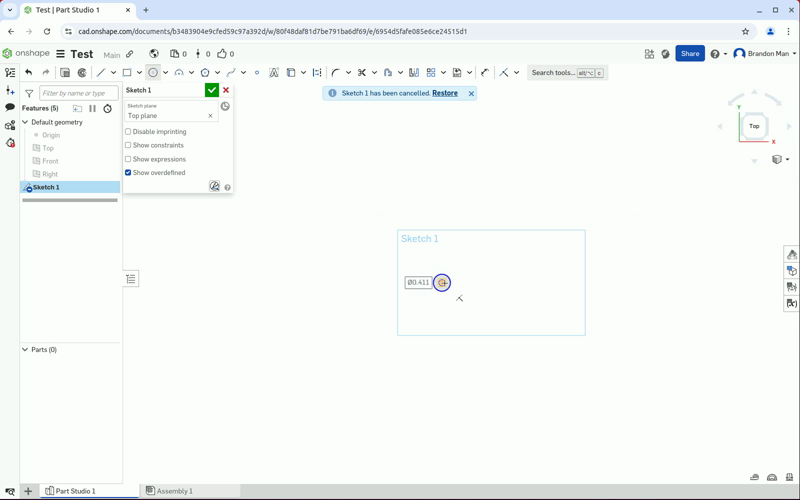
scroll(-6)
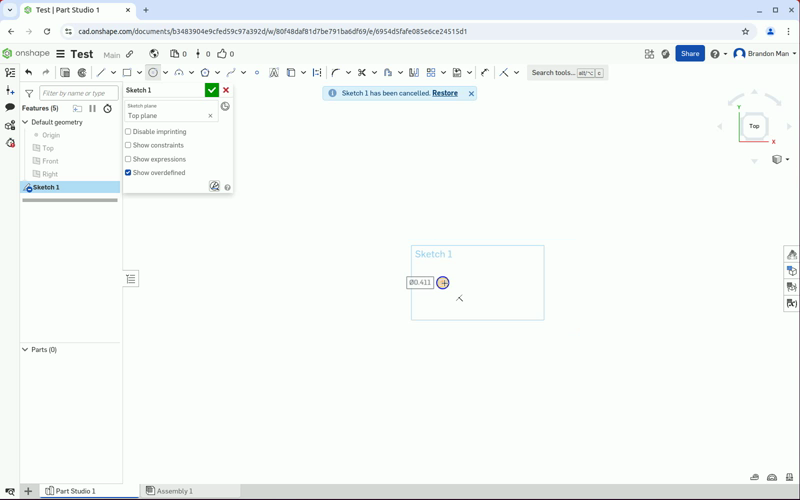
scroll(-6)
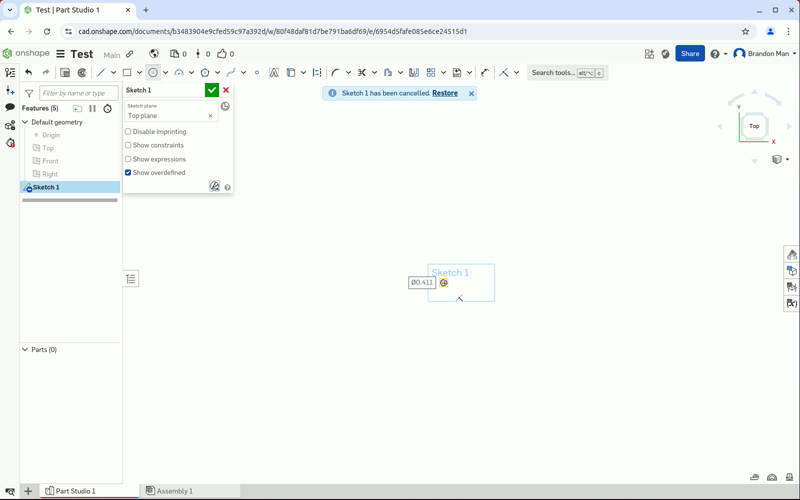
key(esc)
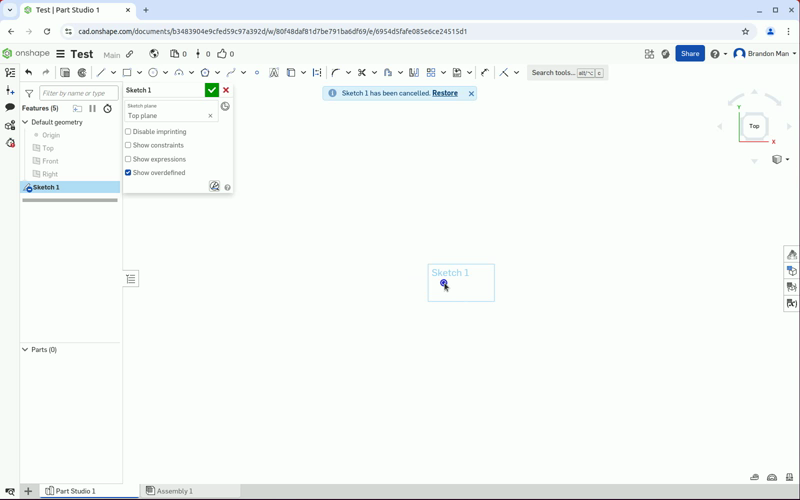
mouse_move(442, 285)
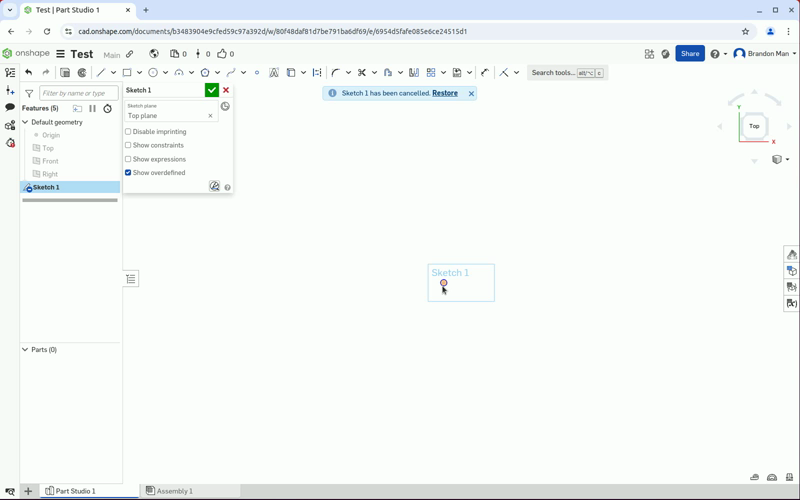
scroll(6)
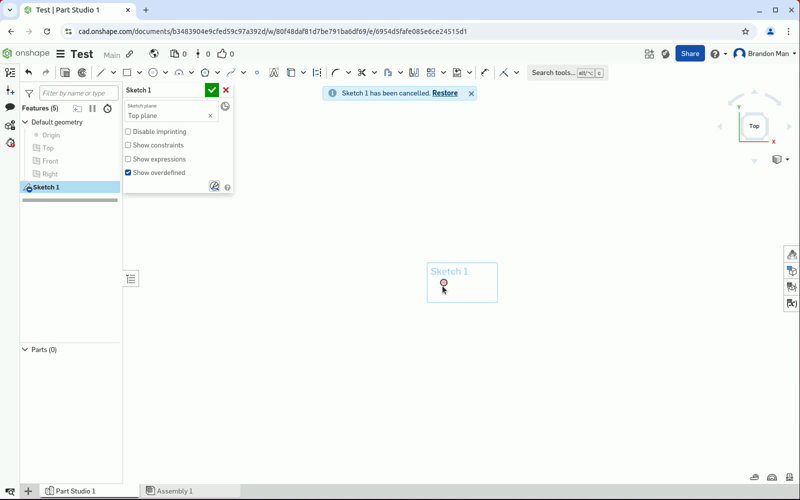
scroll(6)
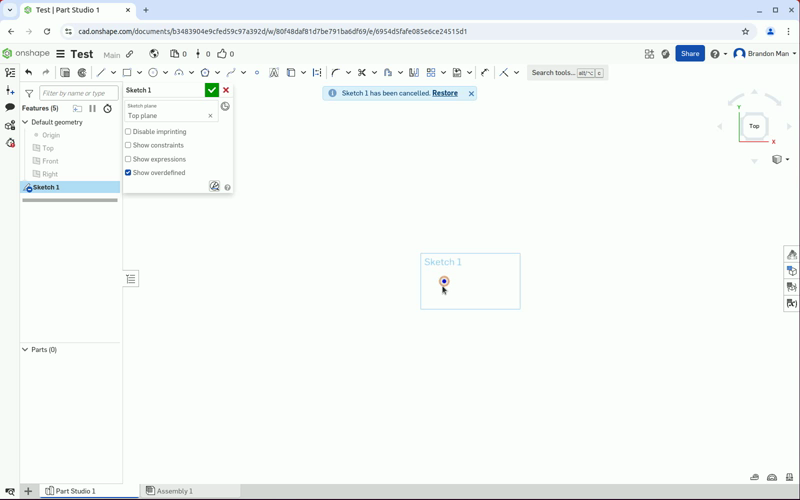
scroll(6)
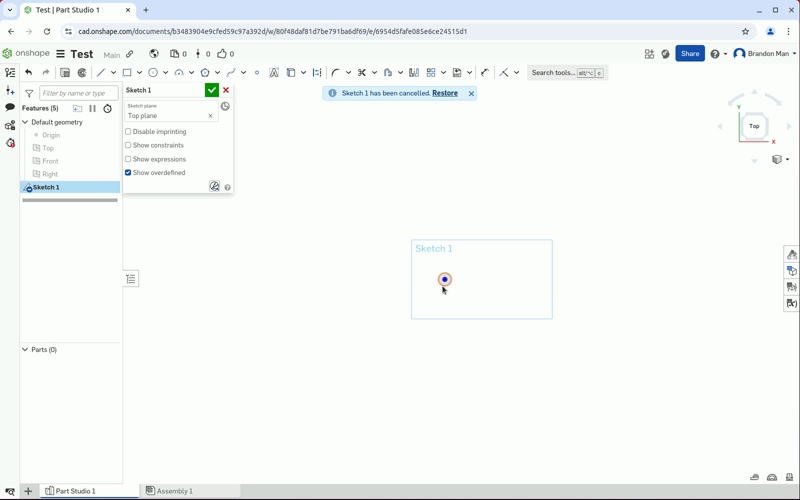
scroll(6)
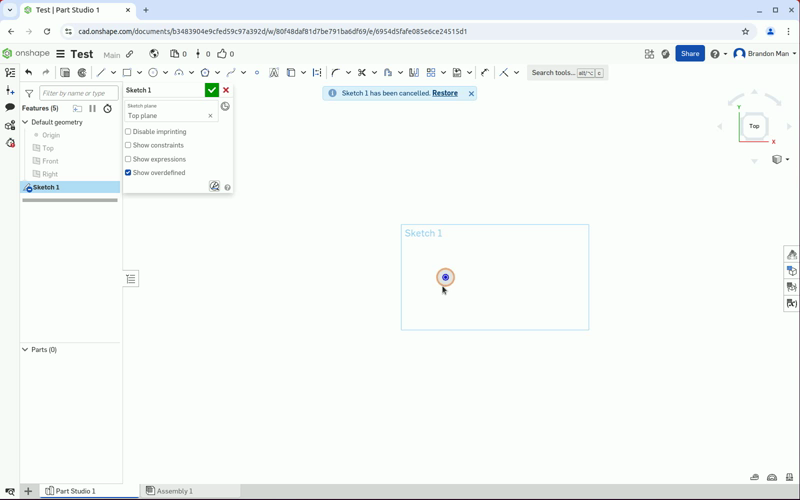
scroll(6)
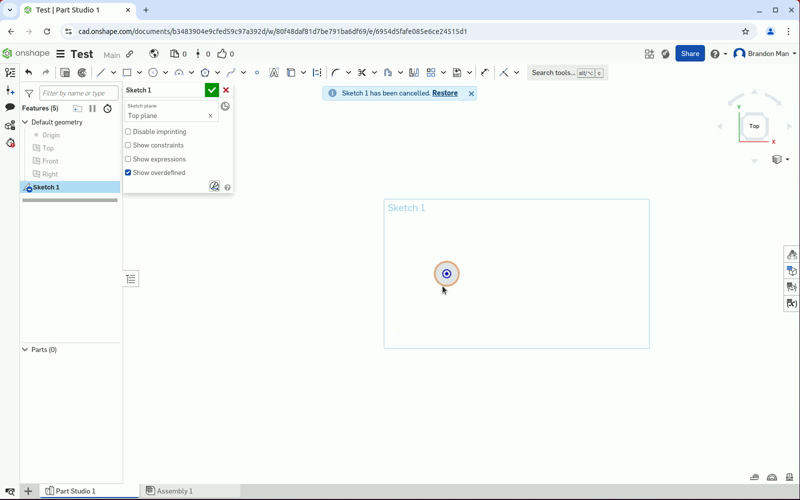
scroll(6)
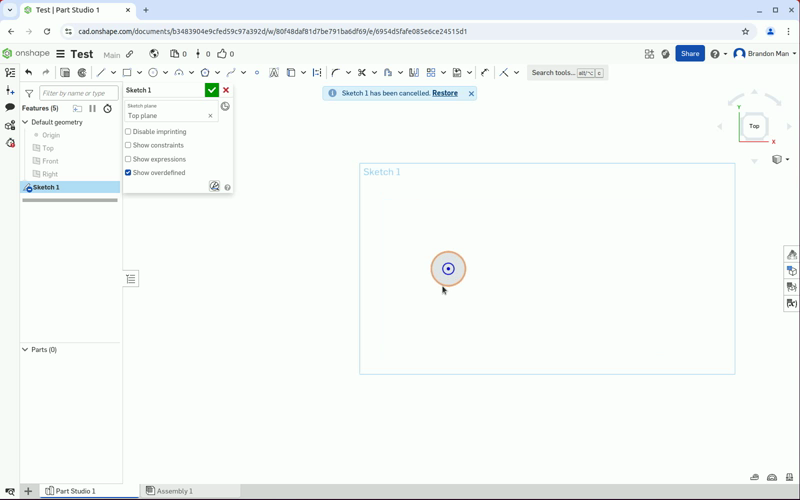
scroll(6)
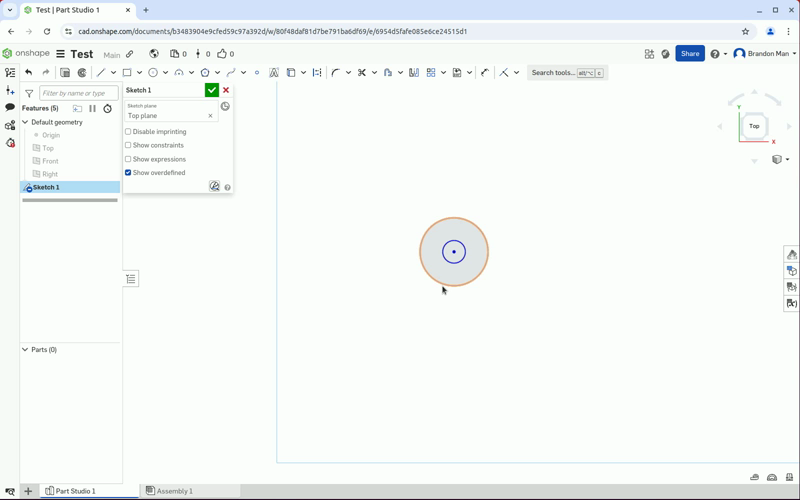
click(442, 285)
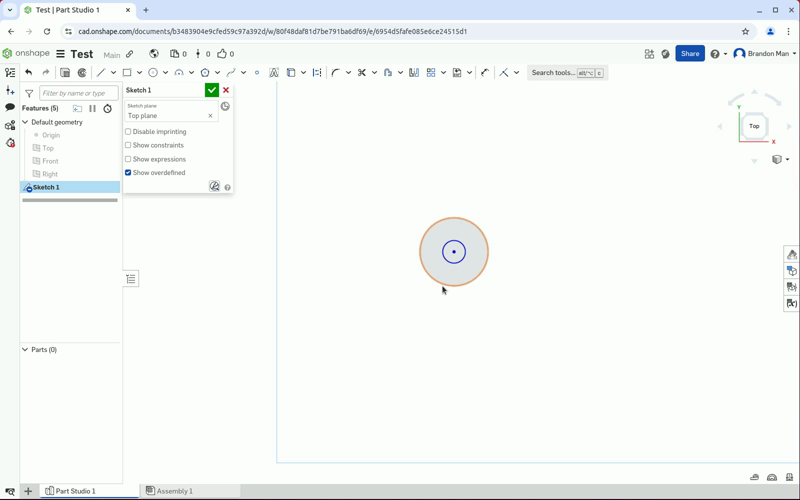
scroll(-6)
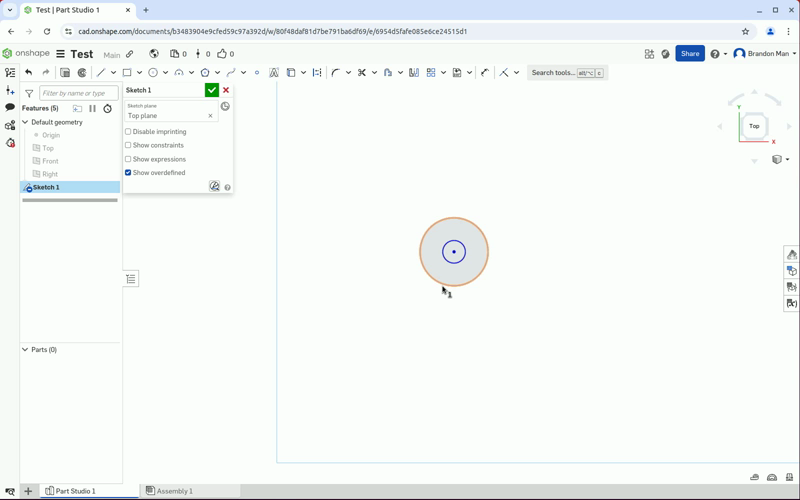
scroll(-6)
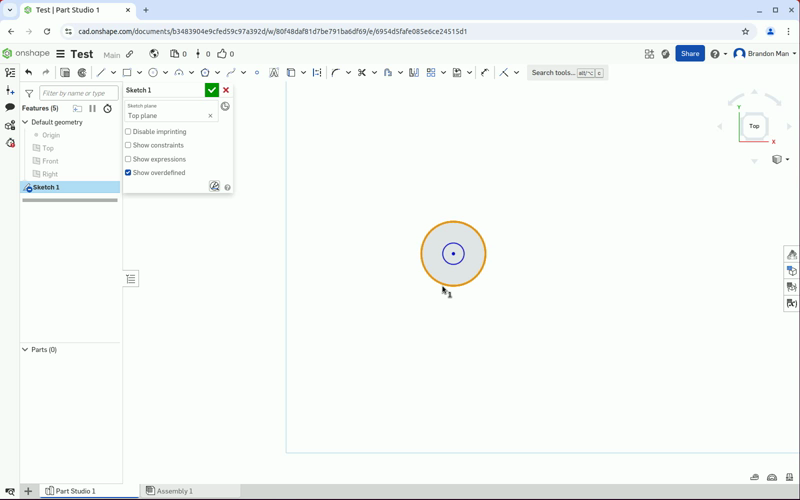
scroll(-6)
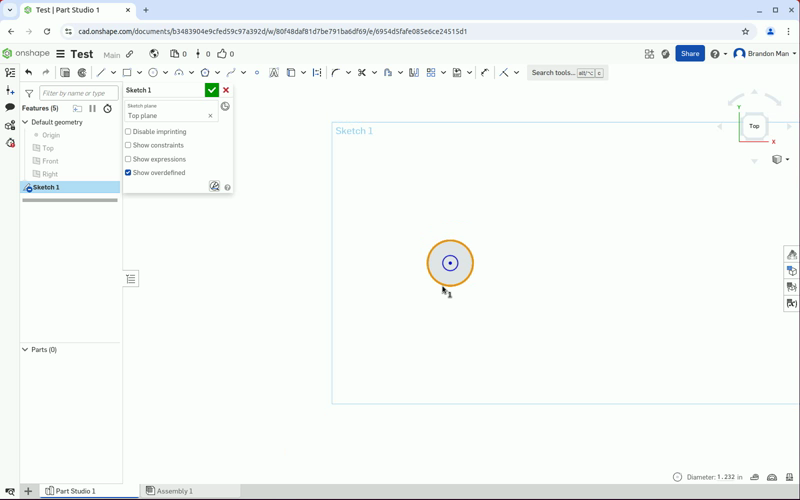
scroll(-6)
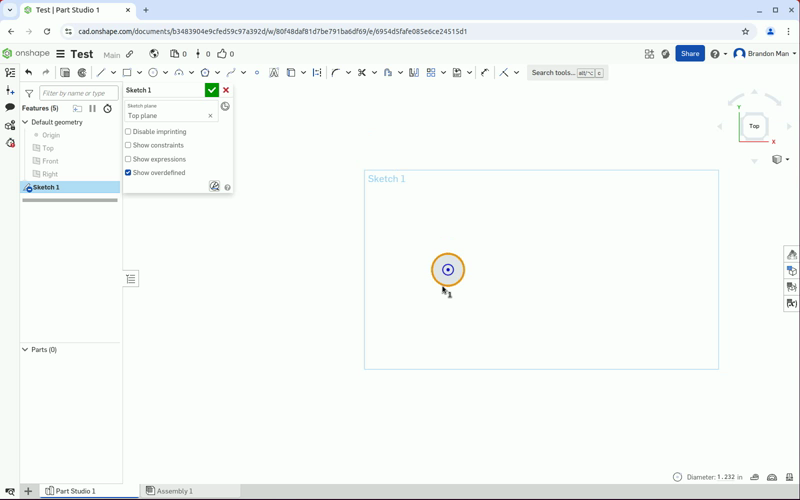
scroll(-6)
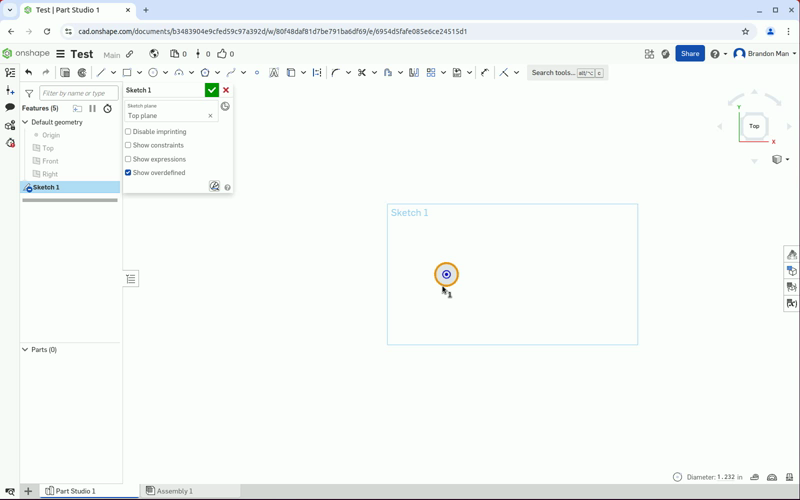
scroll(-6)
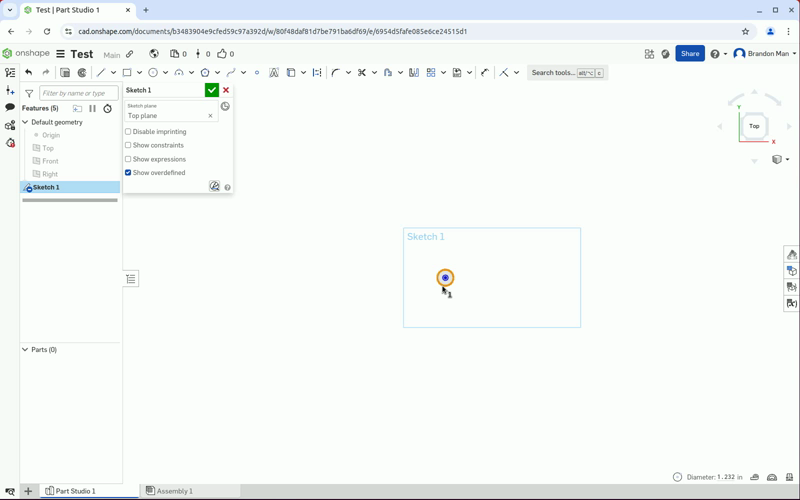
scroll(-6)
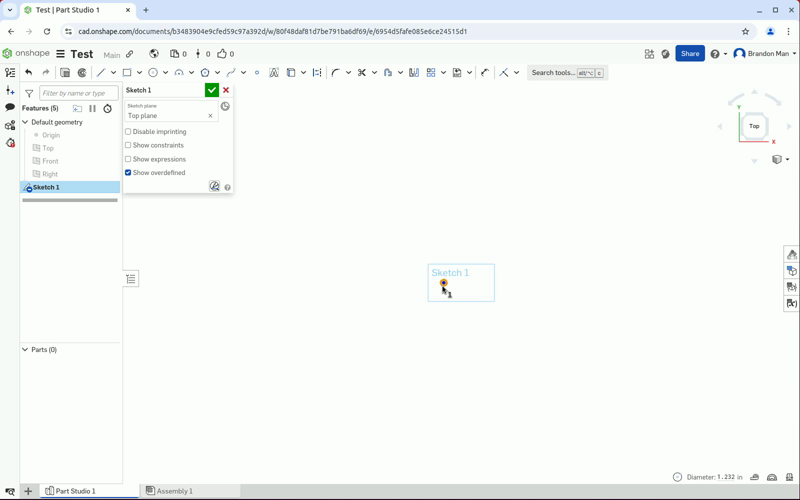
mouse_move(73, 352)
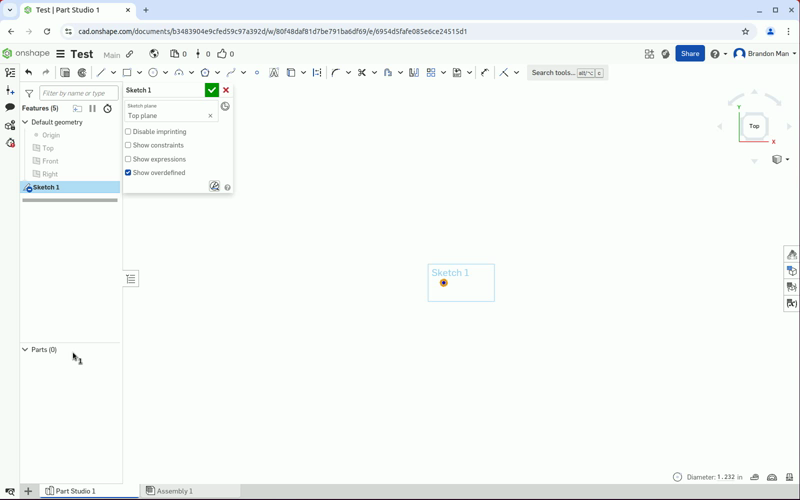
key(shift+y)
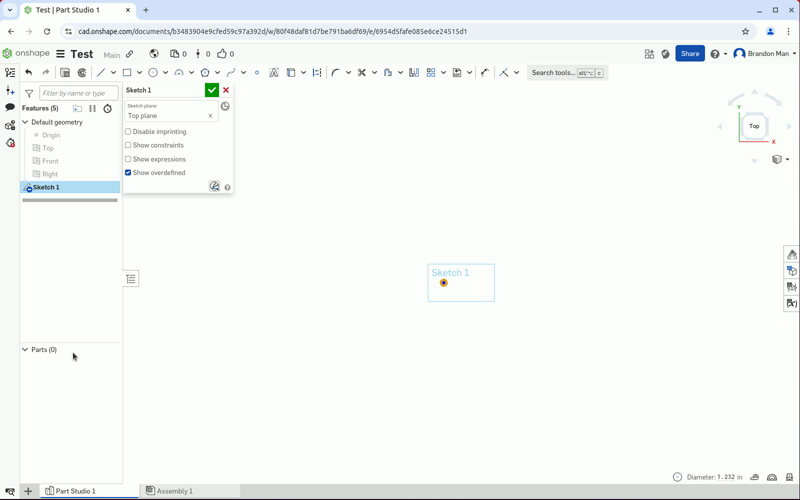
key(shift+e)
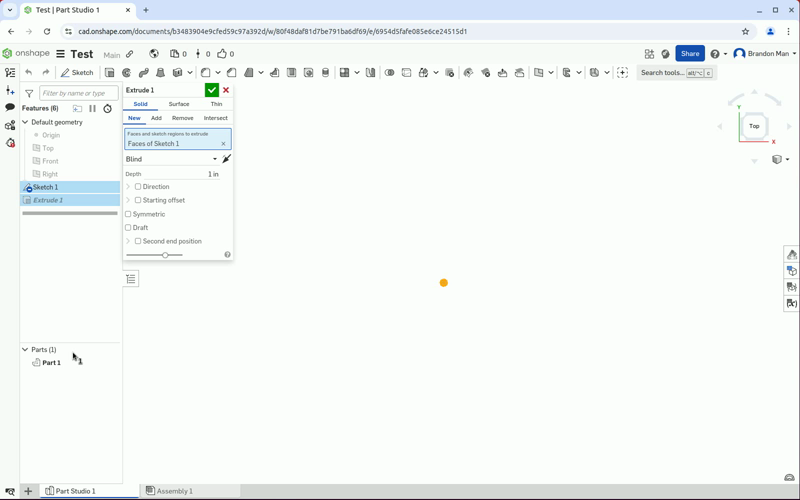
mouse_move(143, 106)
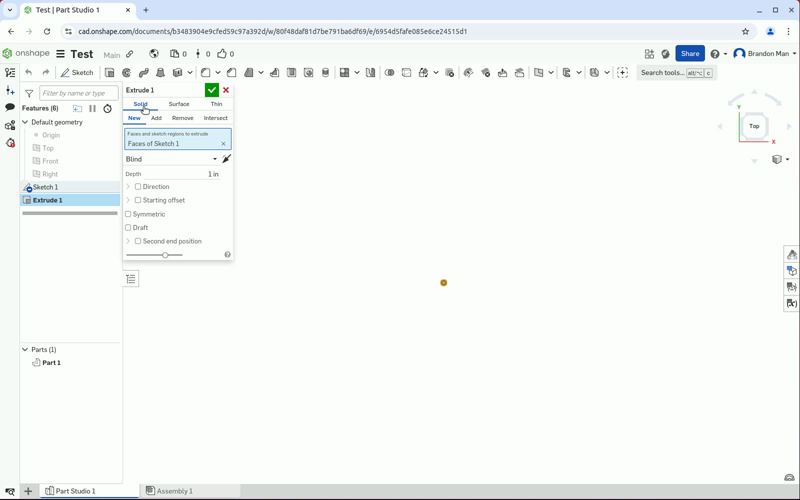
click(143, 106)
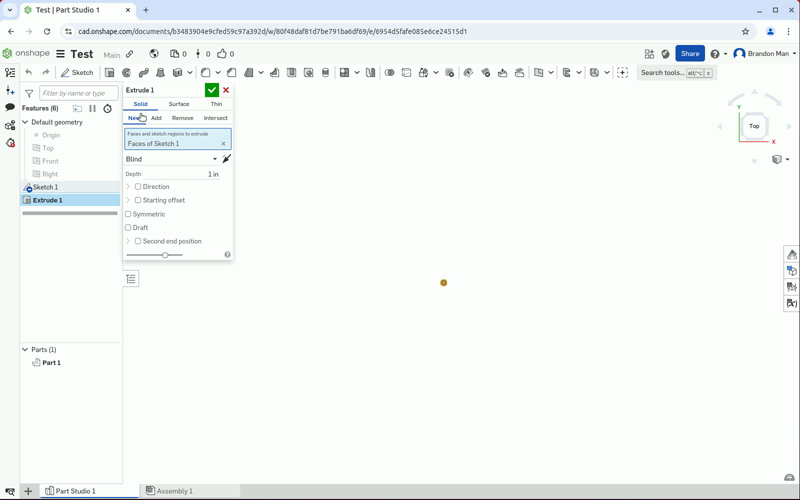
mouse_move(137, 120)
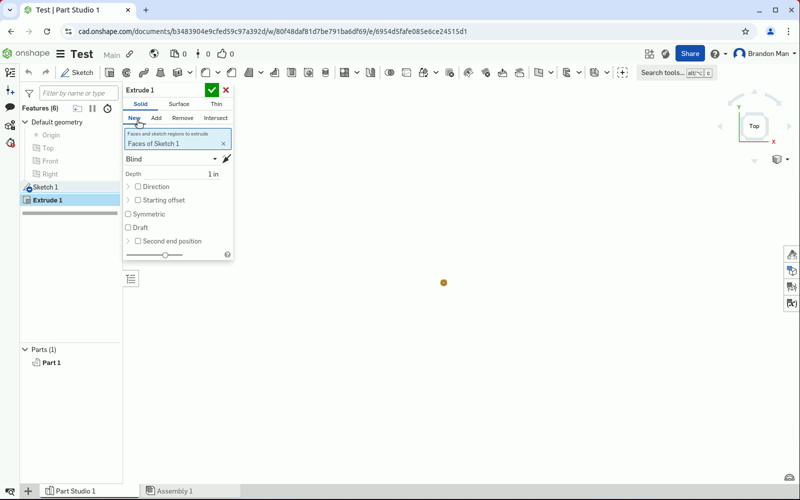
click(137, 120)
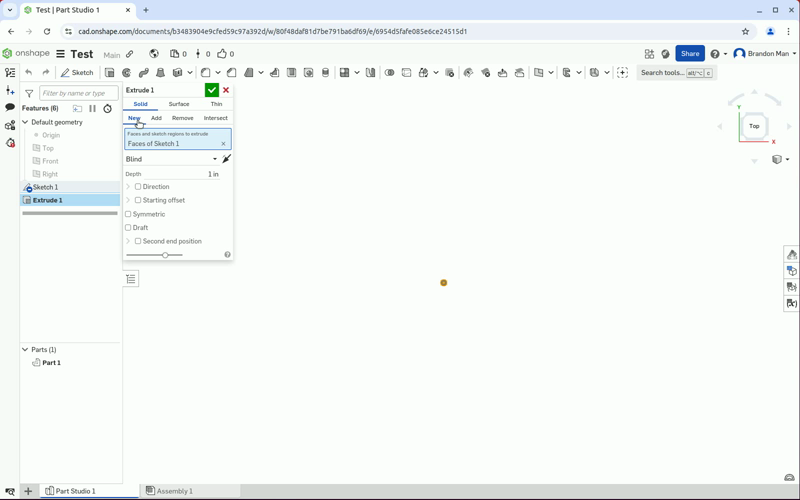
key(tab, 4)
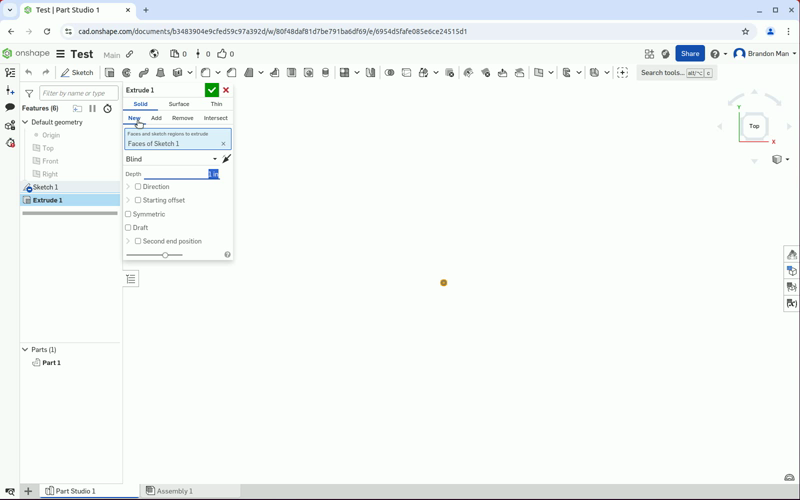
text(0.481)
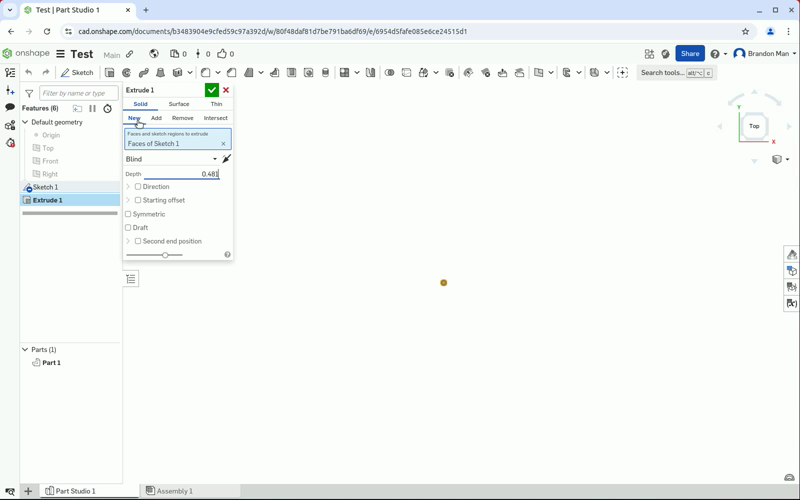
key(enter)
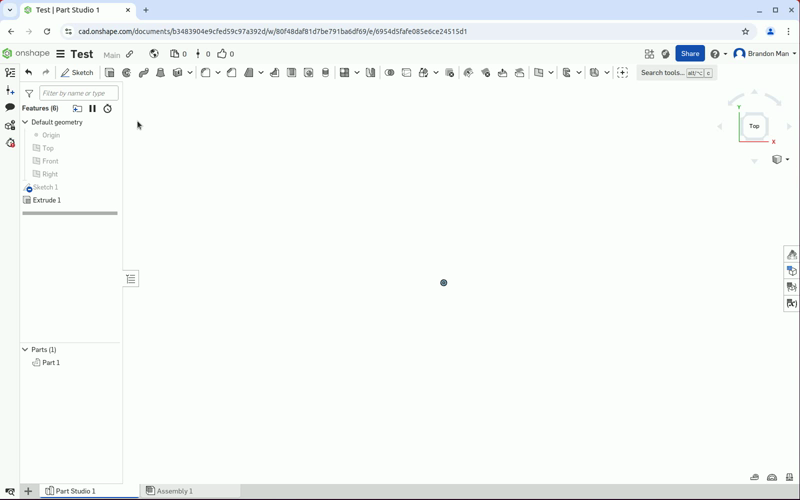
key(shift+h)
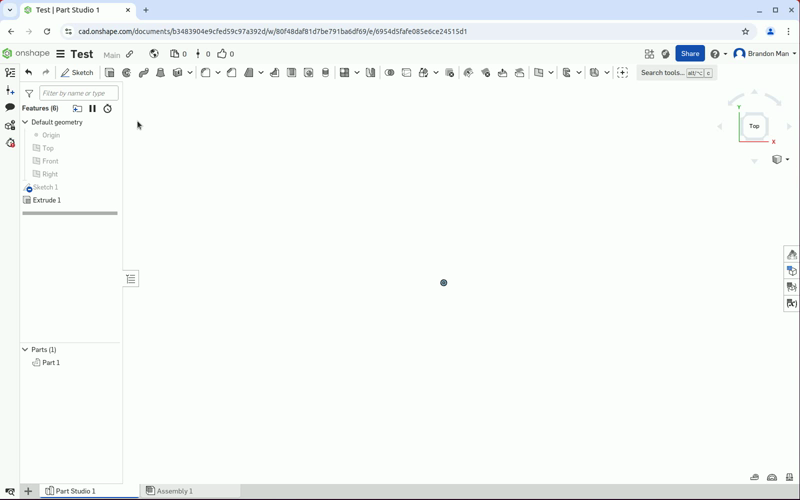
key(shift+h)
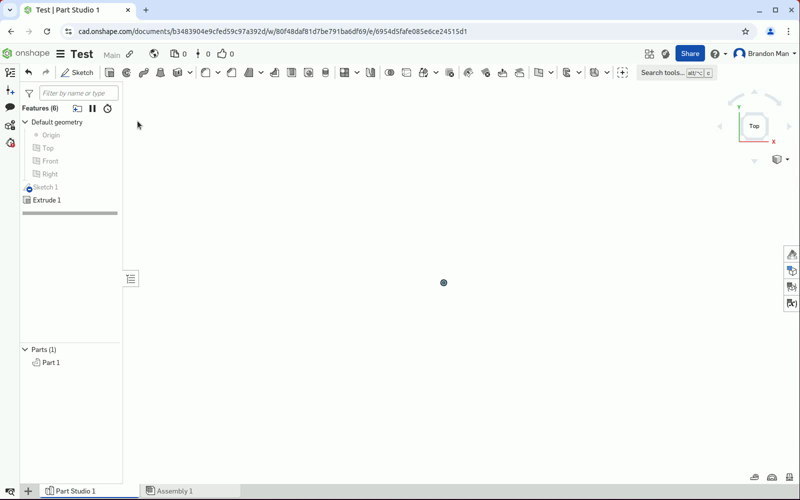
mouse_move(73, 189)
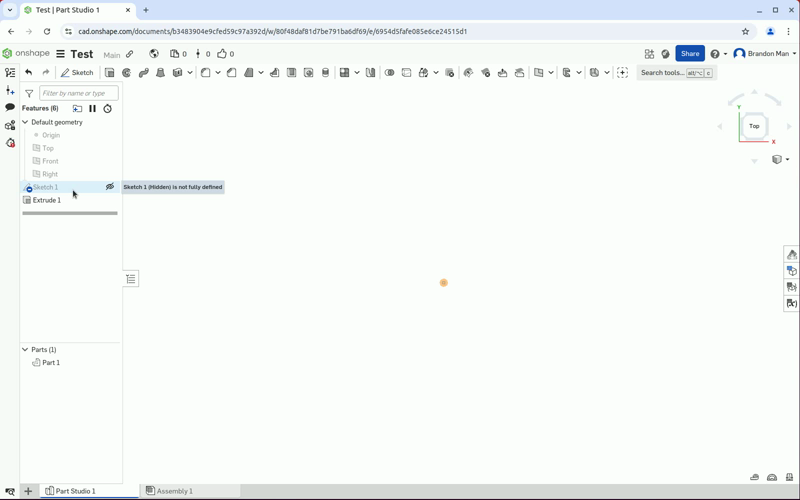
click(73, 189)
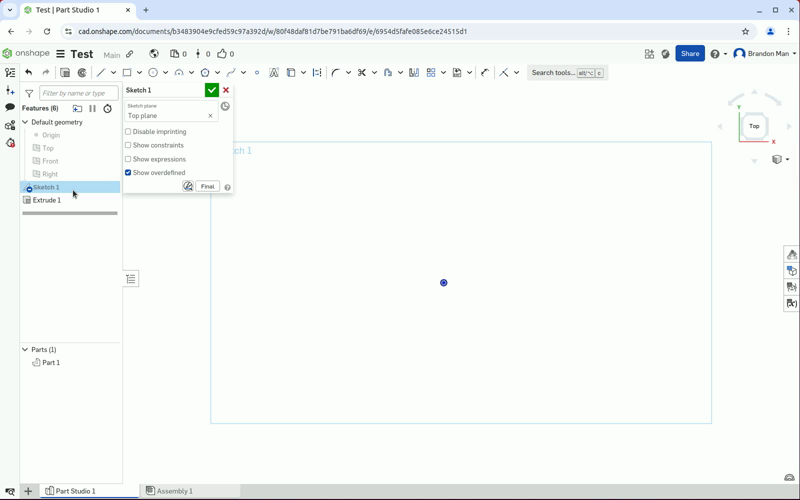
mouse_move(229, 92)
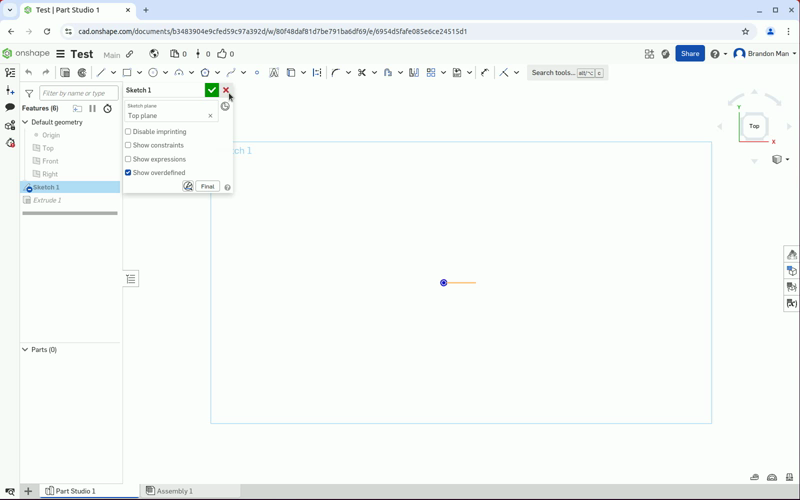
click(229, 92)
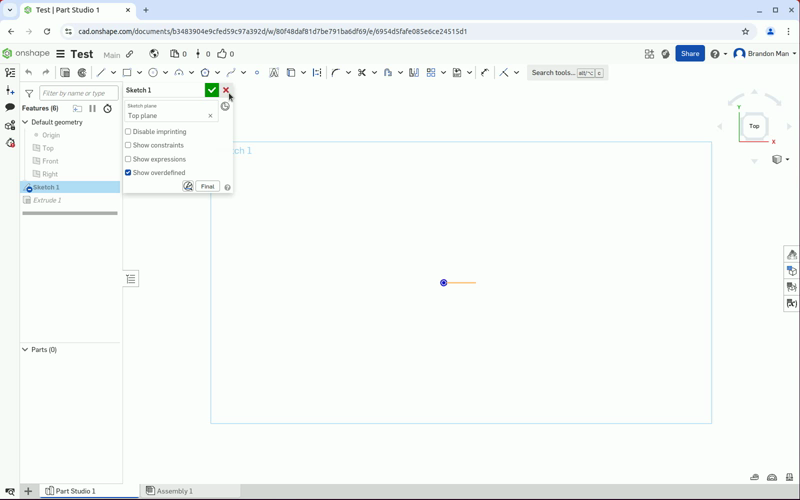
key(shift+s)
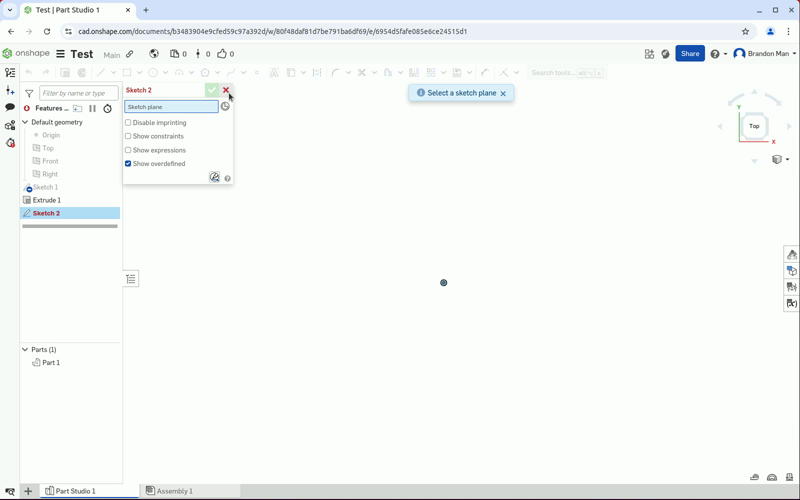
mouse_move(73, 150)
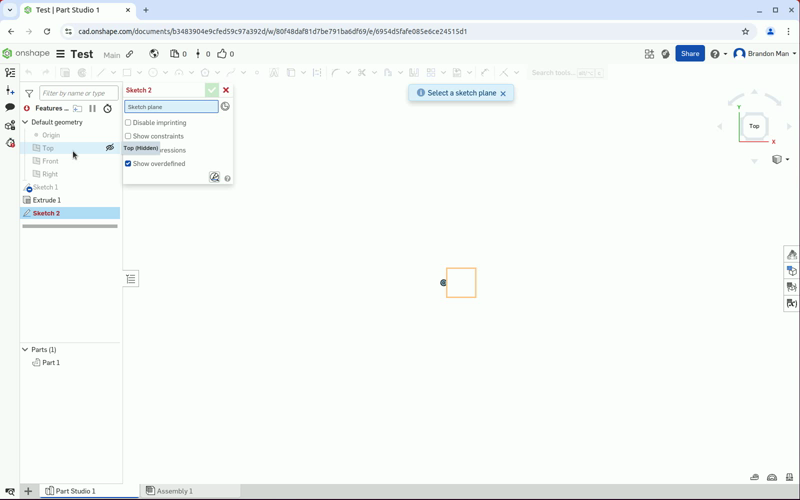
click(73, 150)
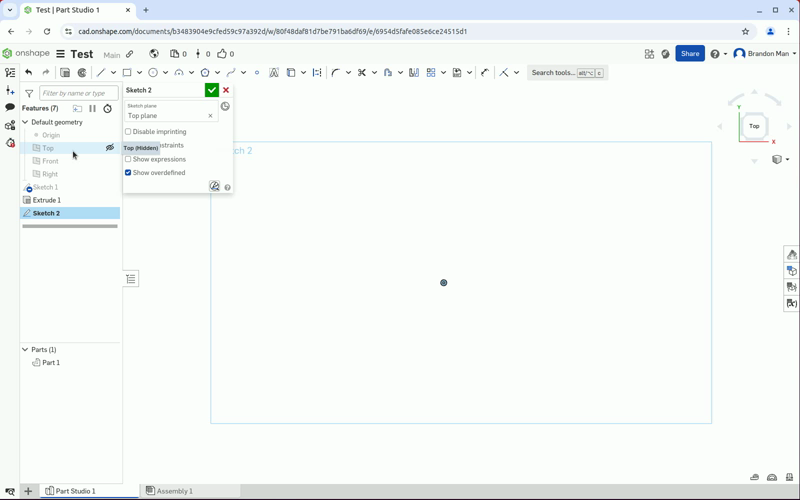
mouse_move(73, 352)
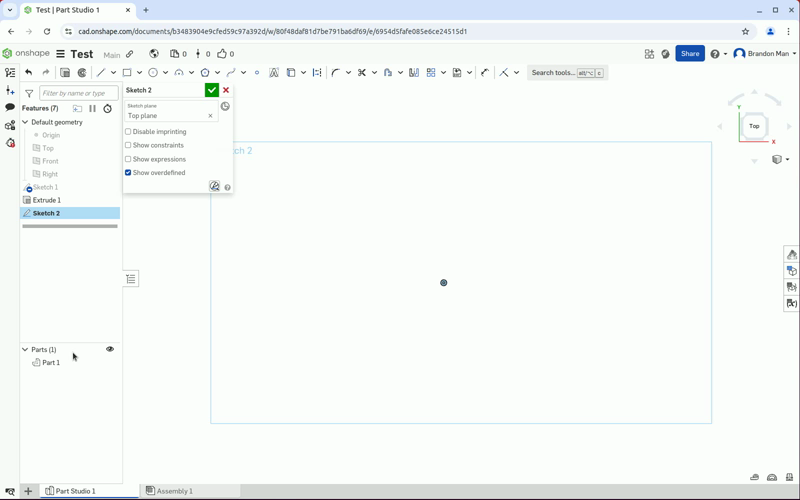
key(y)
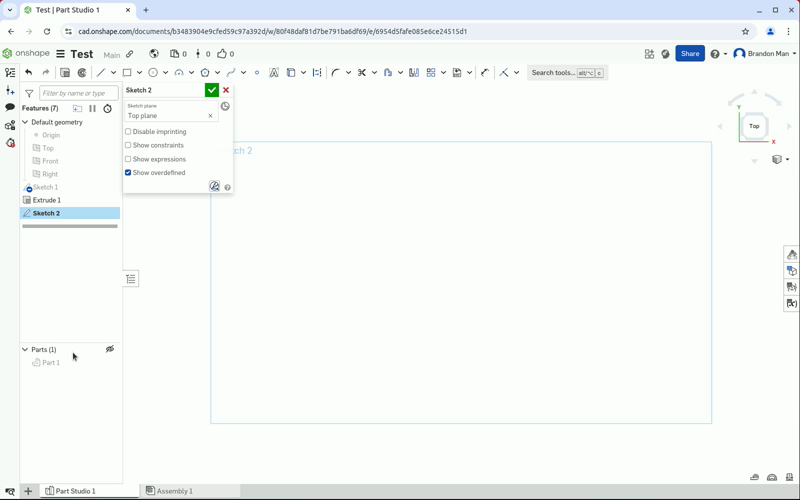
key(c)
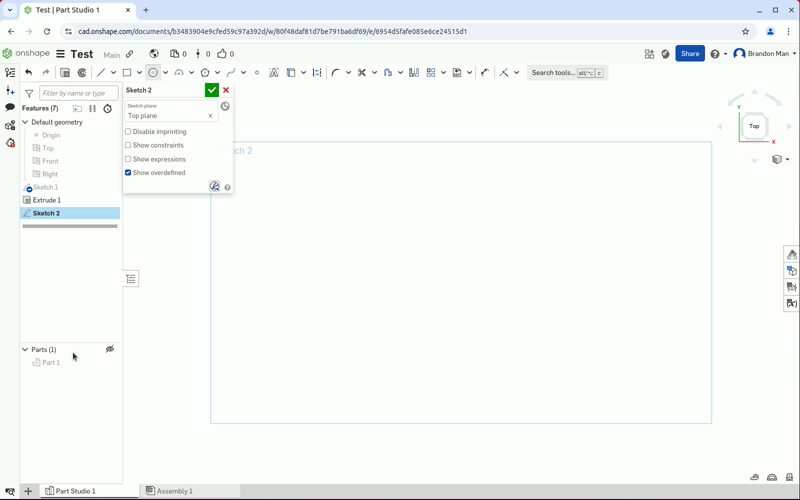
key_down(shift)
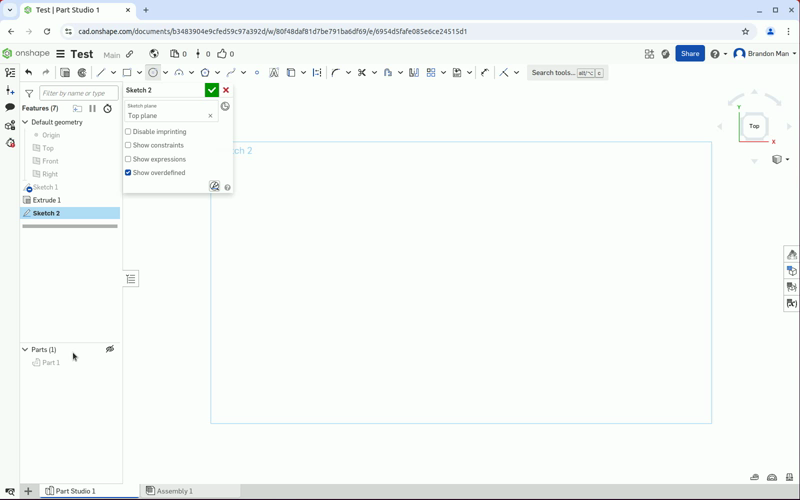
mouse_move(457, 282)
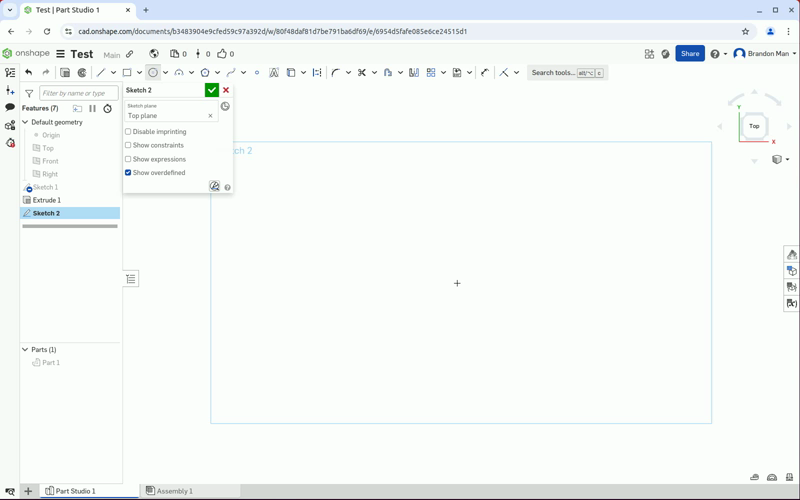
click(457, 282)
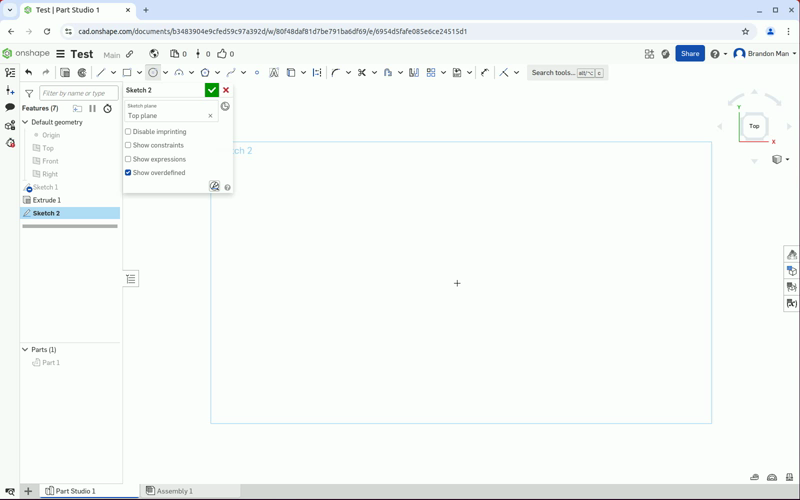
key_up(shift)
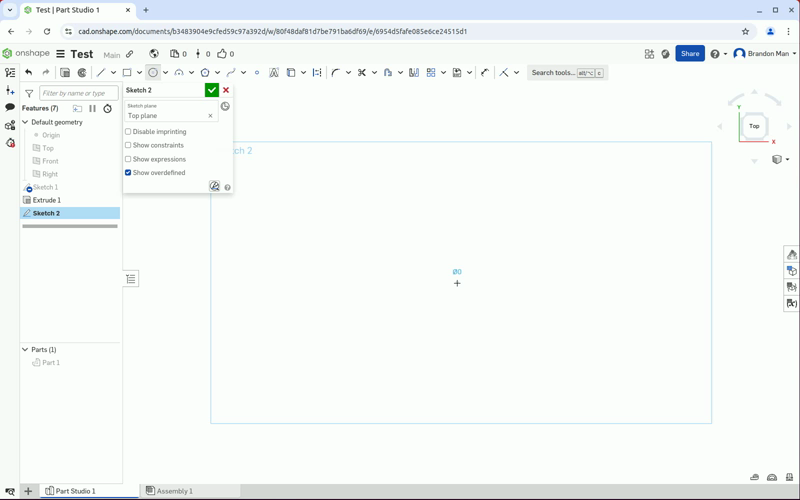
mouse_move(466, 282)
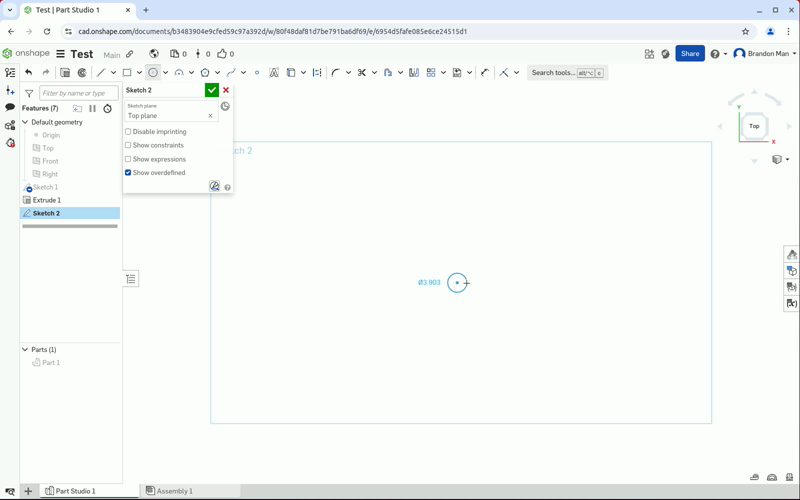
click(466, 282)
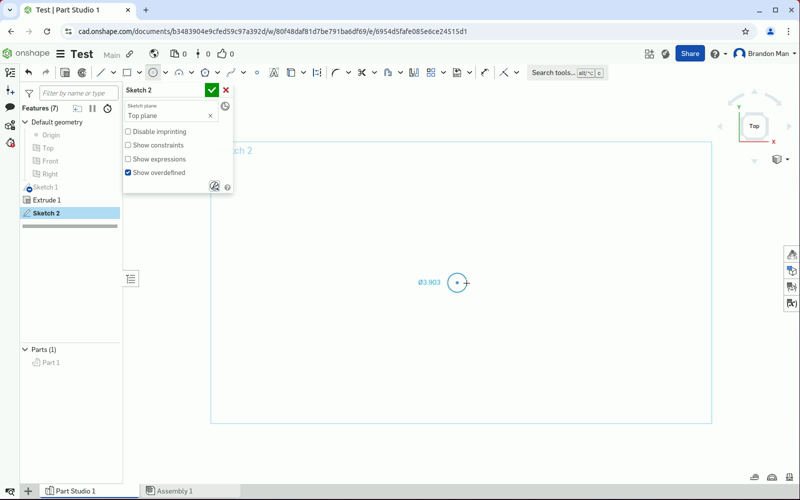
key(esc)
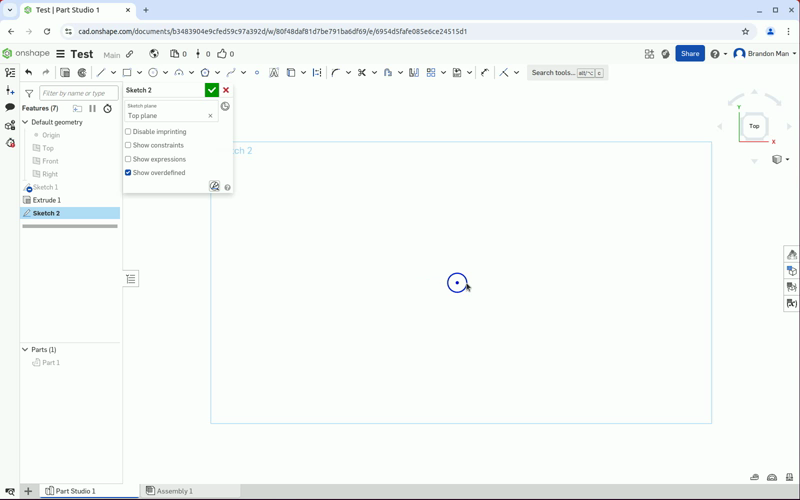
key(c)
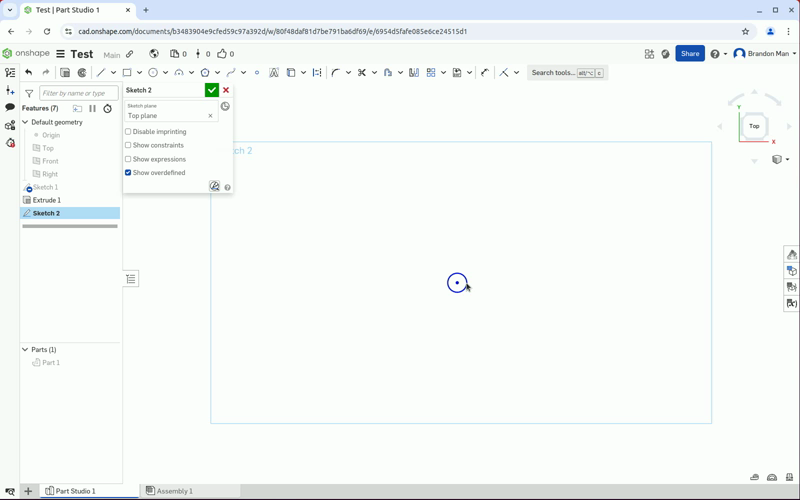
key_down(shift)
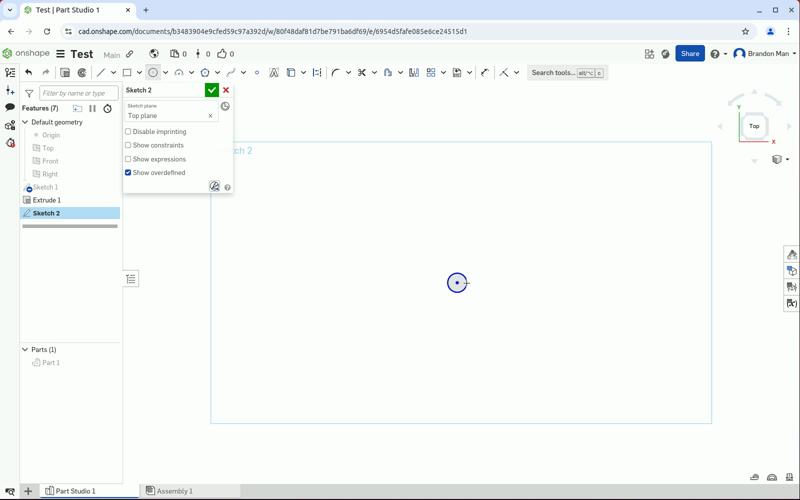
mouse_move(457, 282)
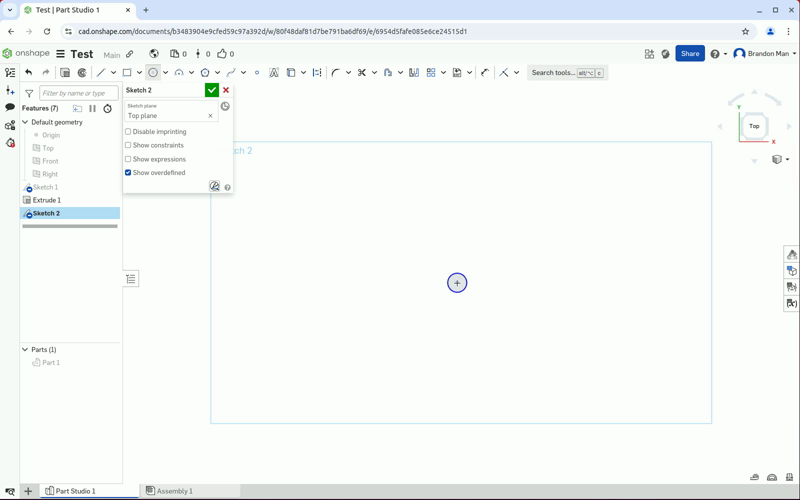
click(457, 282)
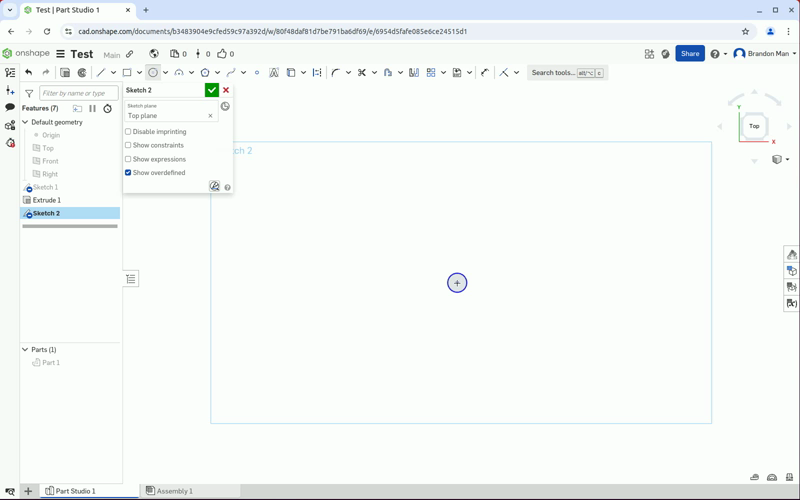
key_up(shift)
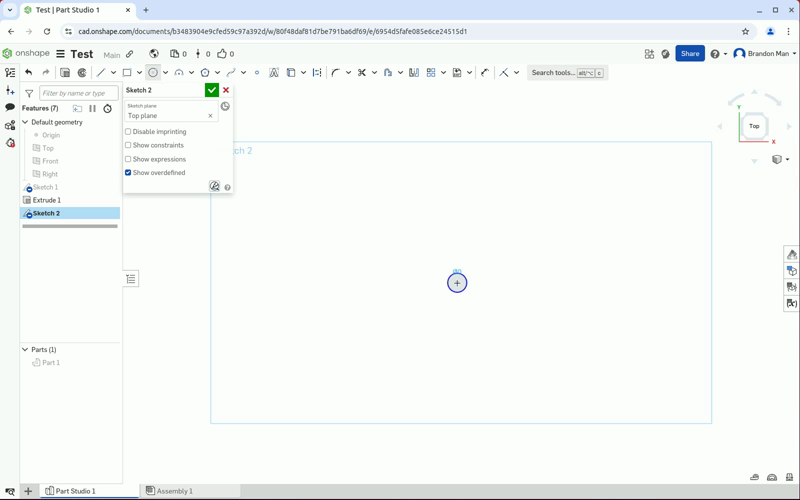
mouse_move(461, 282)
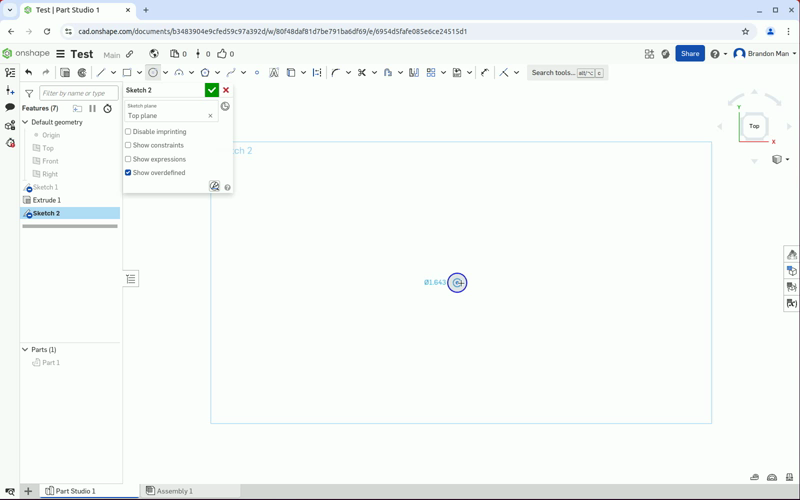
scroll(6)
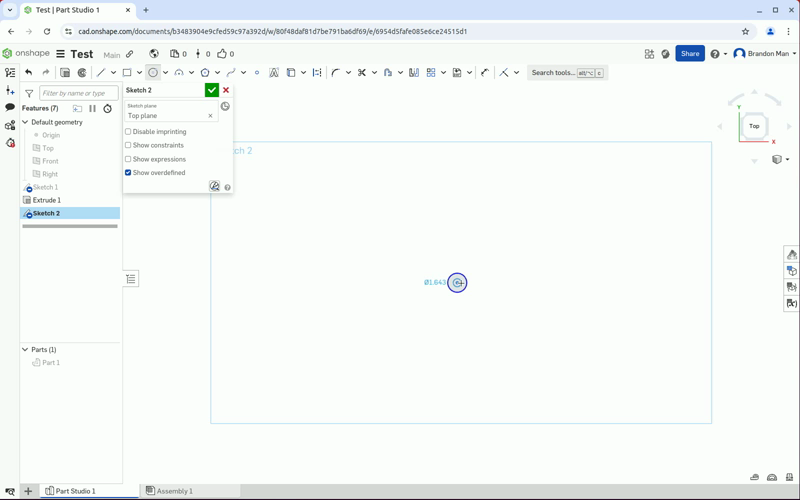
scroll(6)
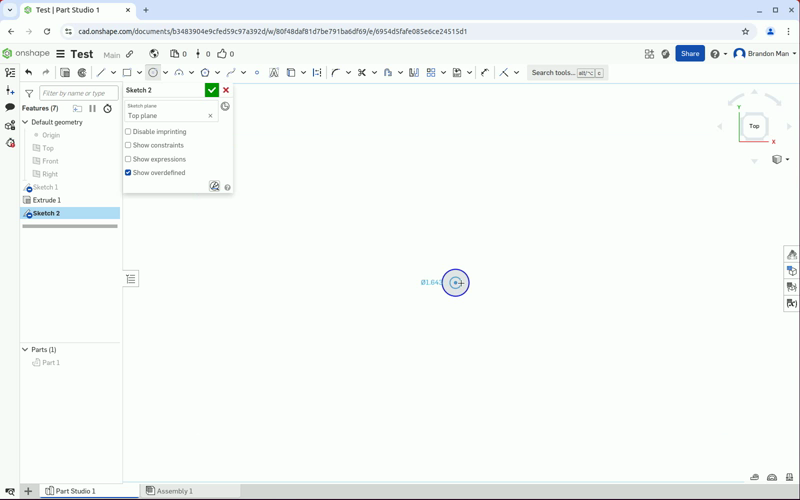
scroll(6)
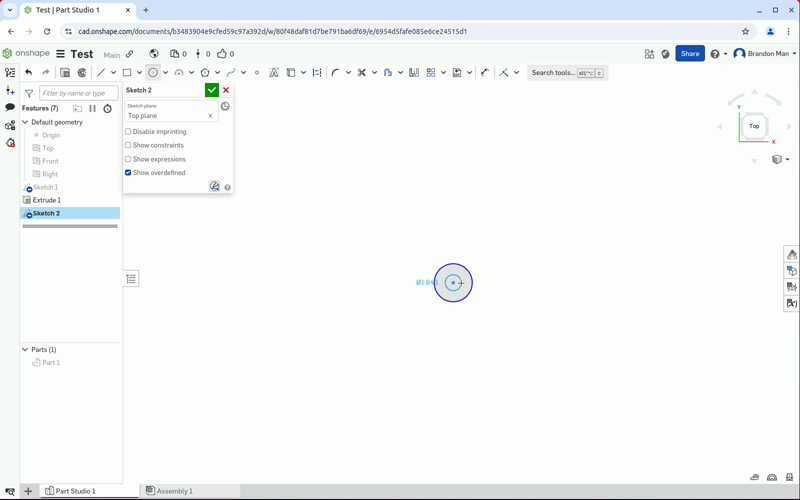
scroll(6)
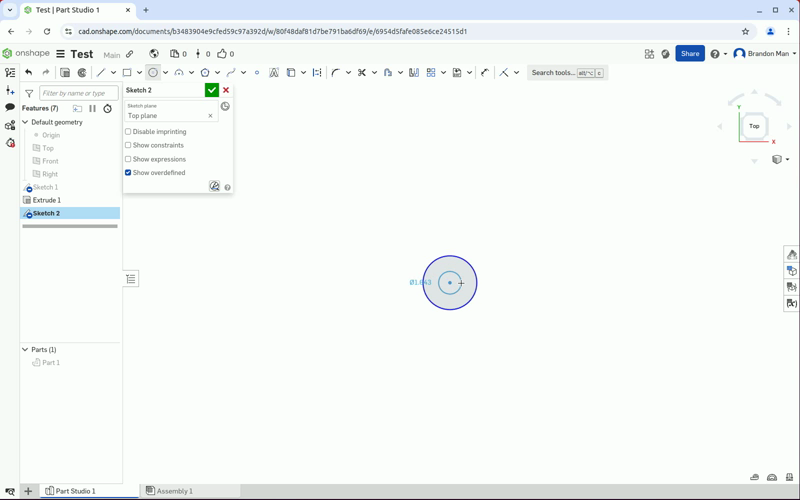
scroll(6)
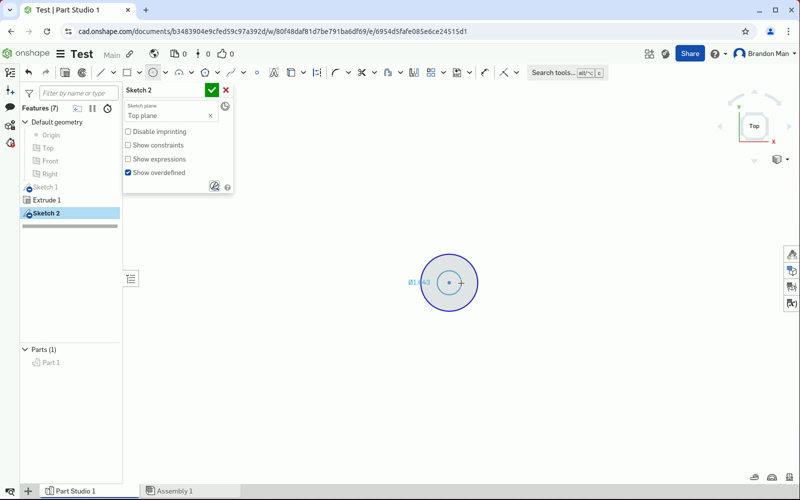
scroll(6)
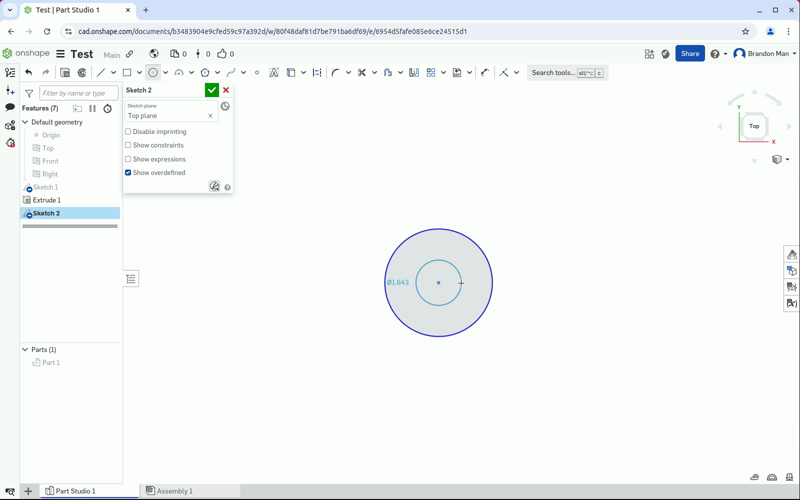
scroll(6)
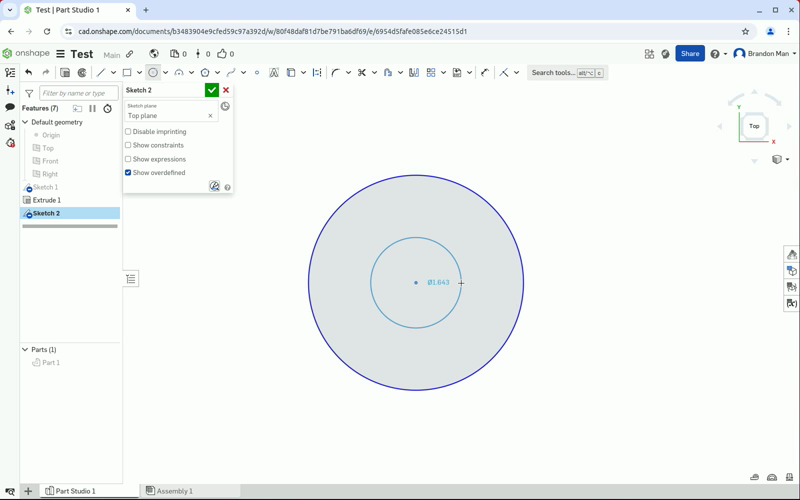
click(461, 282)
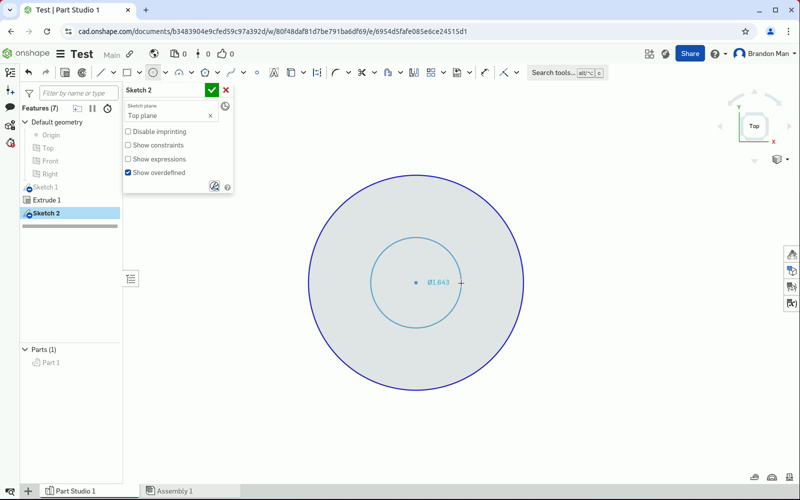
scroll(-6)
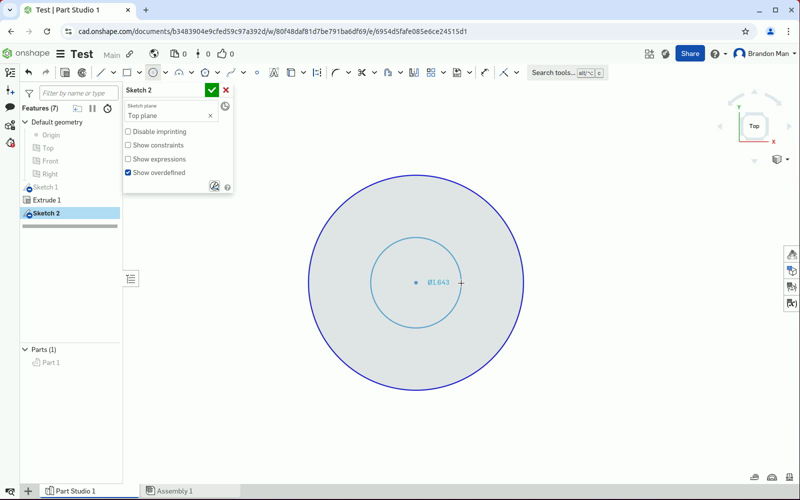
scroll(-6)
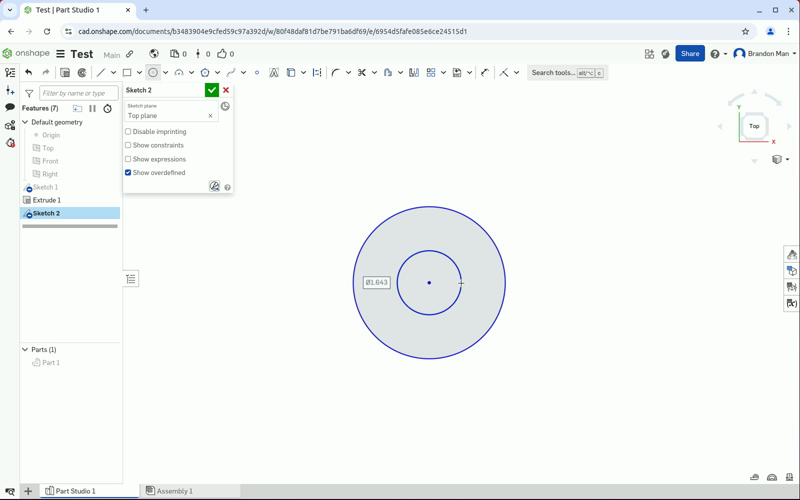
scroll(-6)
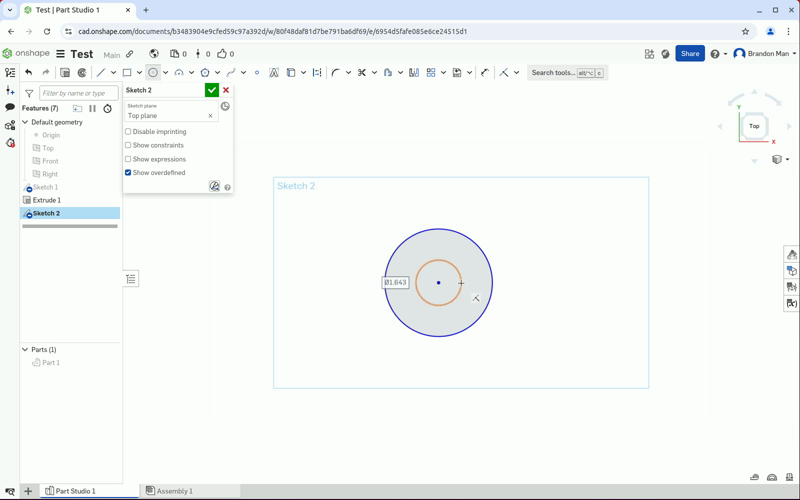
scroll(-6)
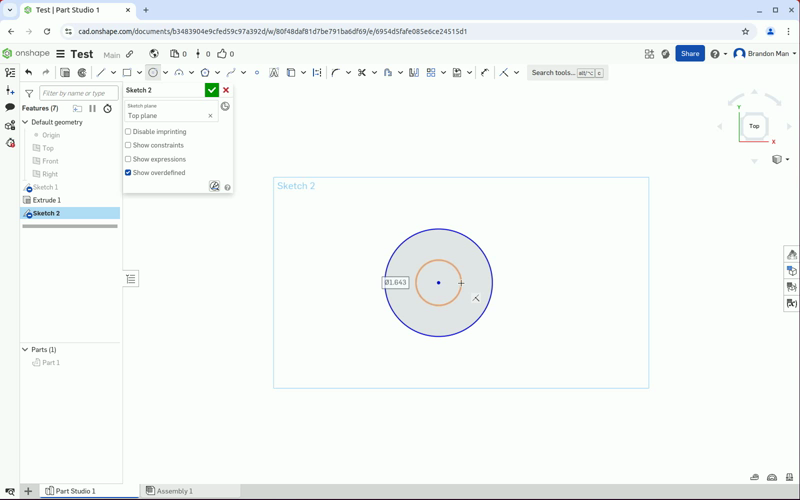
scroll(-6)
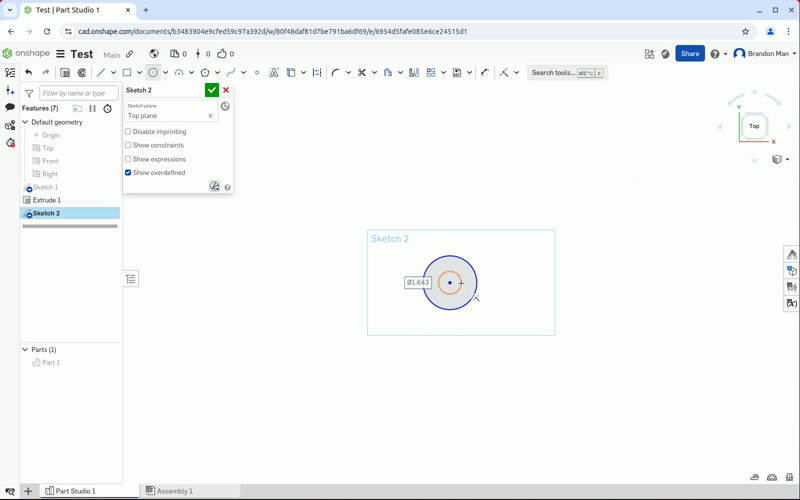
scroll(-6)
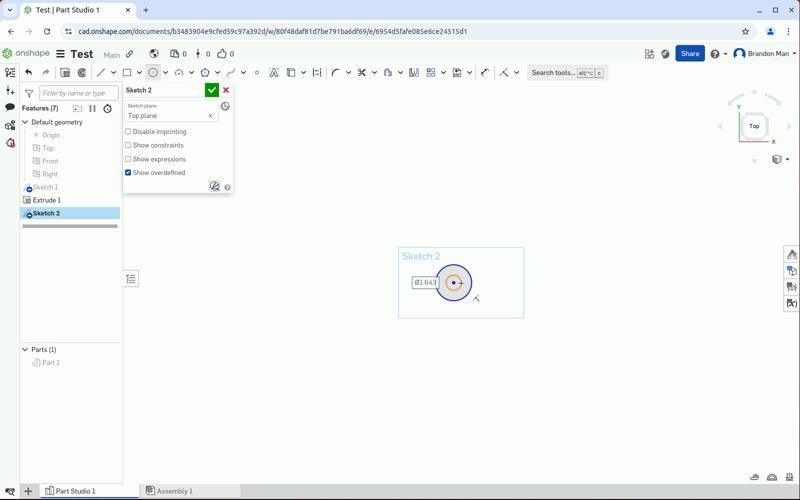
scroll(-6)
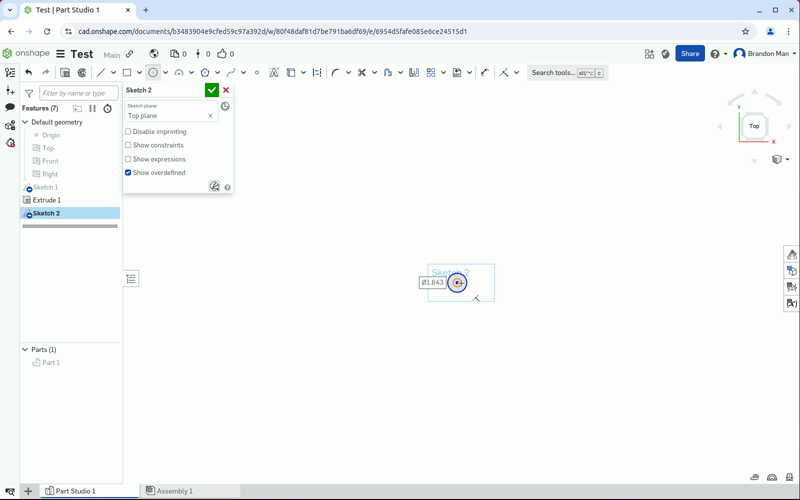
key(esc)
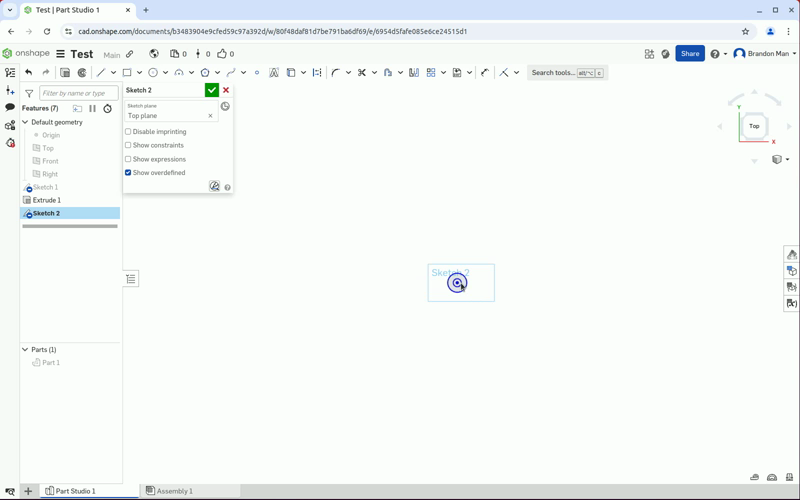
mouse_move(453, 279)
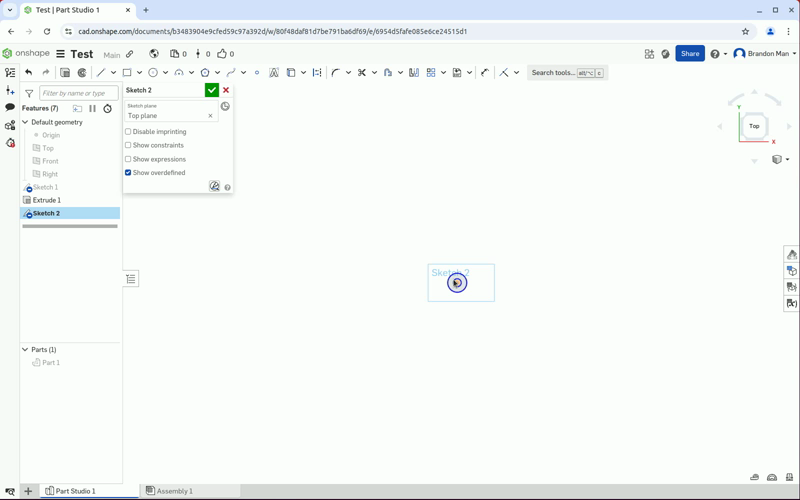
scroll(6)
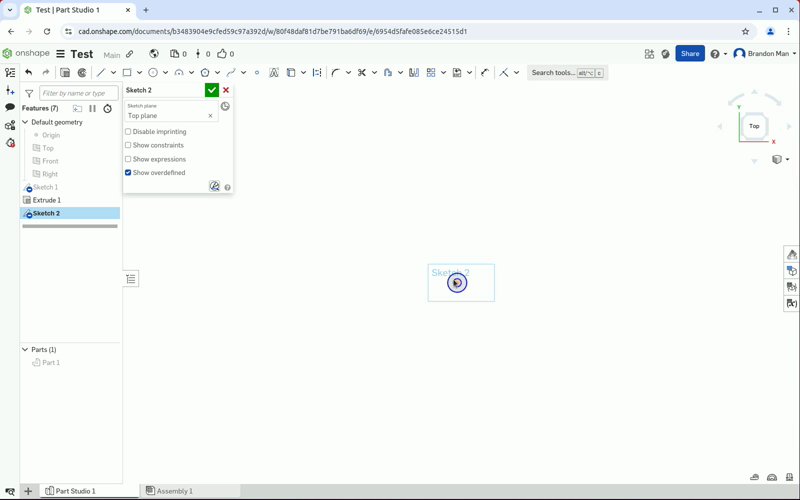
scroll(6)
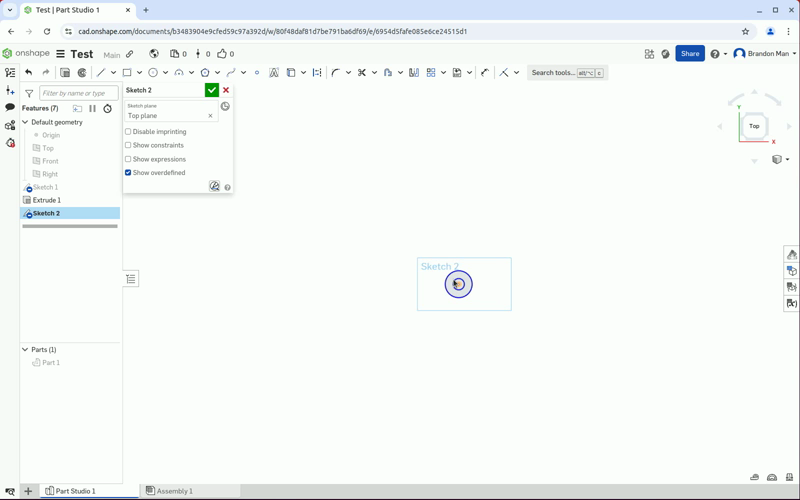
scroll(6)
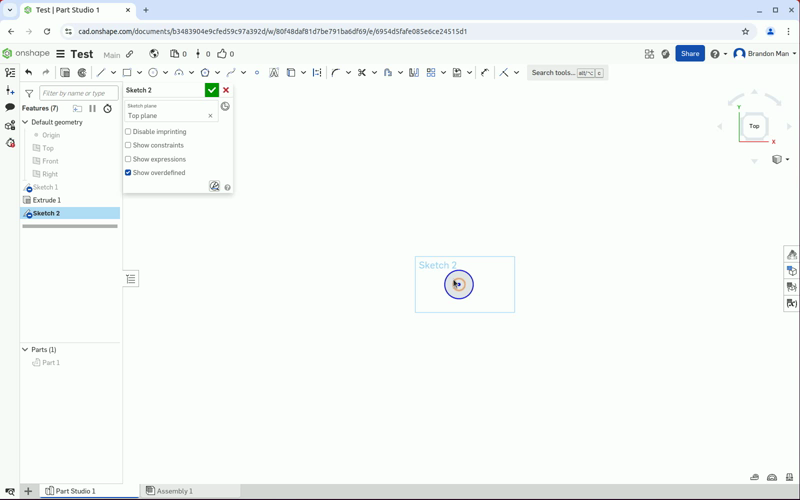
scroll(6)
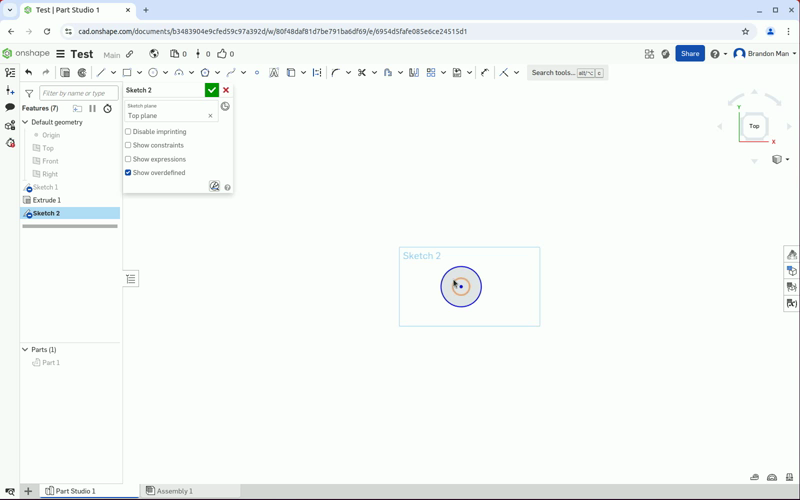
scroll(6)
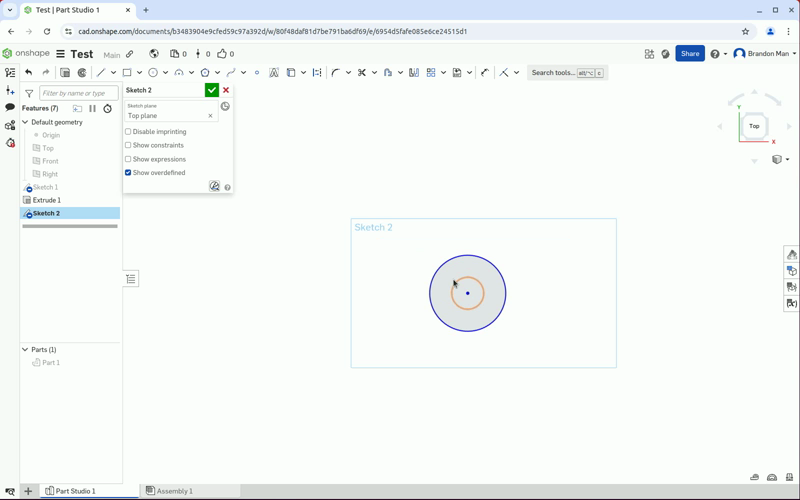
scroll(6)
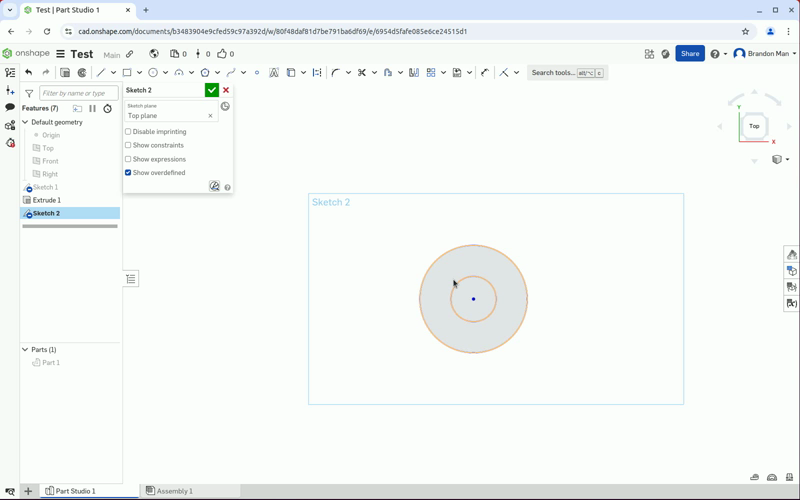
scroll(6)
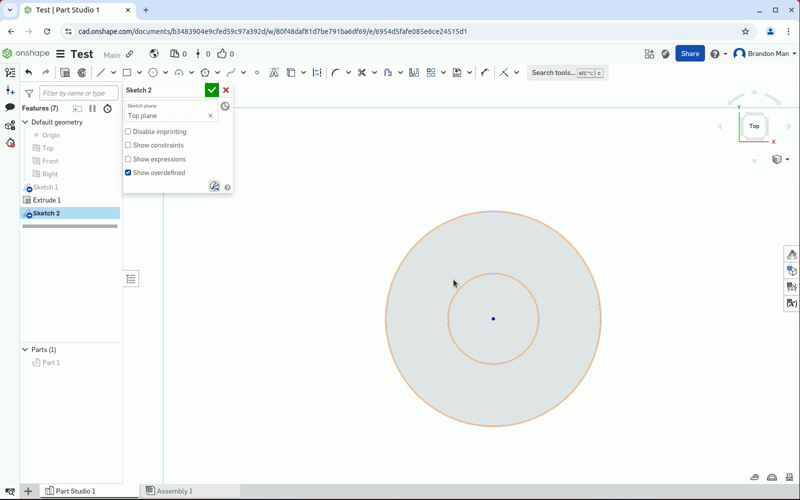
click(453, 279)
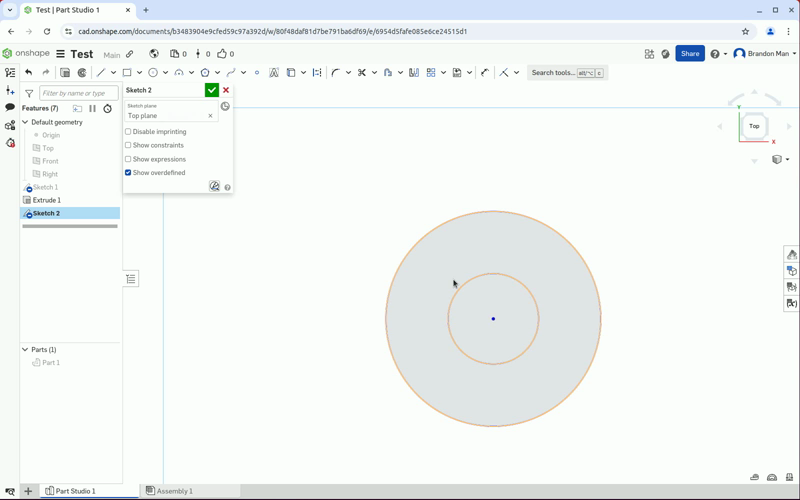
scroll(-6)
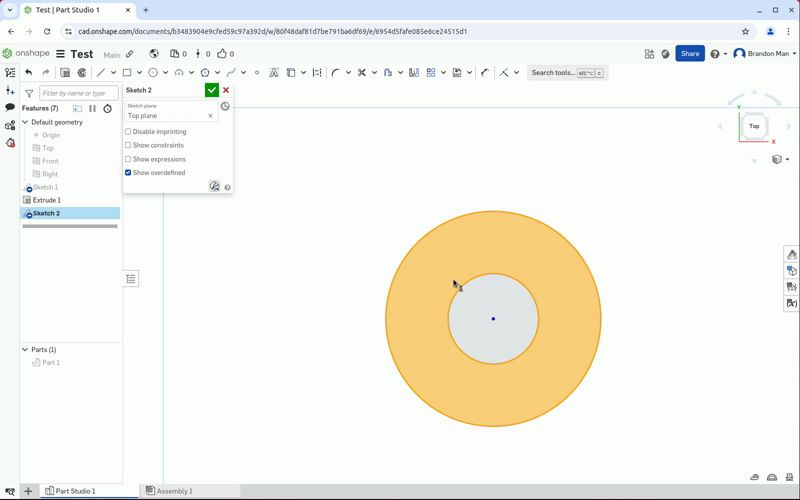
scroll(-6)
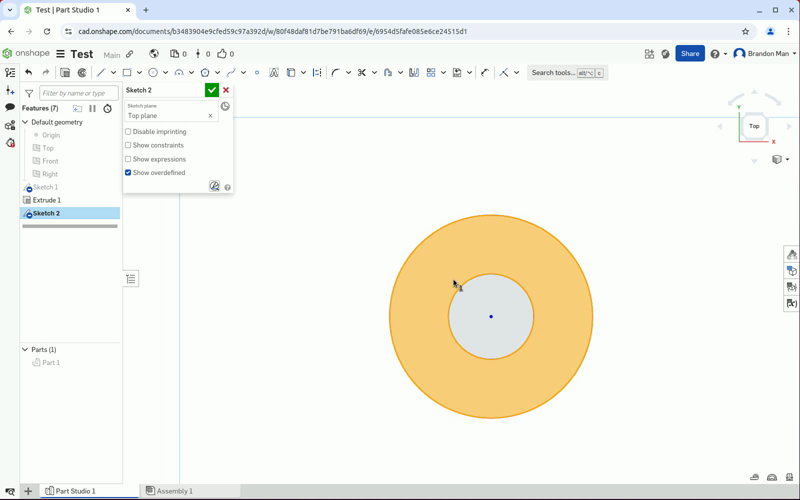
scroll(-6)
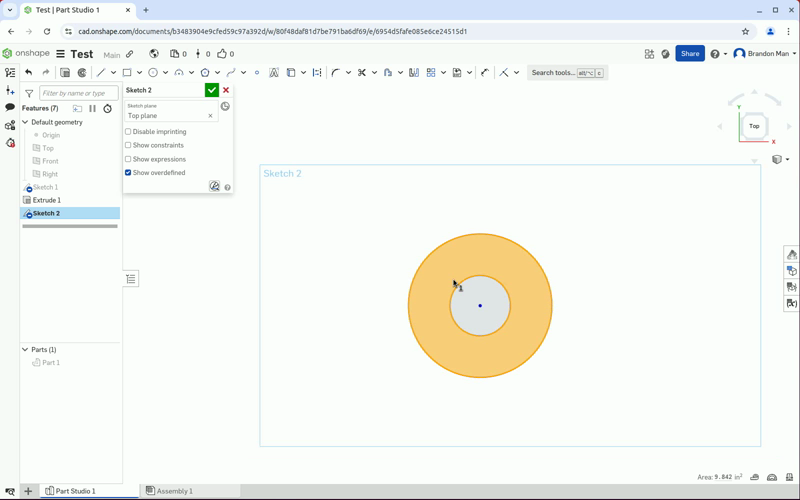
scroll(-6)
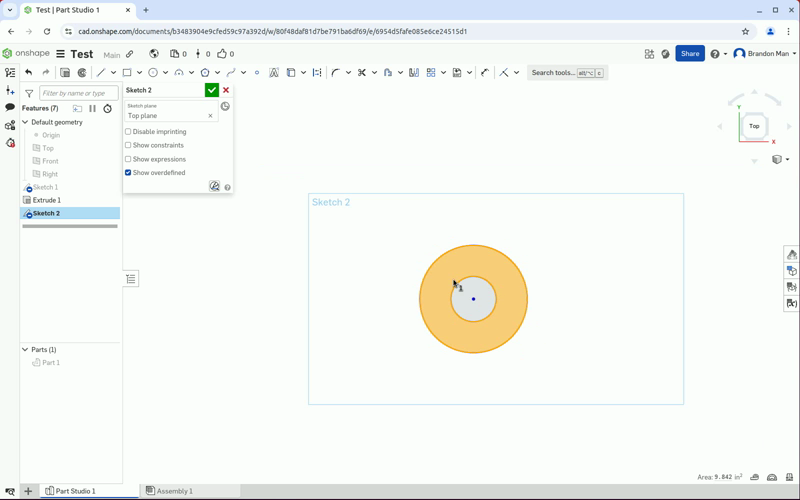
scroll(-6)
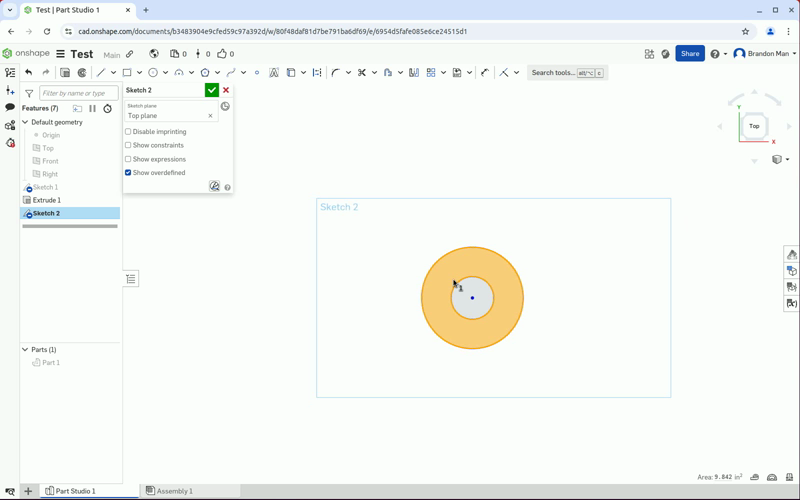
scroll(-6)
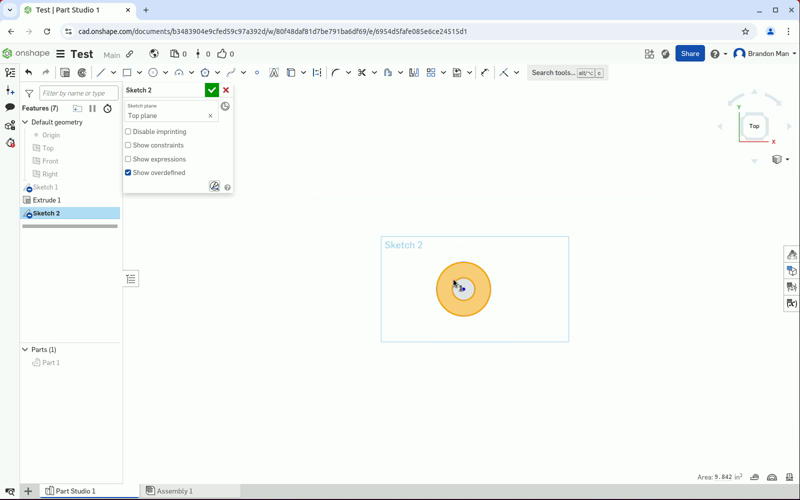
scroll(-6)
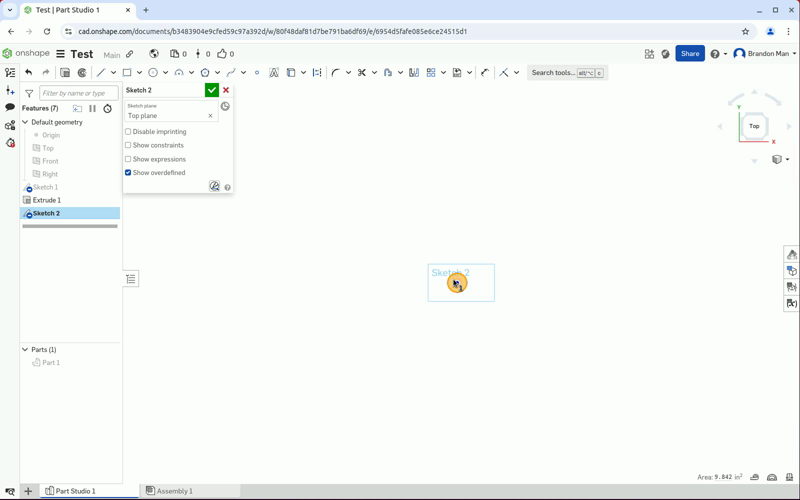
mouse_move(73, 352)
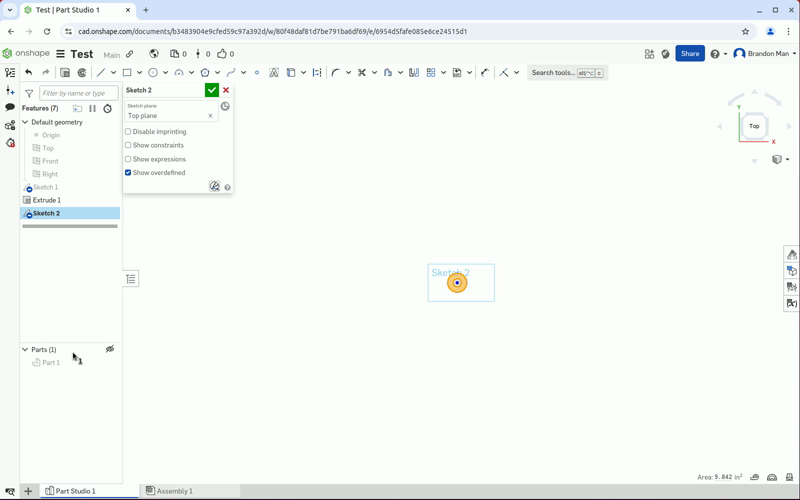
key(shift+y)
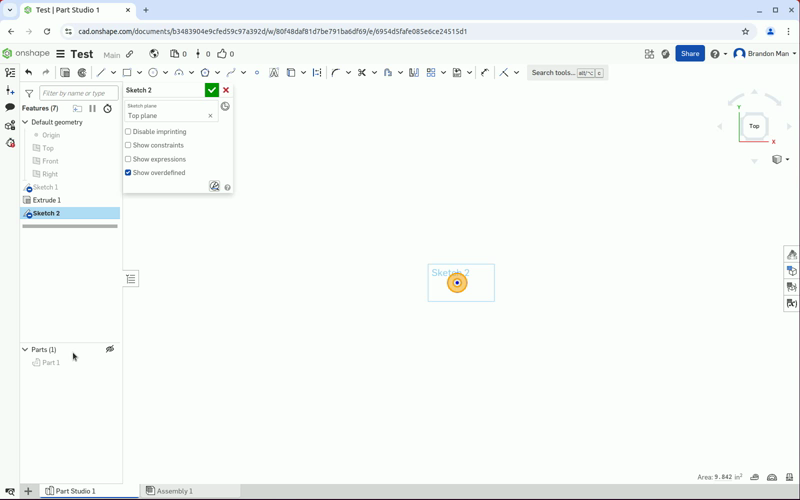
key(shift+e)
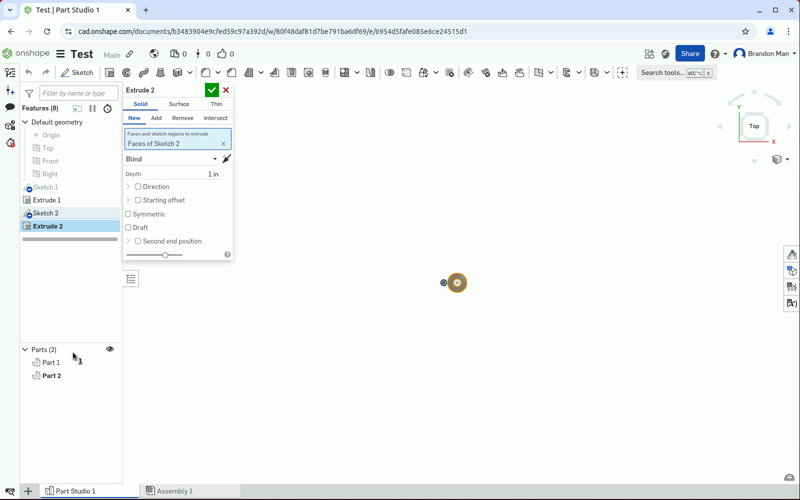
mouse_move(143, 106)
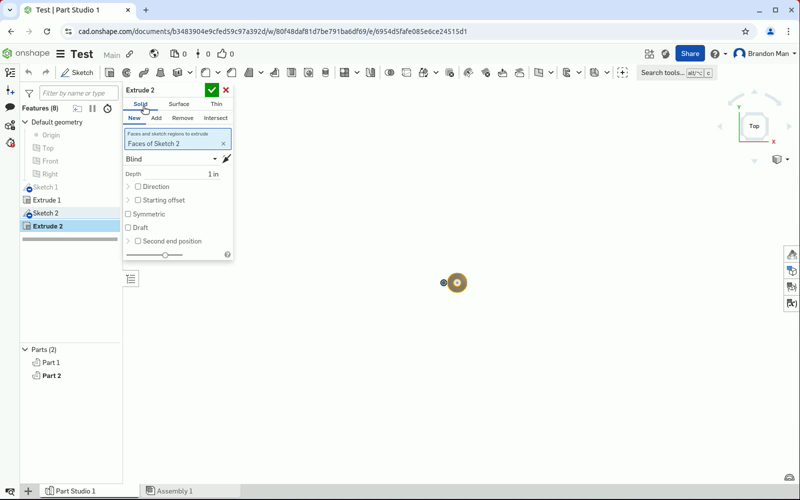
click(143, 106)
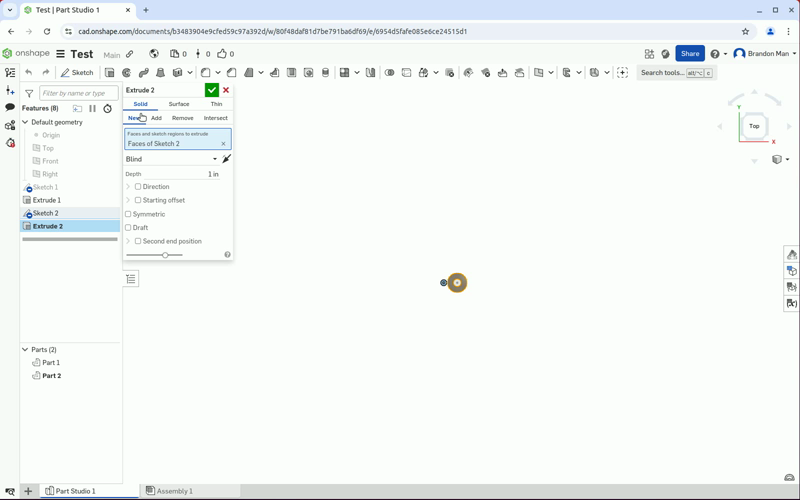
mouse_move(137, 120)
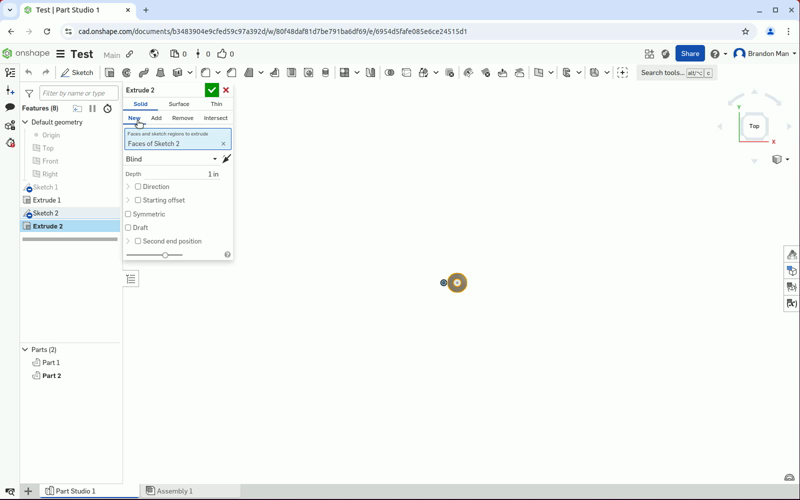
click(137, 120)
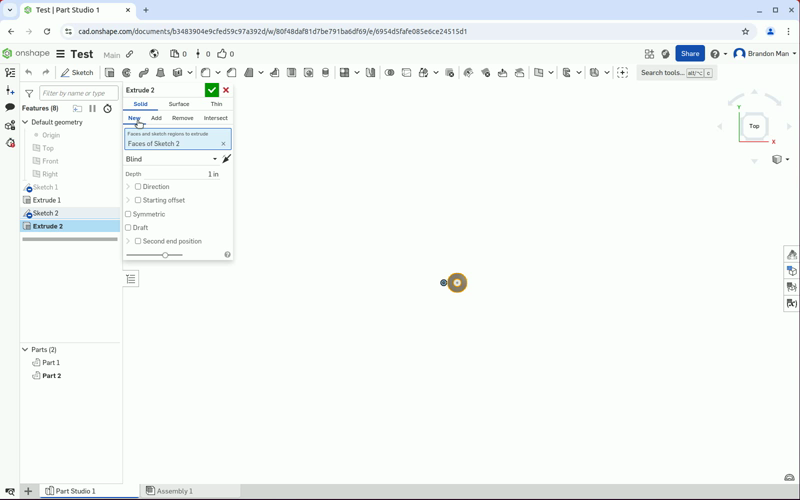
key(tab, 4)
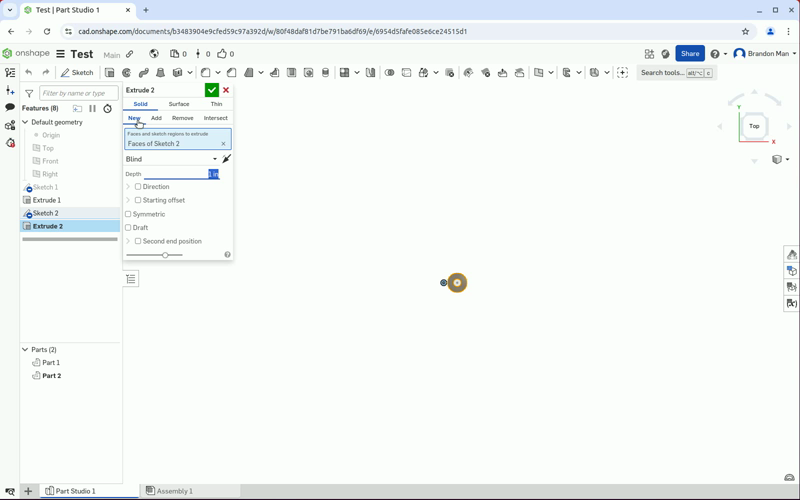
text(0.241)
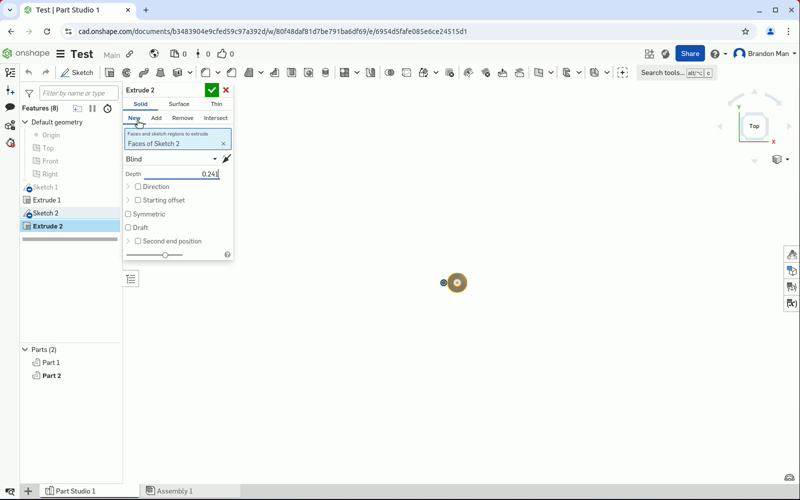
key(enter)
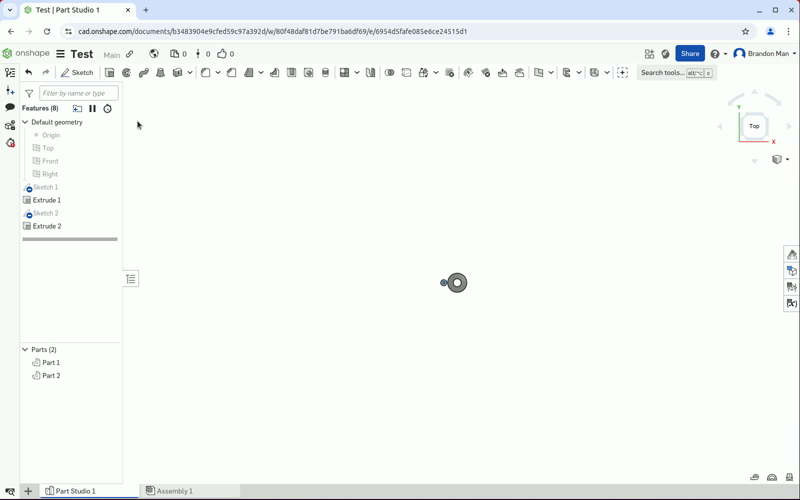
key(shift+h)
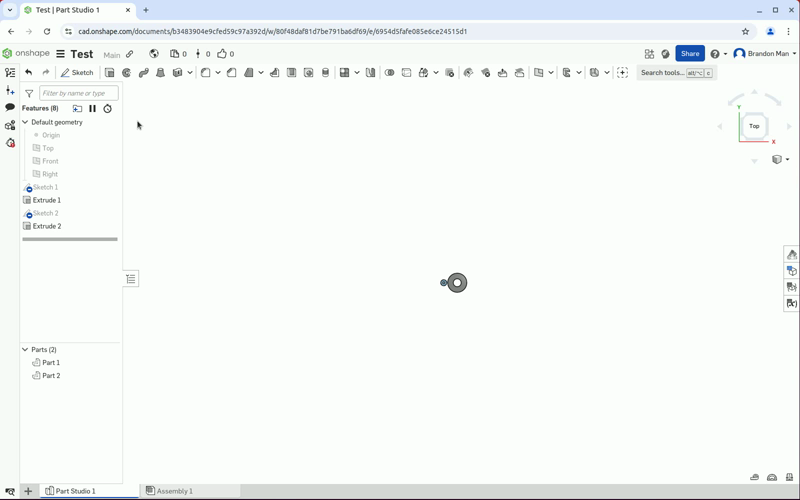
key(shift+h)
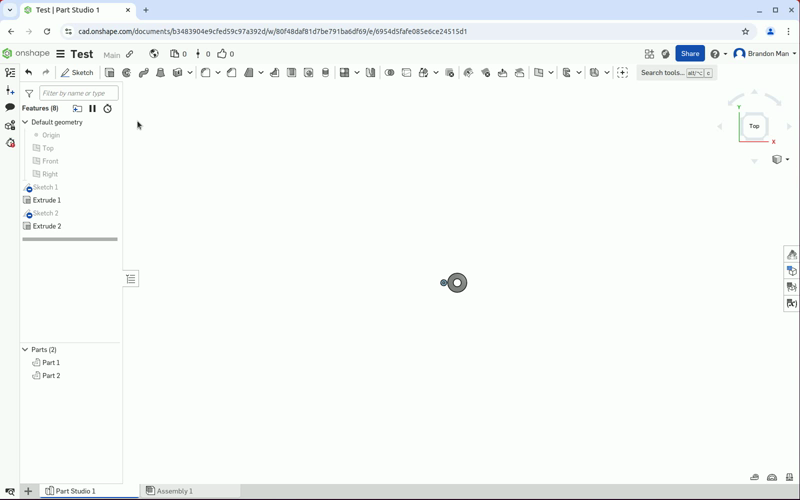
mouse_move(73, 189)
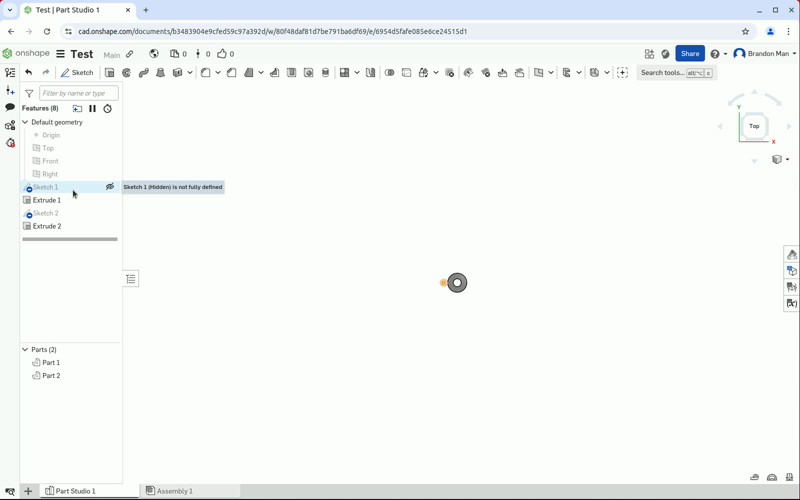
click(73, 189)
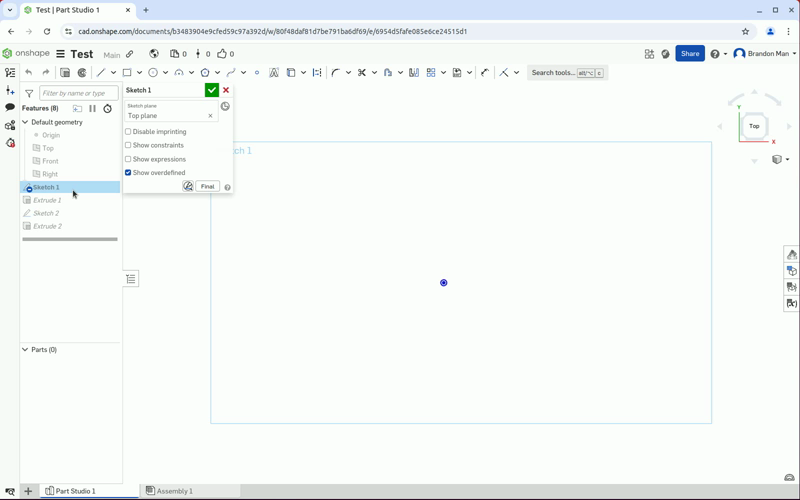
mouse_move(229, 92)
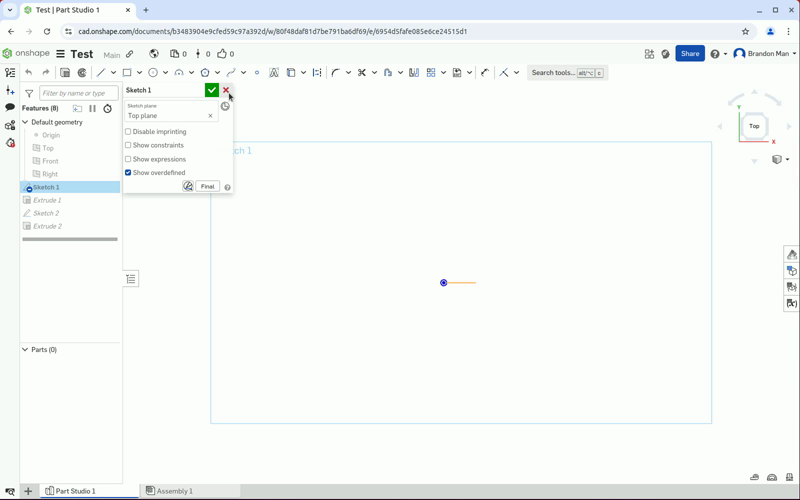
click(229, 92)
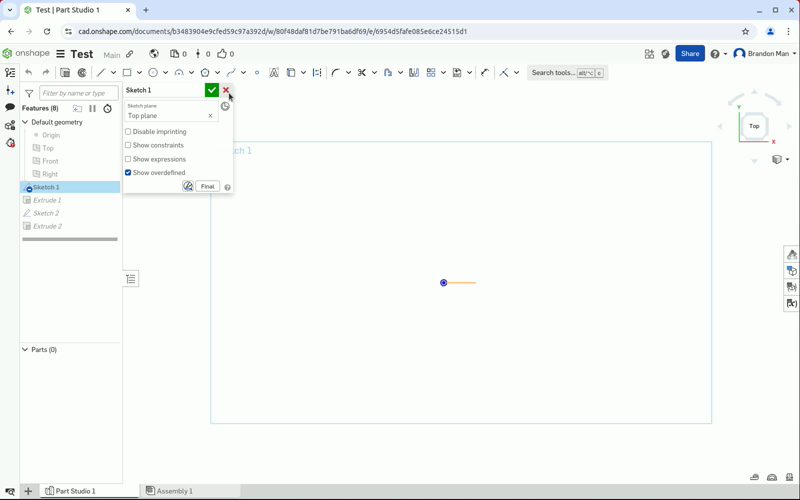
key(shift+s)
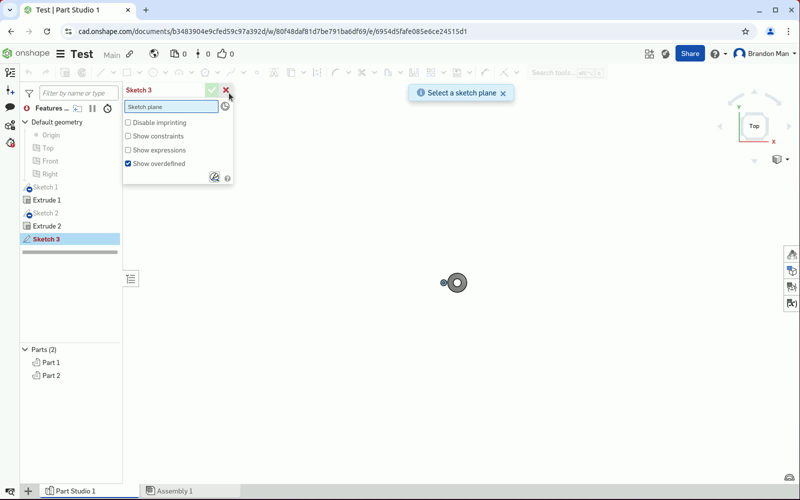
mouse_move(73, 150)
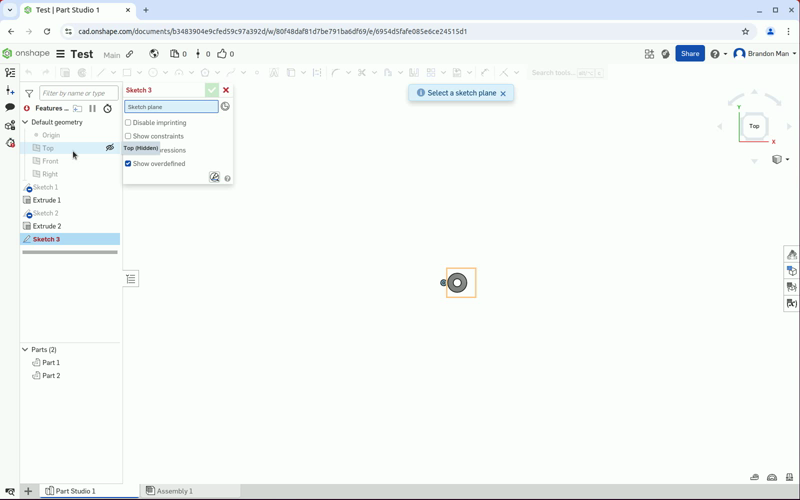
click(73, 150)
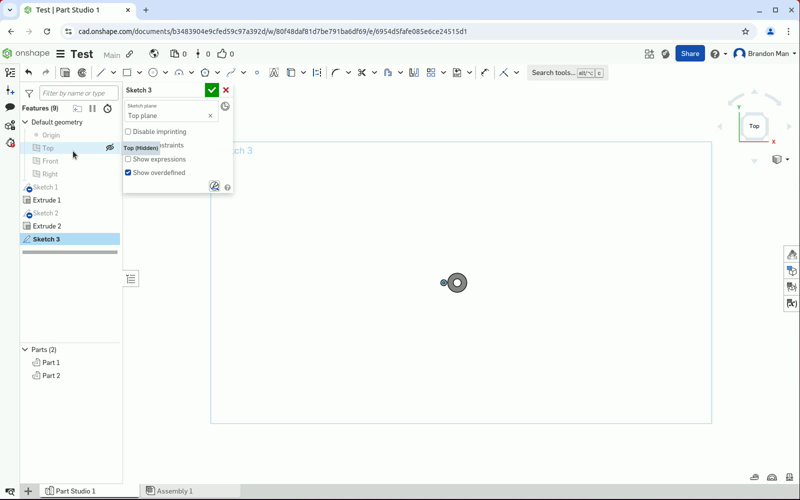
mouse_move(73, 352)
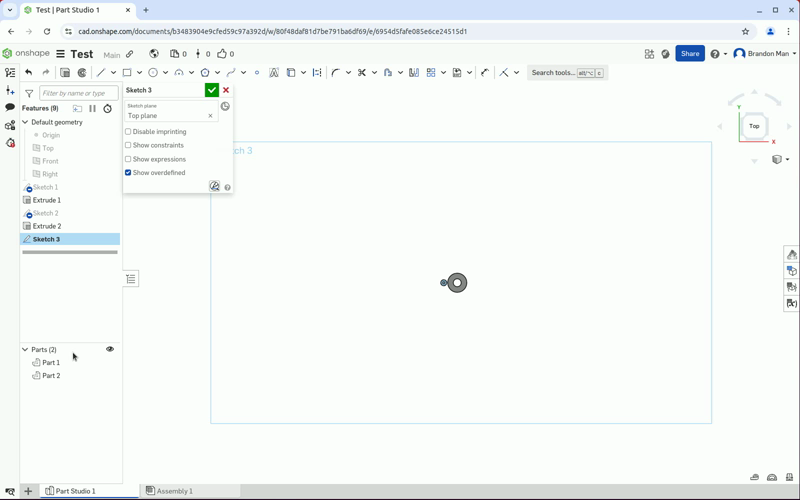
key(y)
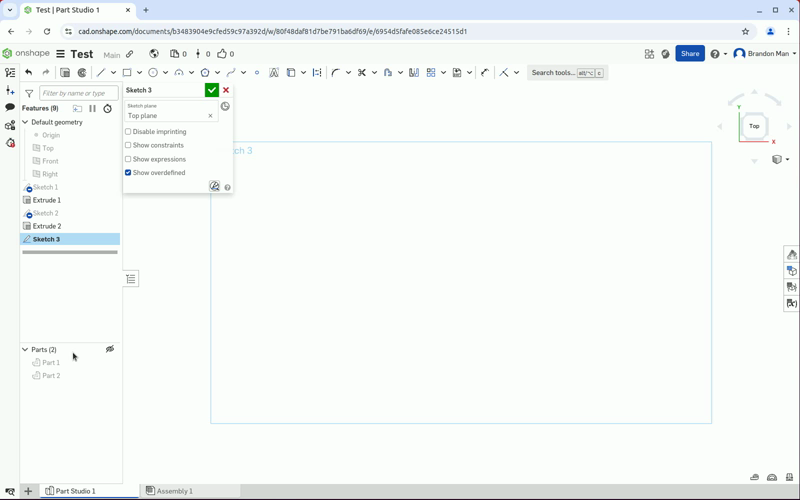
key(c)
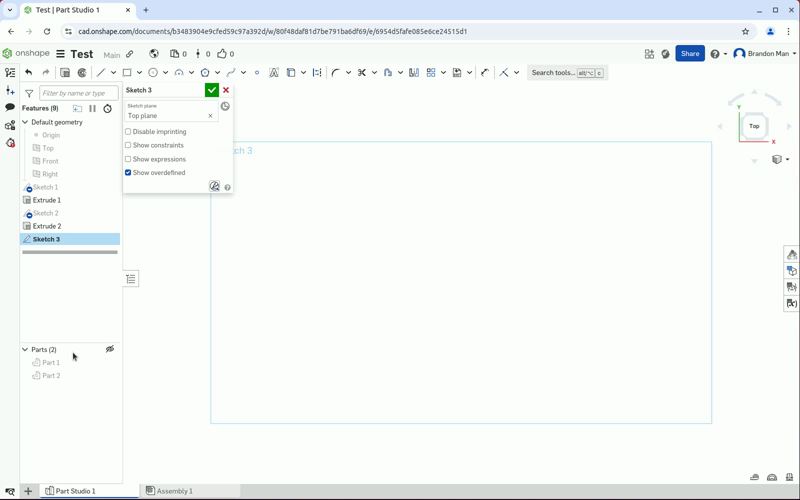
key_down(shift)
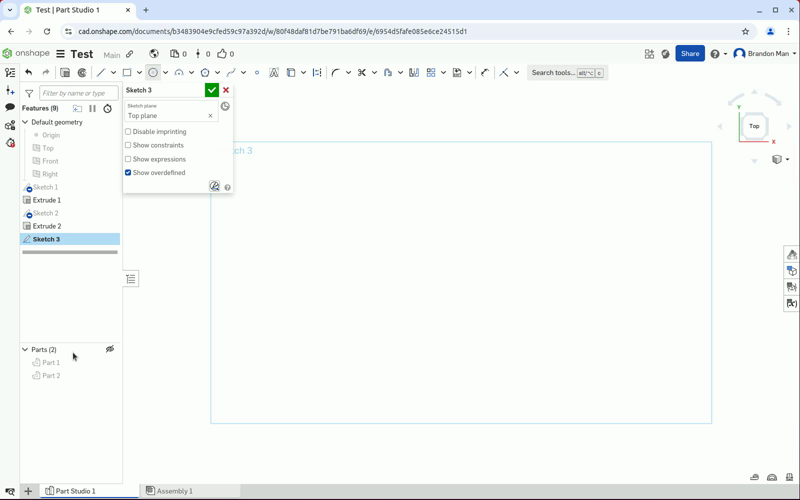
mouse_move(474, 282)
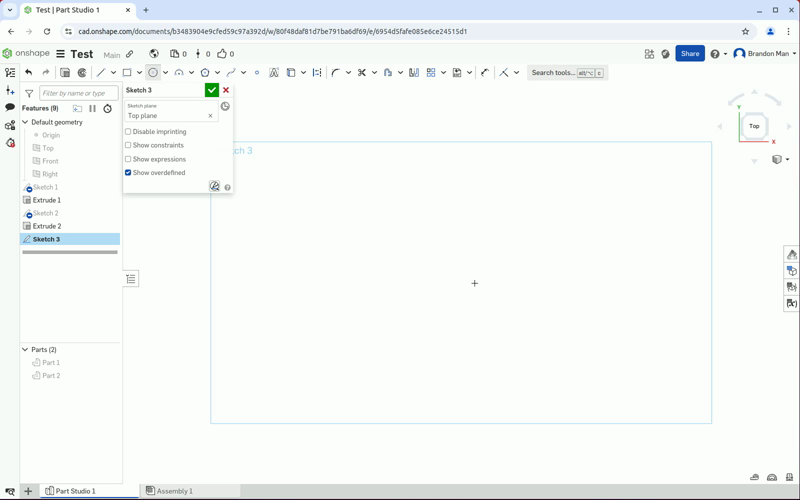
click(474, 282)
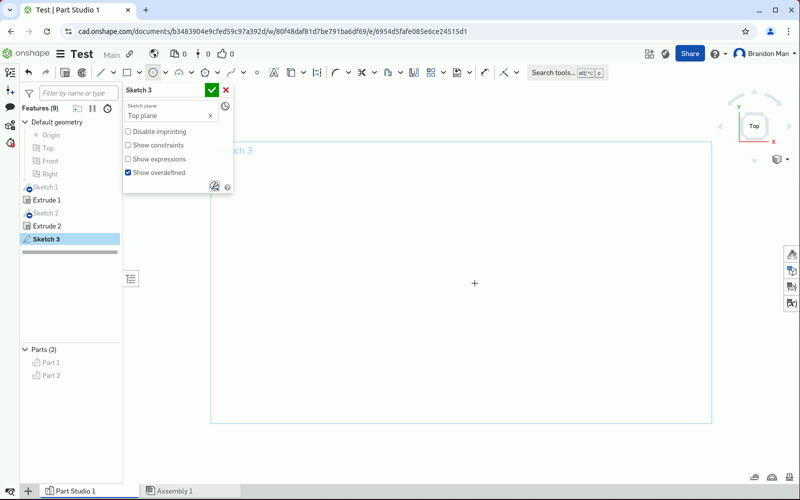
key_up(shift)
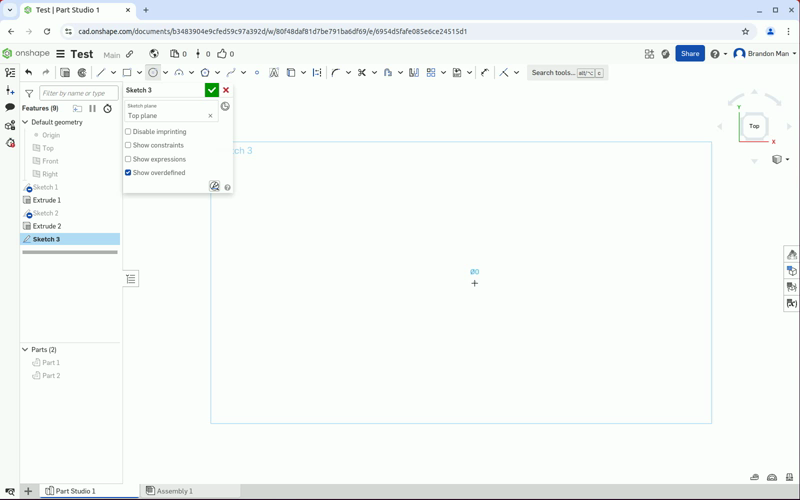
mouse_move(478, 282)
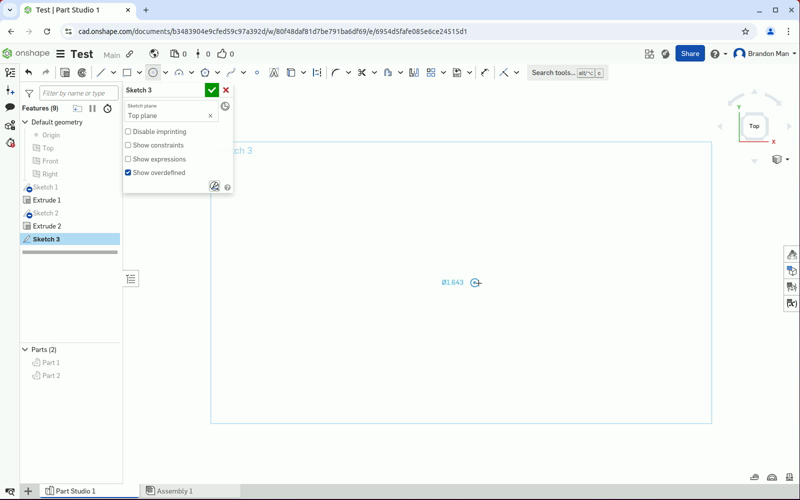
click(478, 282)
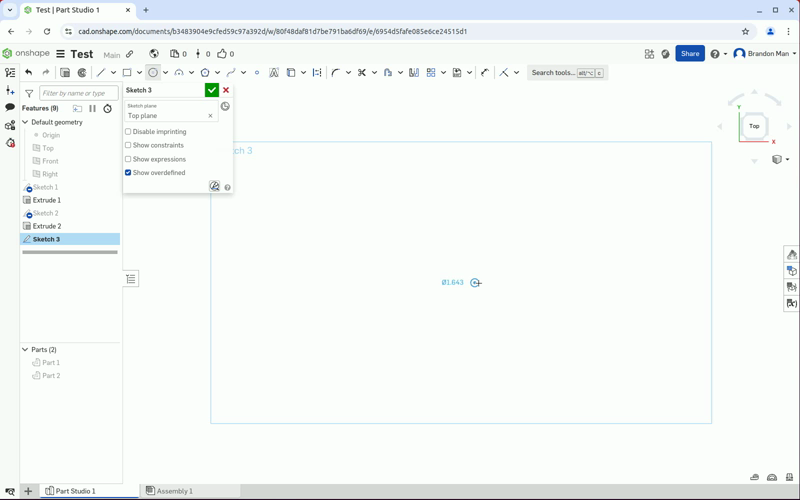
key(esc)
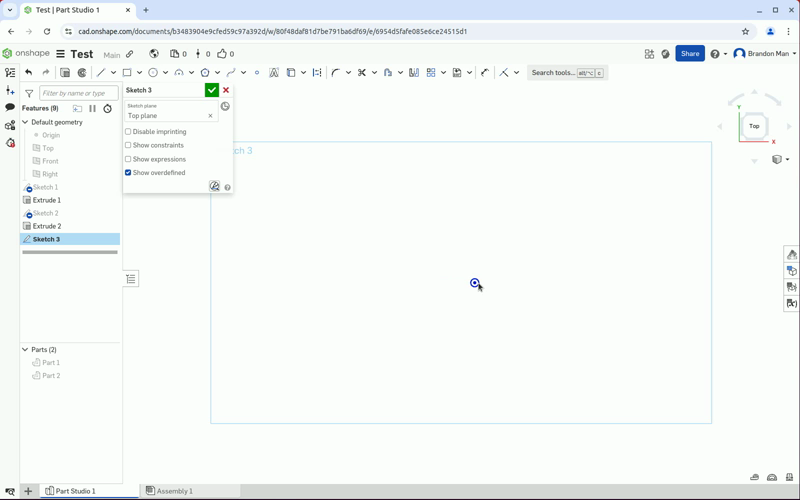
mouse_move(473, 279)
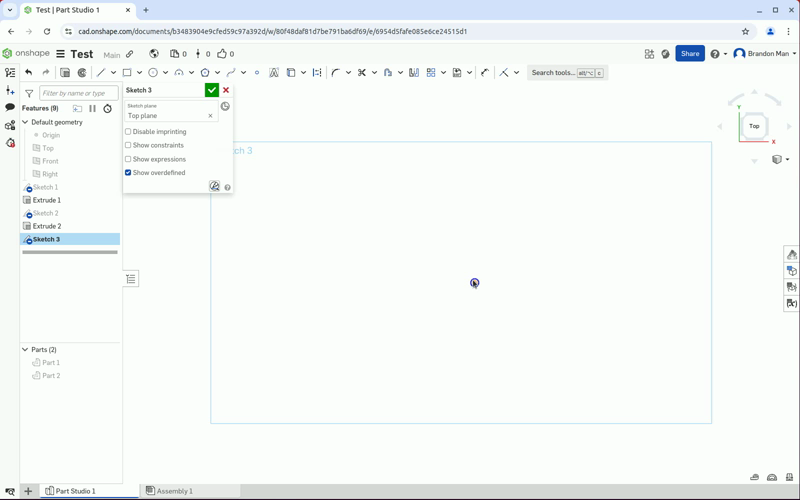
scroll(6)
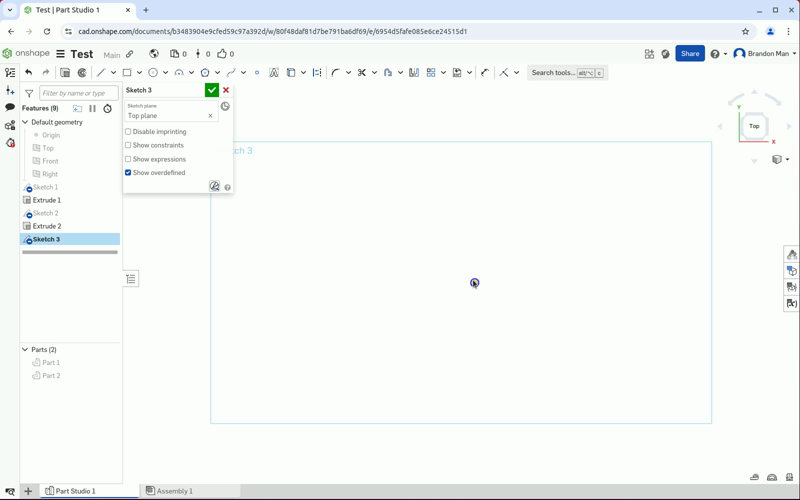
scroll(6)
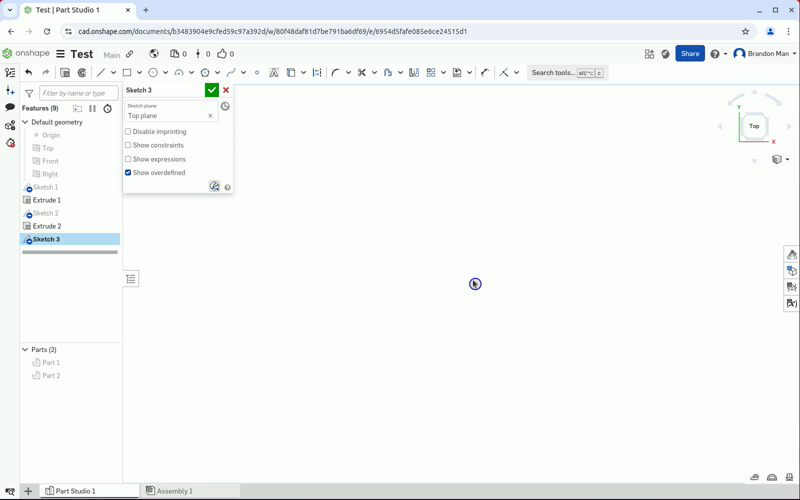
scroll(6)
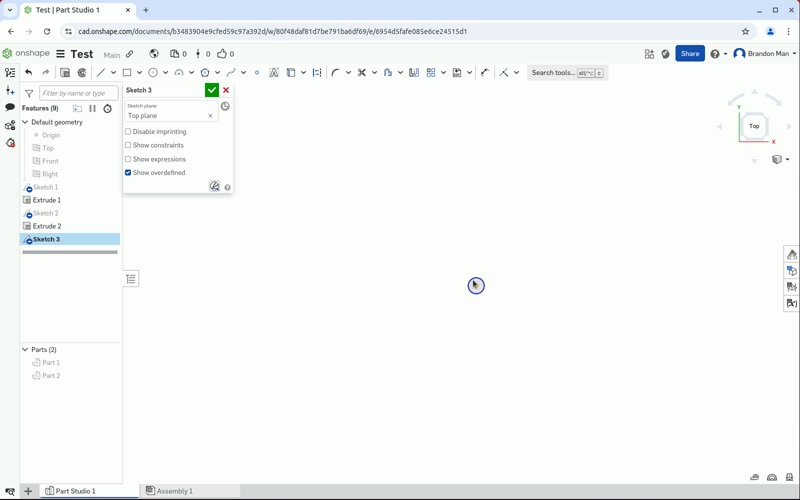
scroll(6)
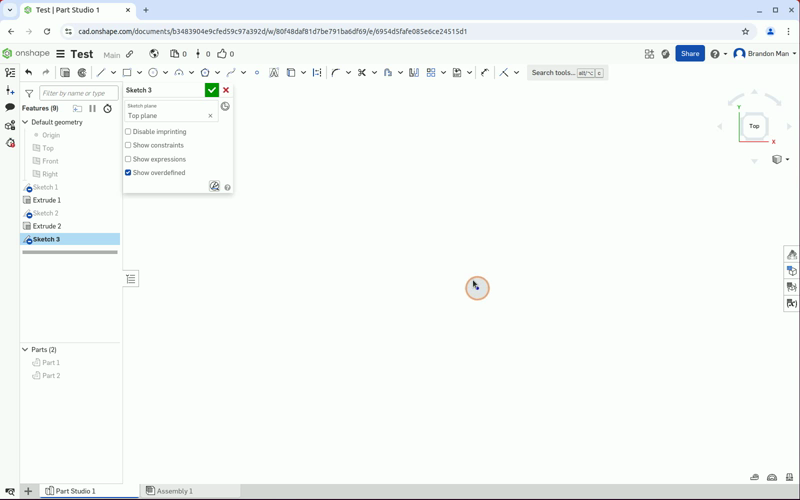
scroll(6)
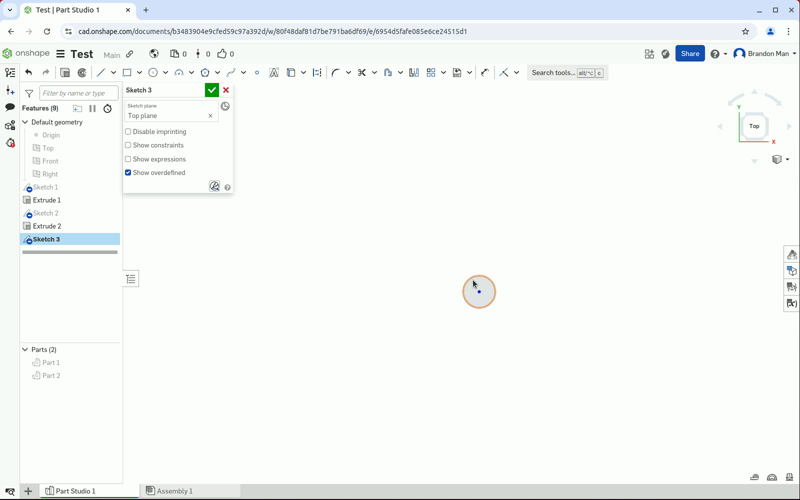
scroll(6)
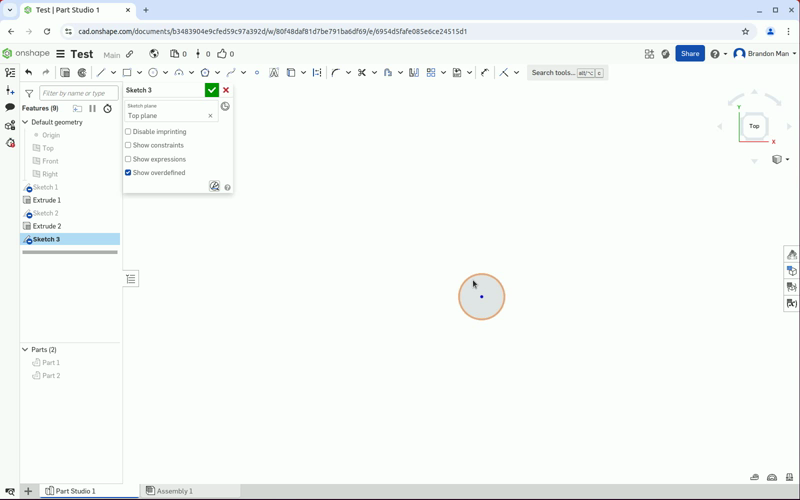
scroll(6)
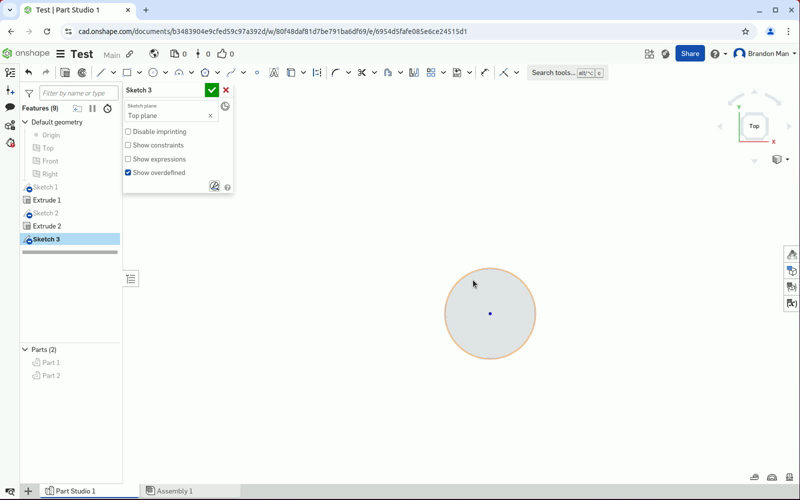
click(473, 279)
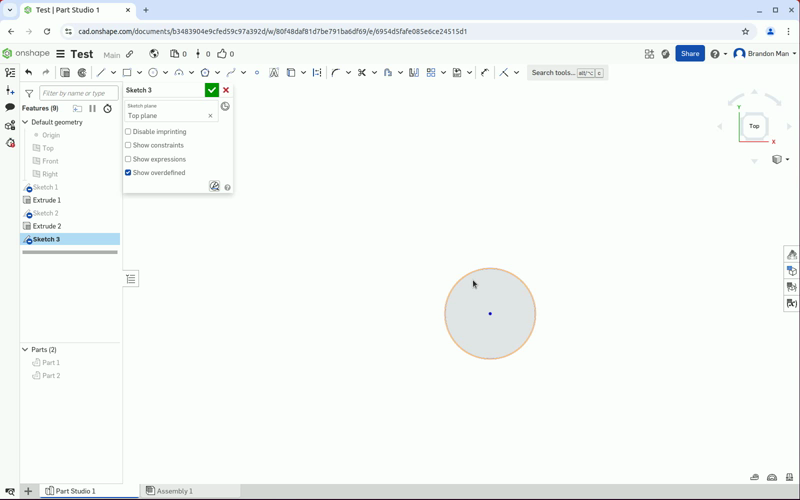
scroll(-6)
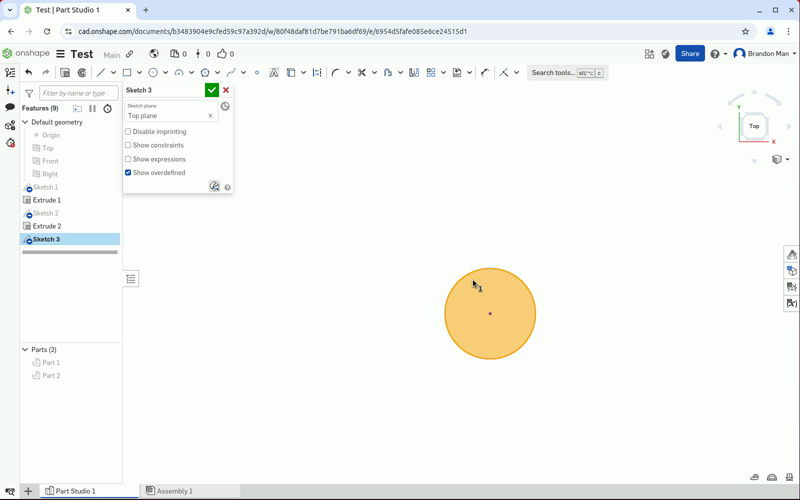
scroll(-6)
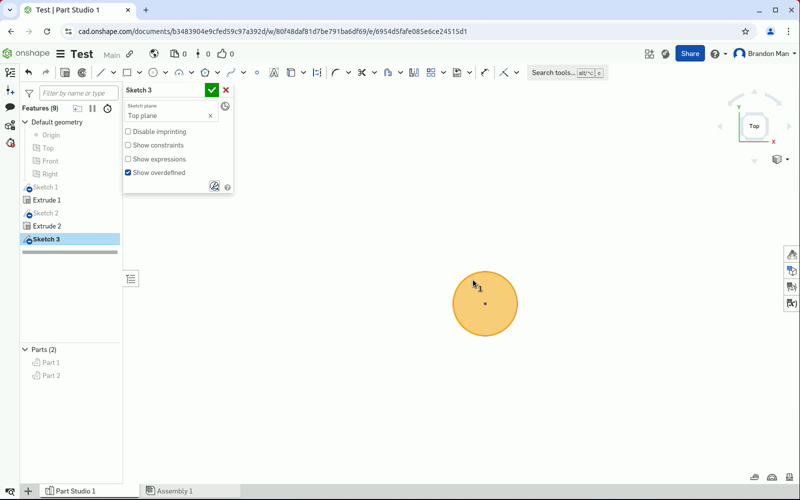
scroll(-6)
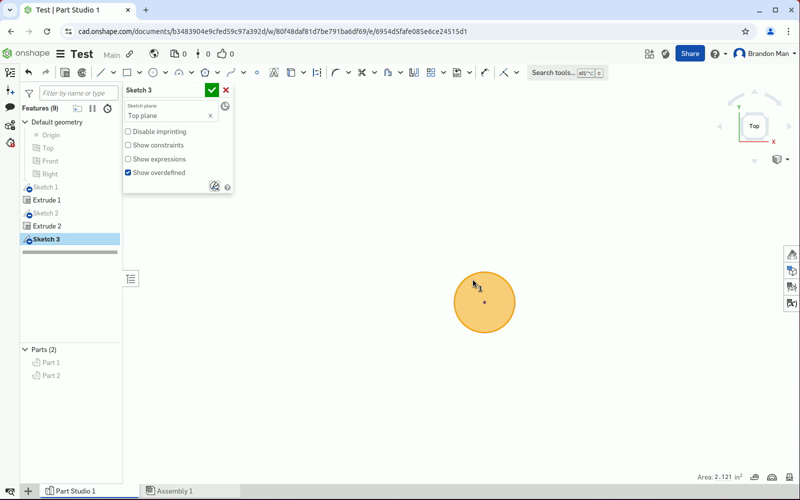
scroll(-6)
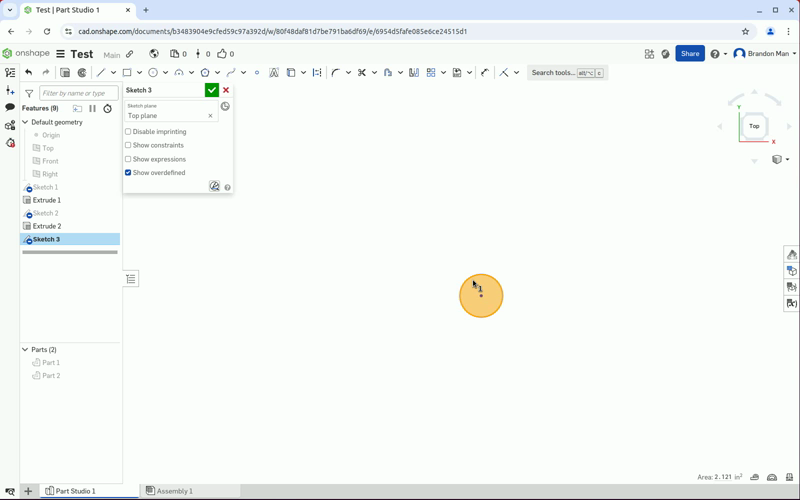
scroll(-6)
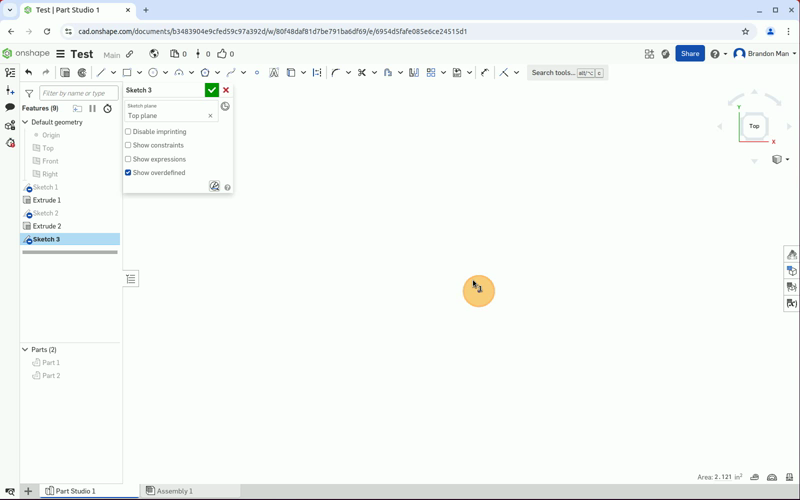
scroll(-6)
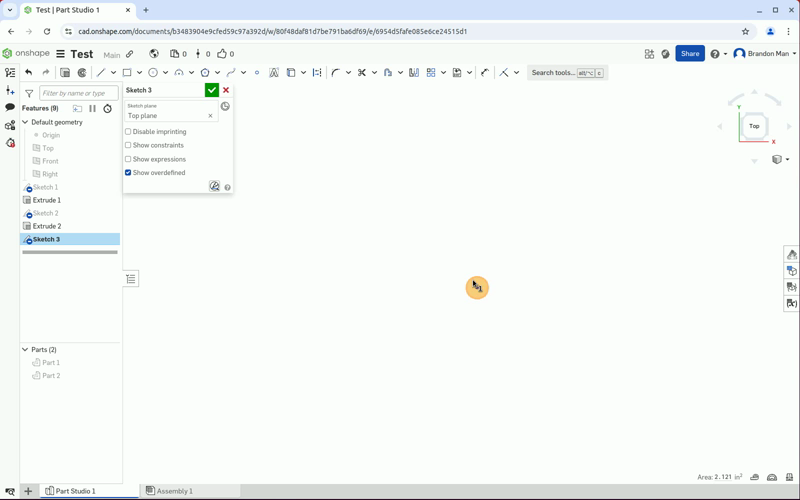
scroll(-6)
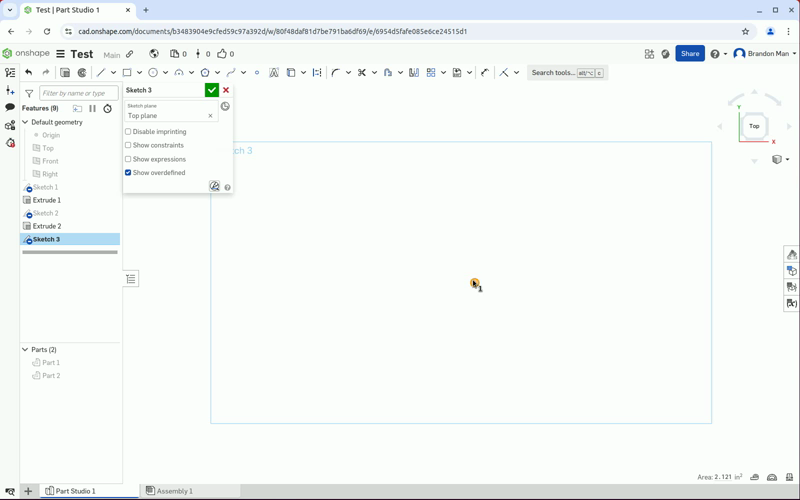
mouse_move(73, 352)
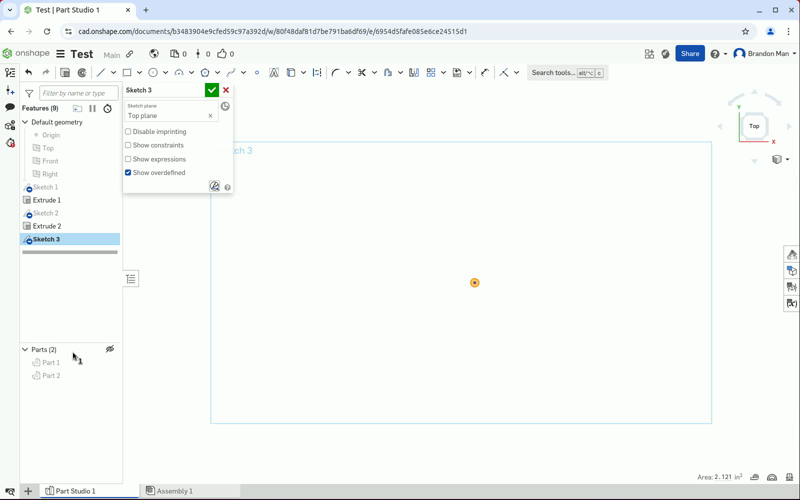
key(shift+y)
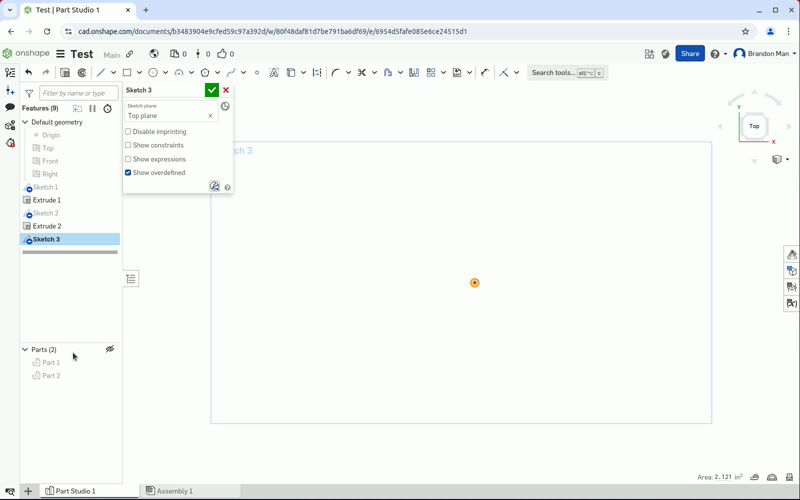
key(shift+e)
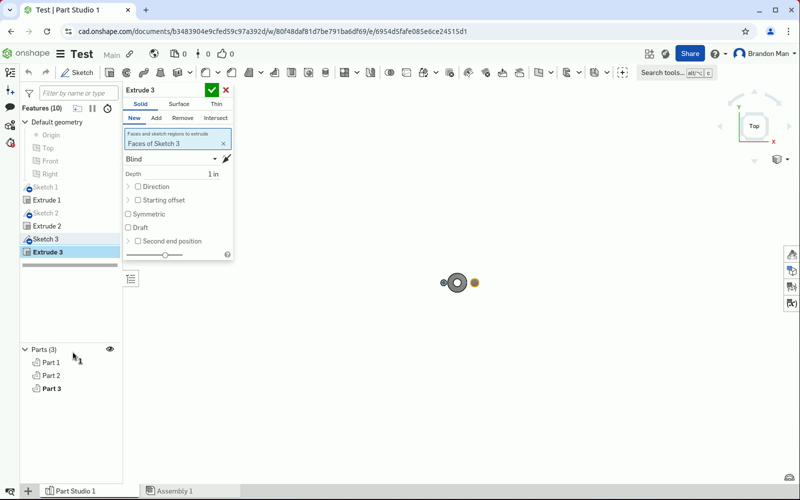
mouse_move(143, 106)
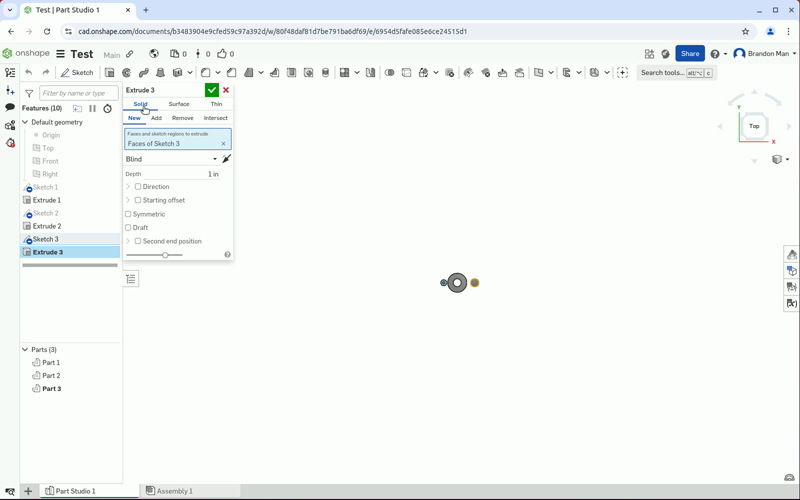
click(143, 106)
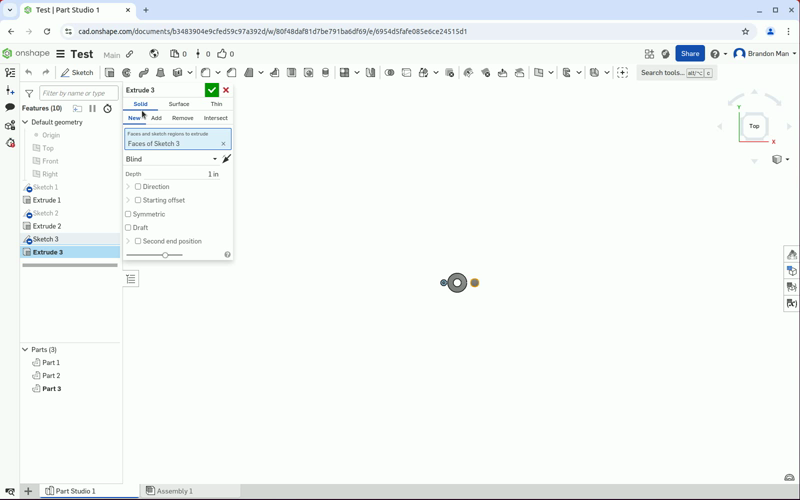
mouse_move(137, 120)
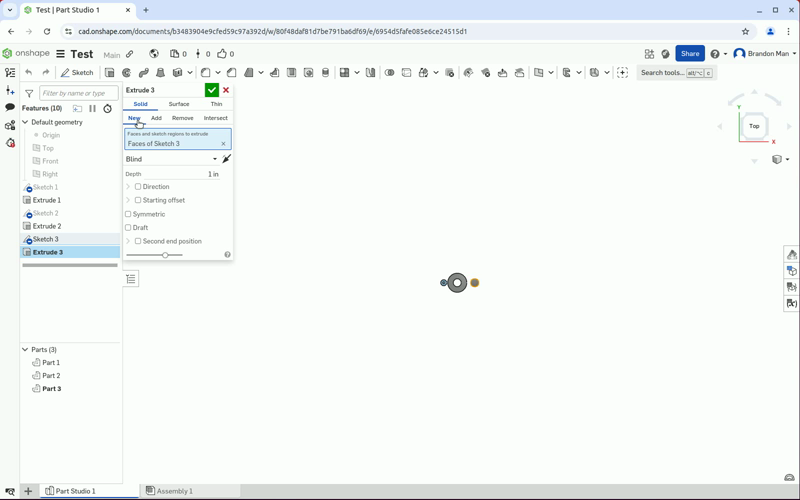
click(137, 120)
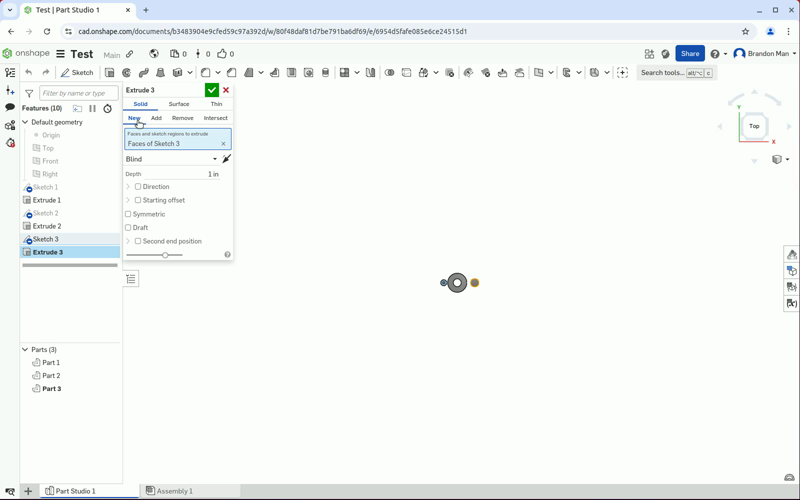
key(tab, 4)
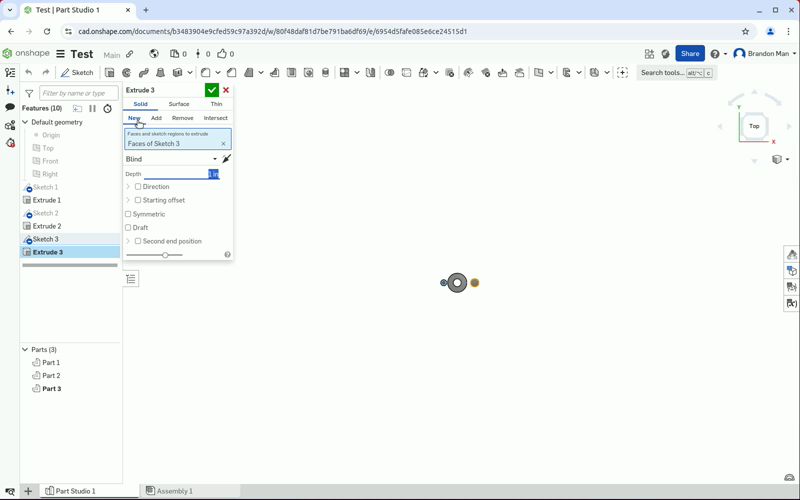
text(-23.108)
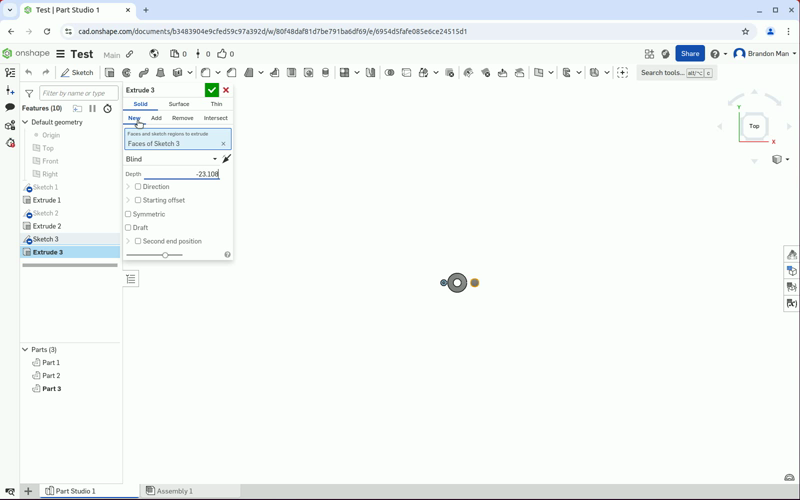
key(enter)
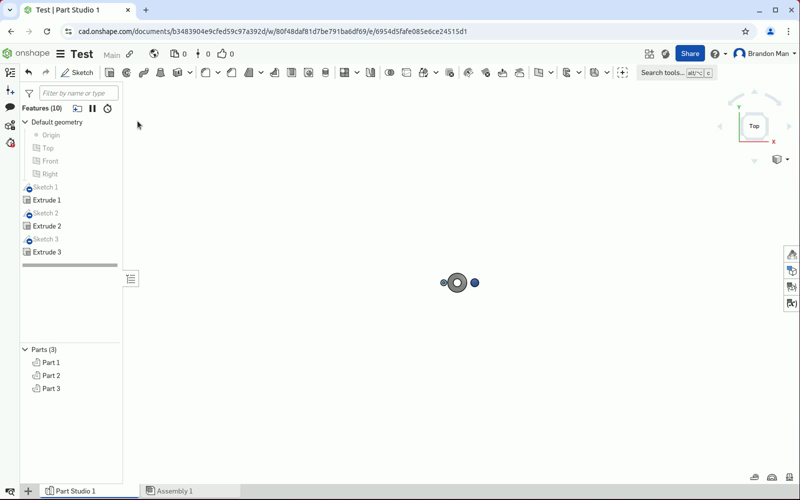
key(shift+h)
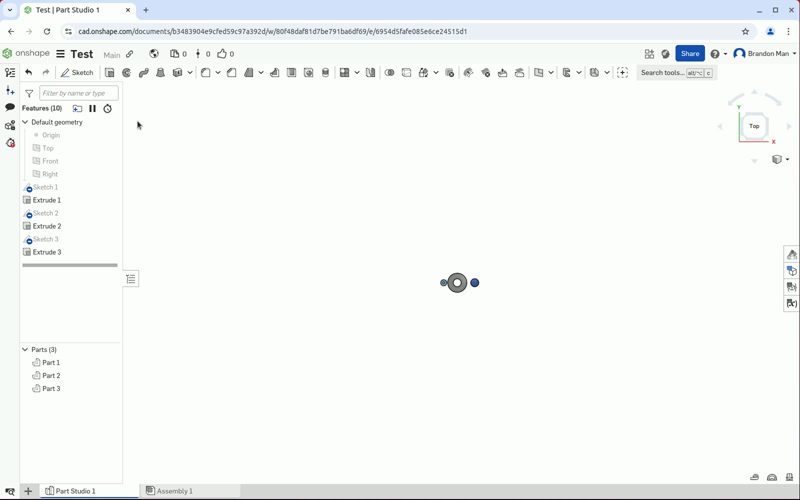
key(shift+h)
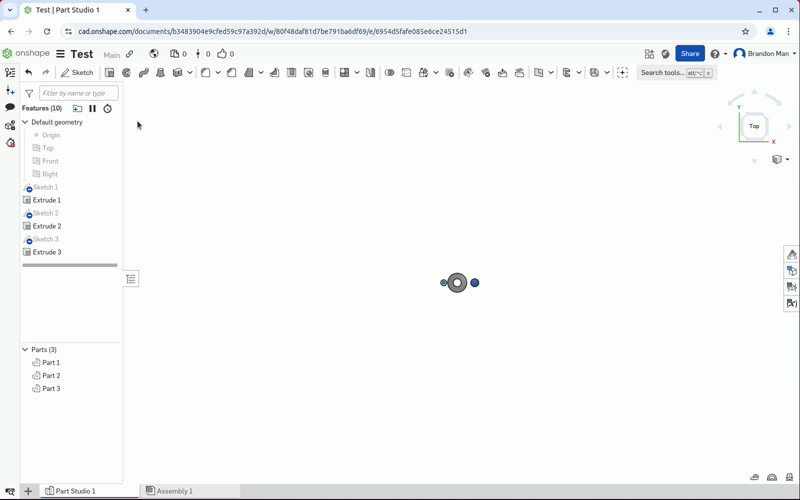
mouse_move(73, 189)
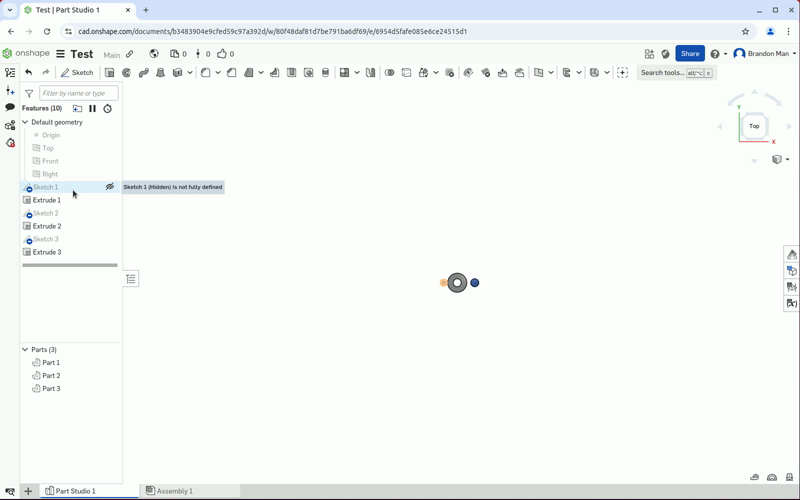
click(73, 189)
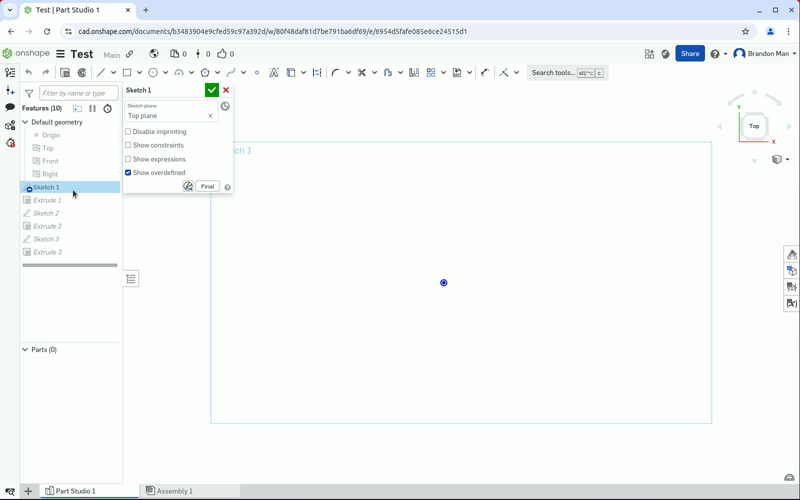
mouse_move(229, 92)
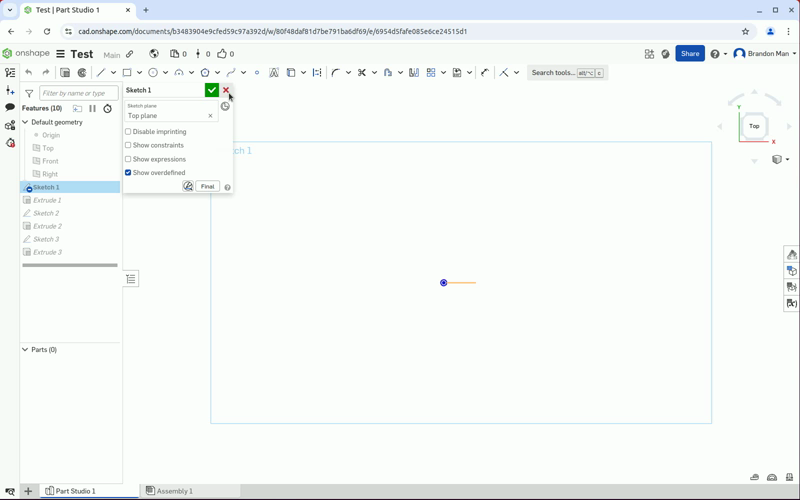
click(229, 92)
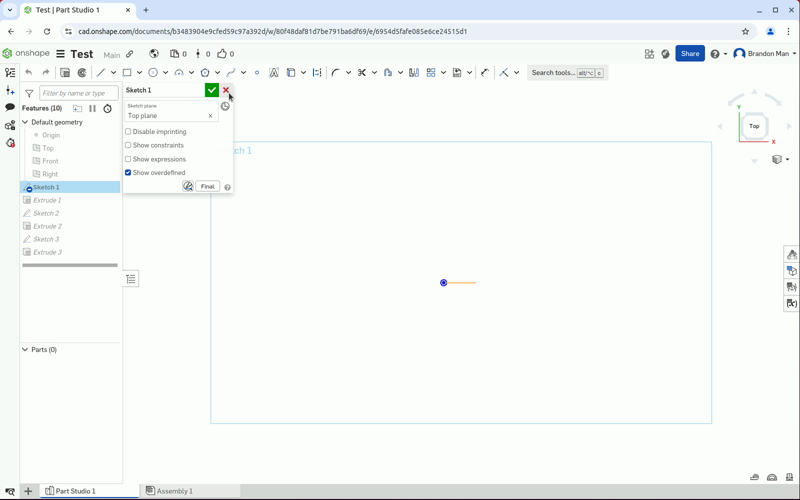
key(shift+s)
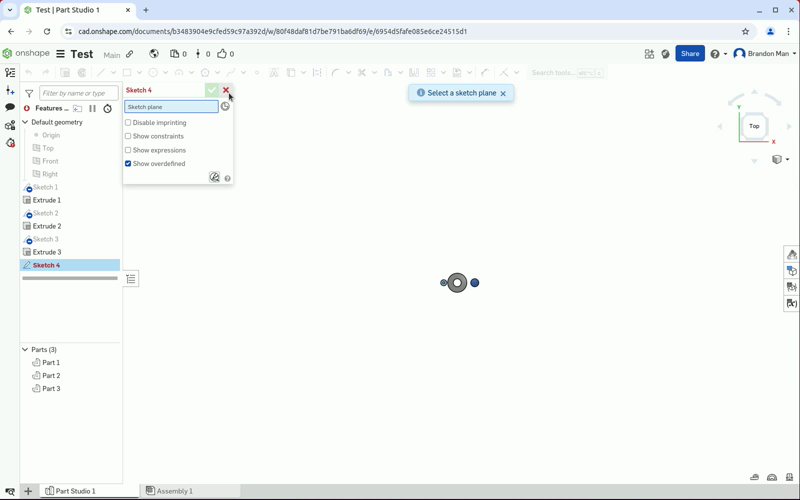
mouse_move(73, 150)
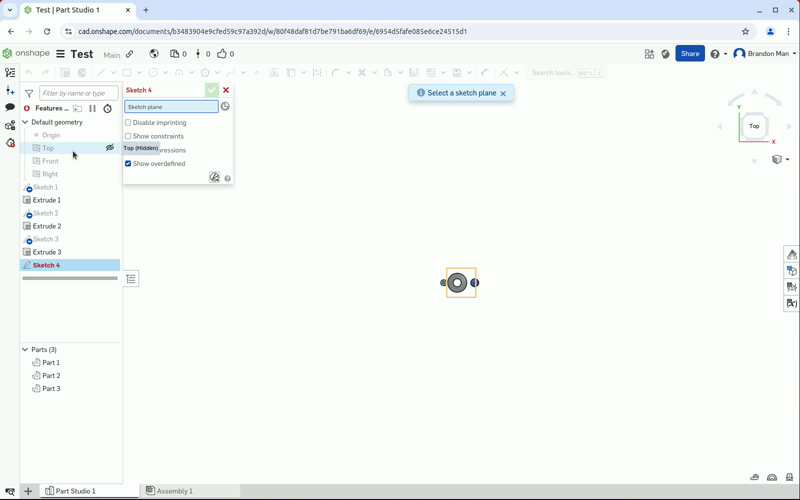
click(73, 150)
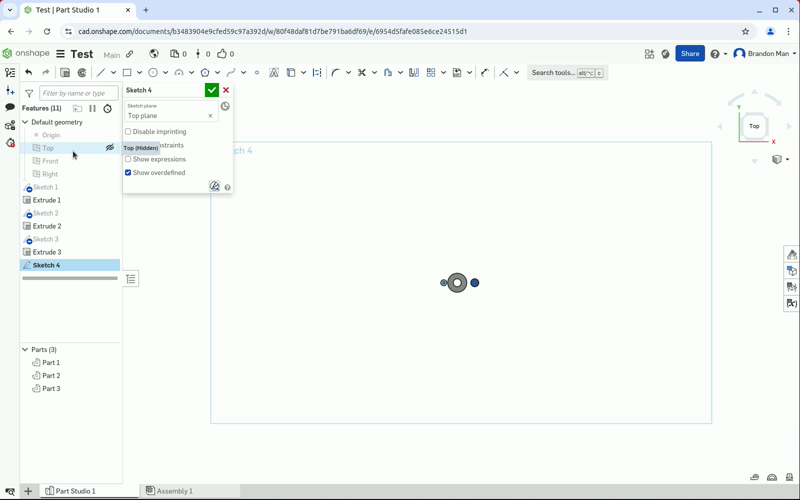
mouse_move(73, 352)
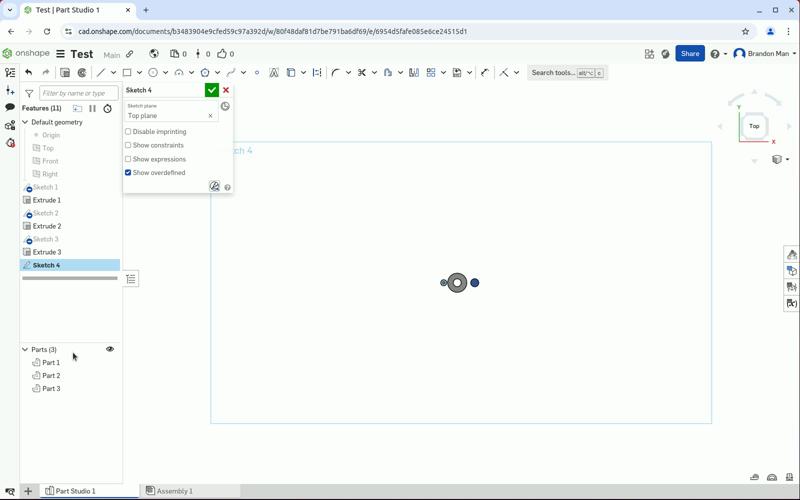
key(y)
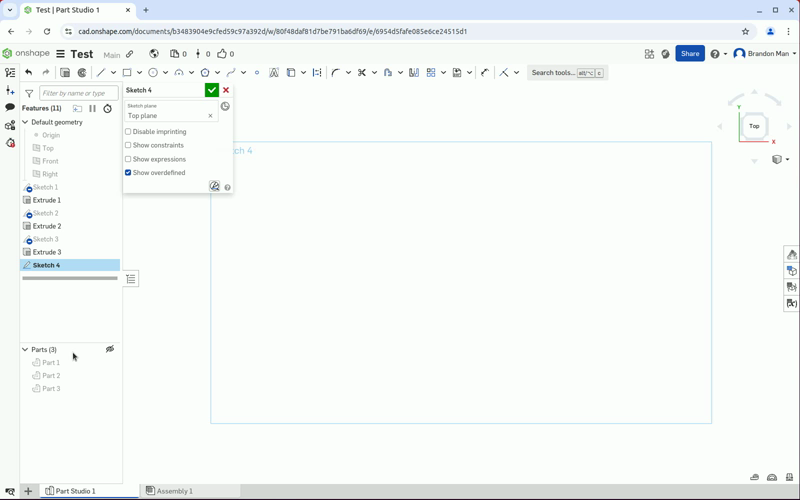
key(c)
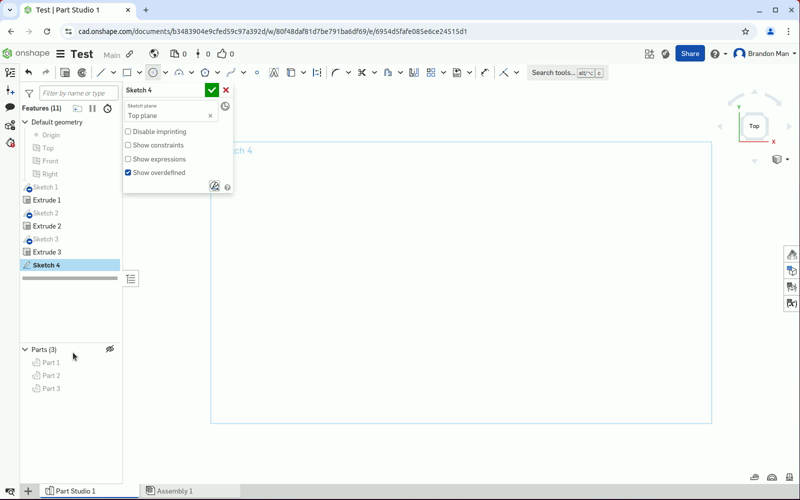
key_down(shift)
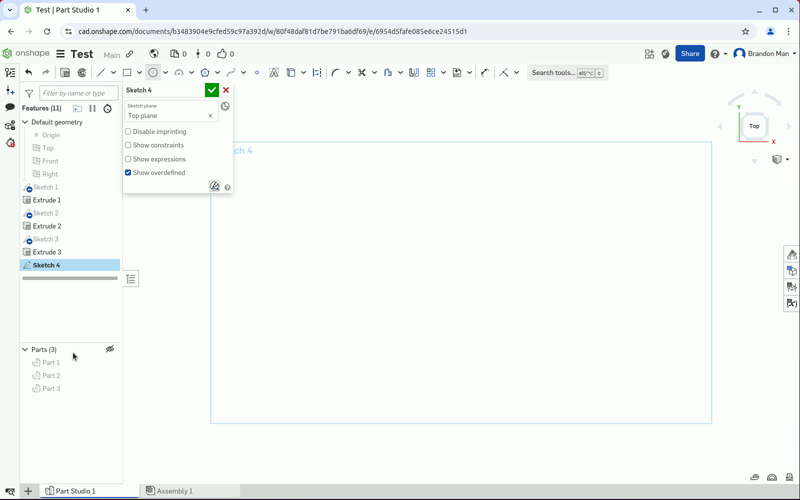
mouse_move(484, 282)
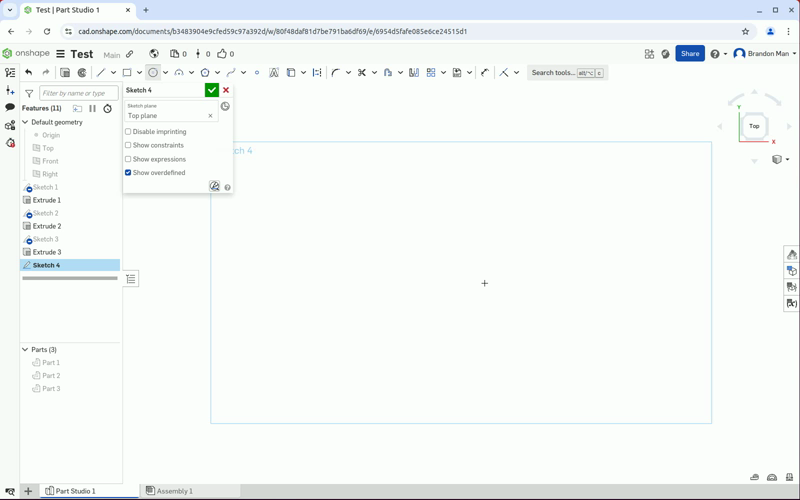
click(484, 282)
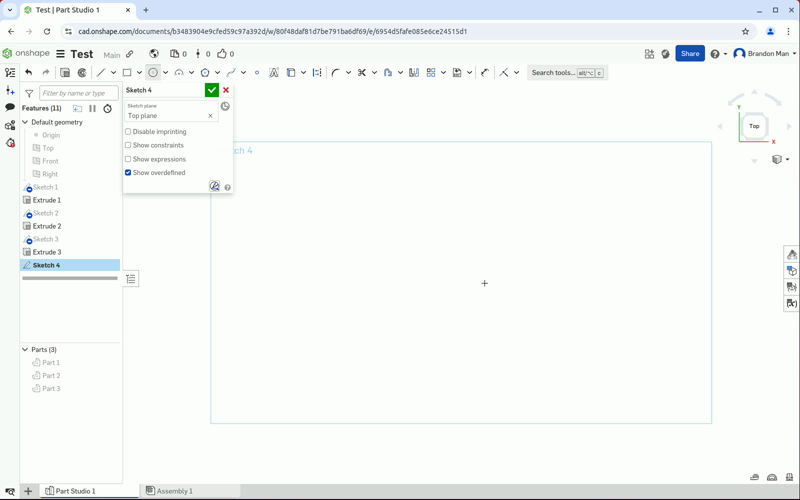
key_up(shift)
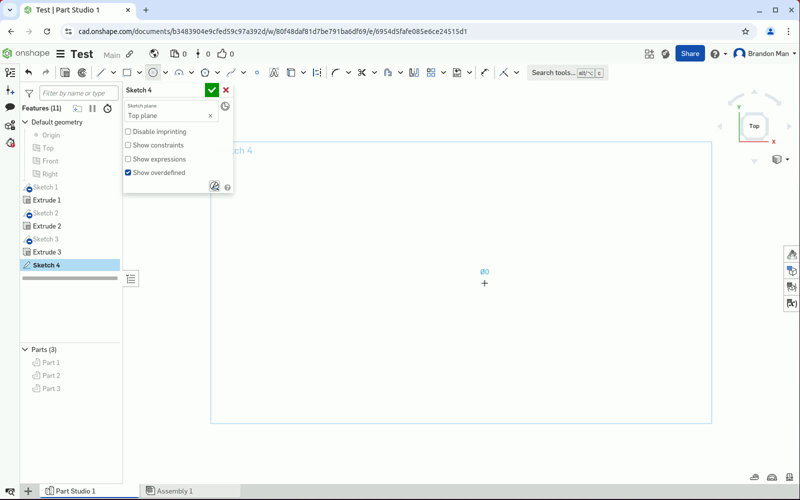
mouse_move(486, 282)
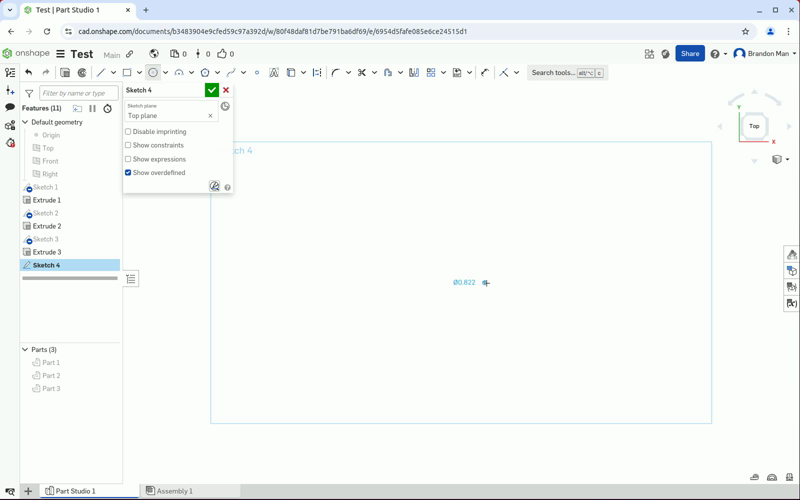
scroll(6)
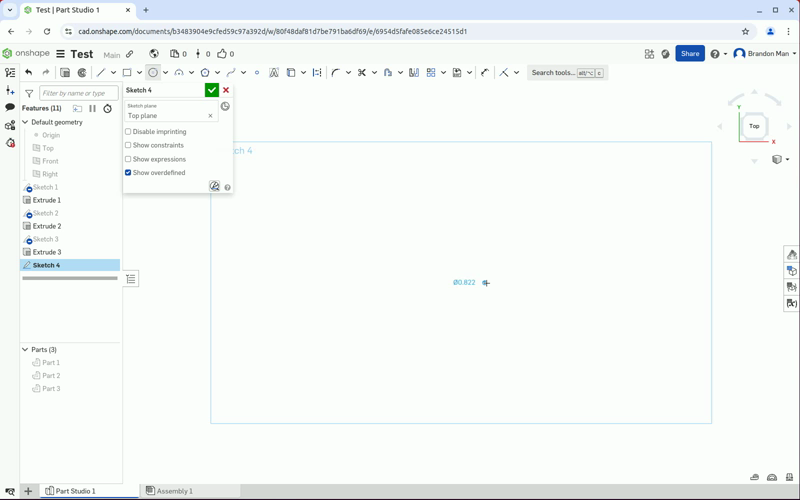
scroll(6)
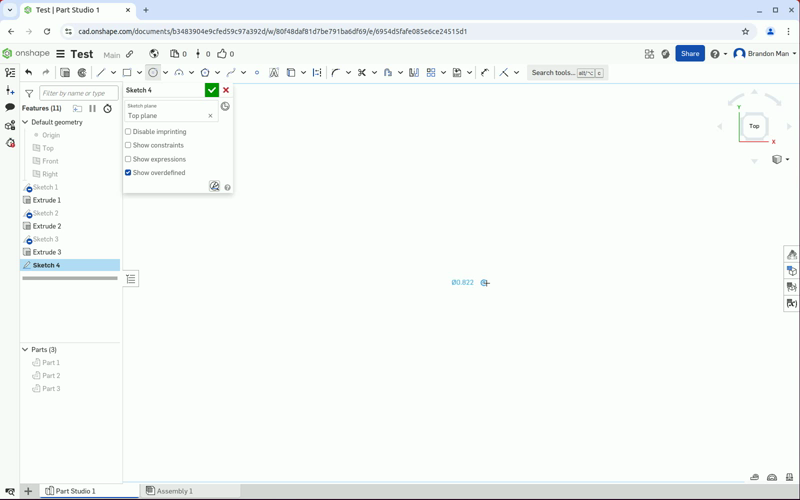
scroll(6)
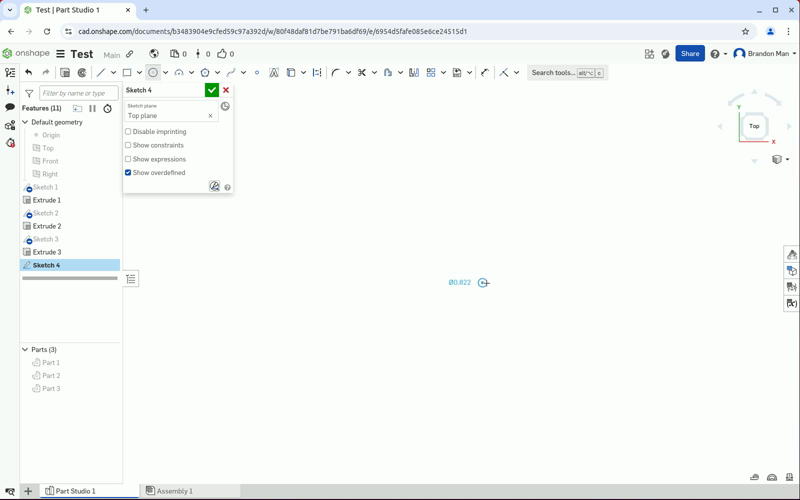
scroll(6)
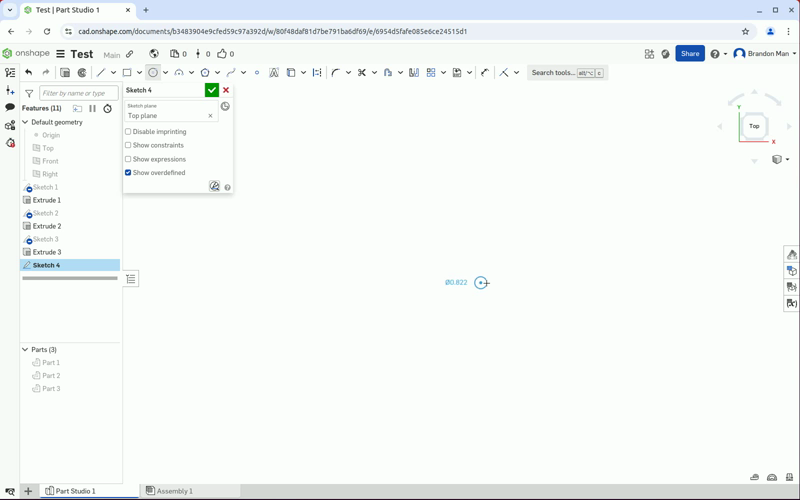
scroll(6)
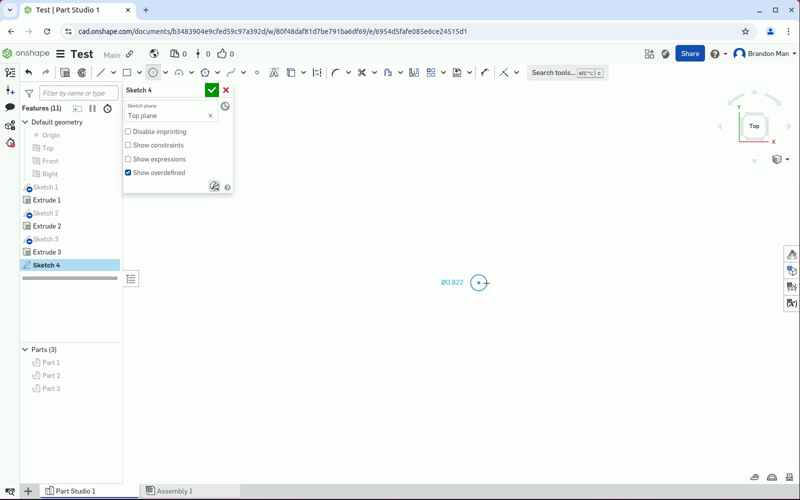
scroll(6)
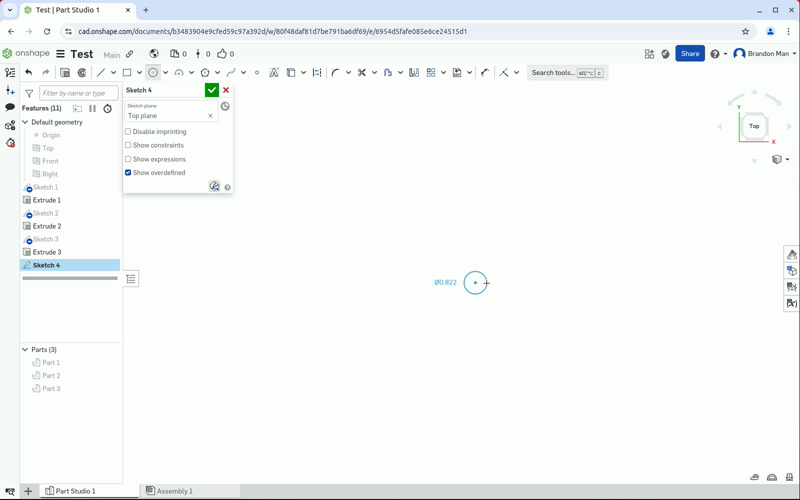
scroll(6)
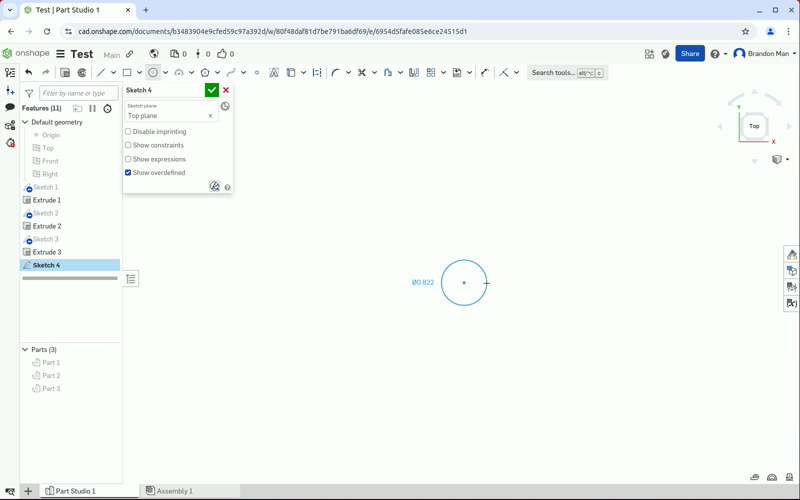
click(486, 282)
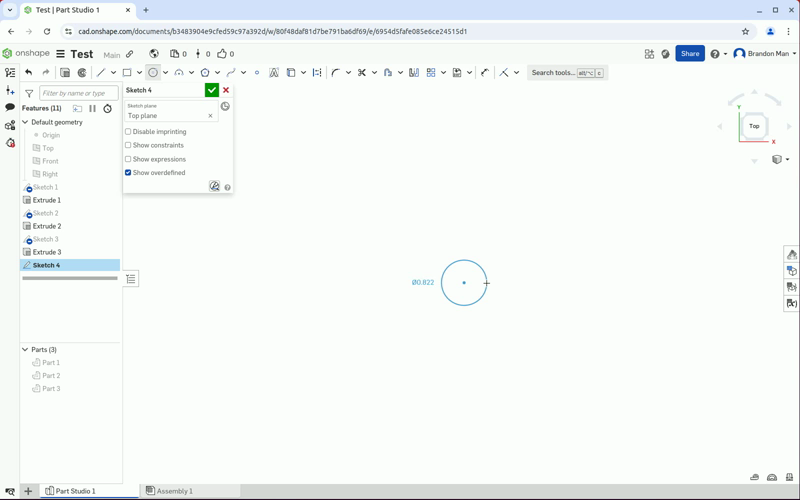
scroll(-6)
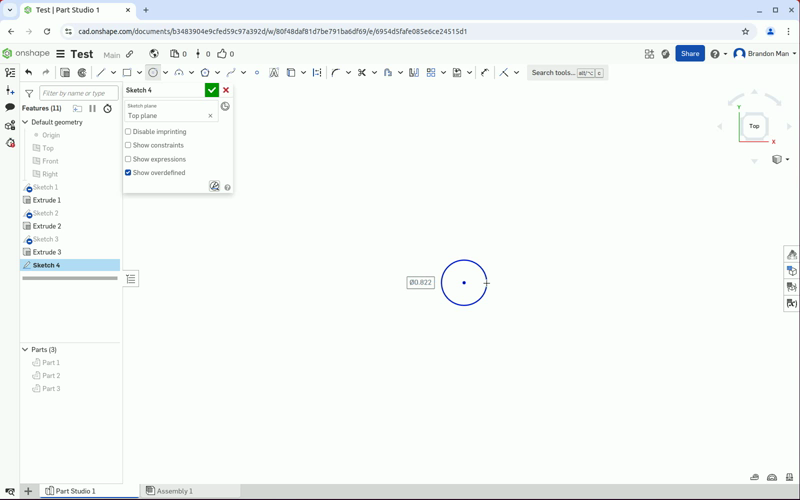
scroll(-6)
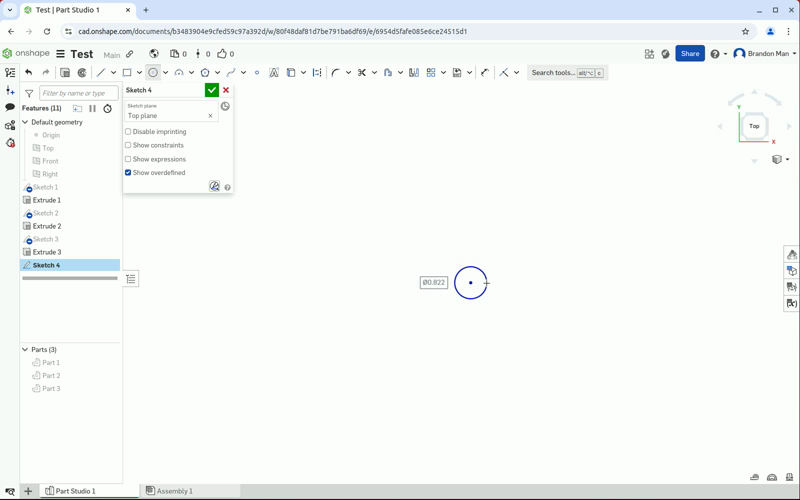
scroll(-6)
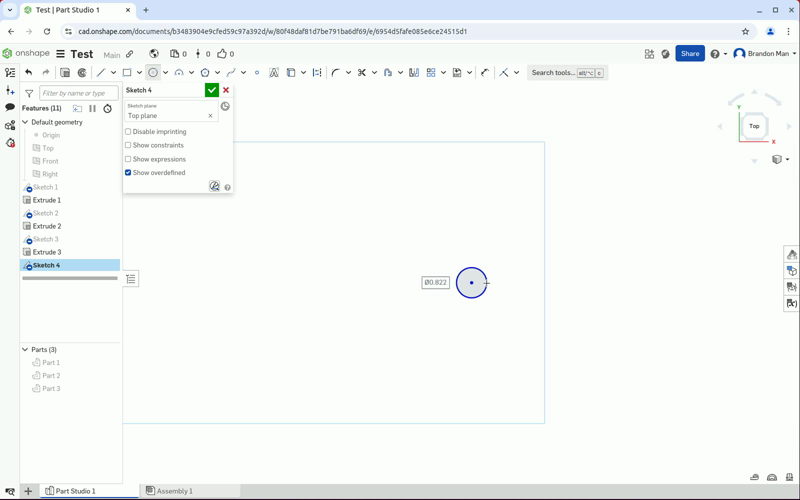
scroll(-6)
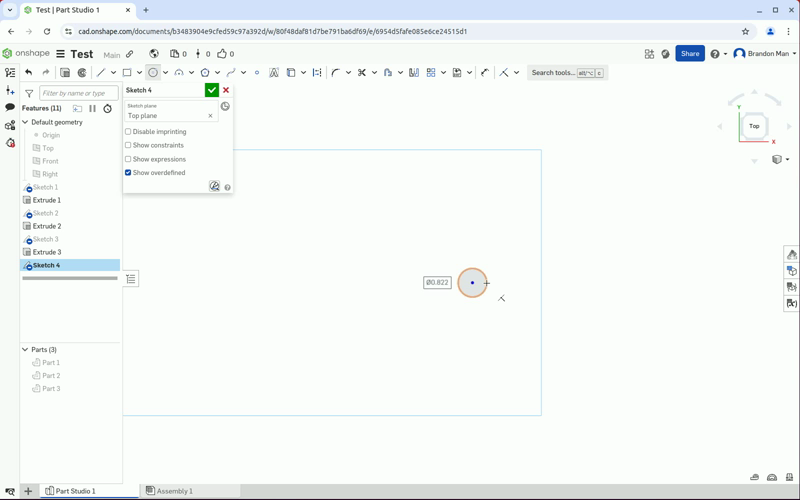
scroll(-6)
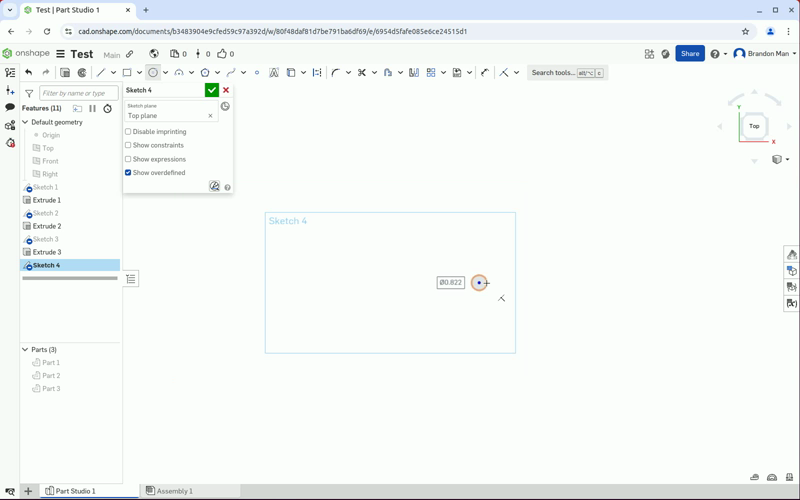
scroll(-6)
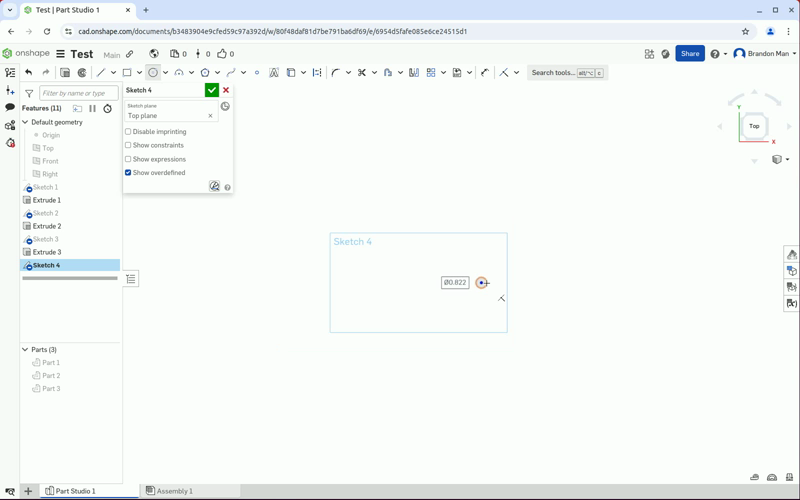
scroll(-6)
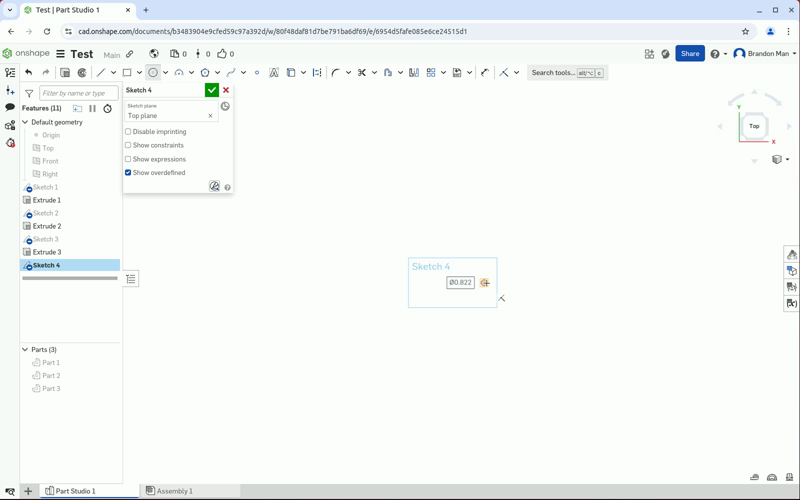
key(esc)
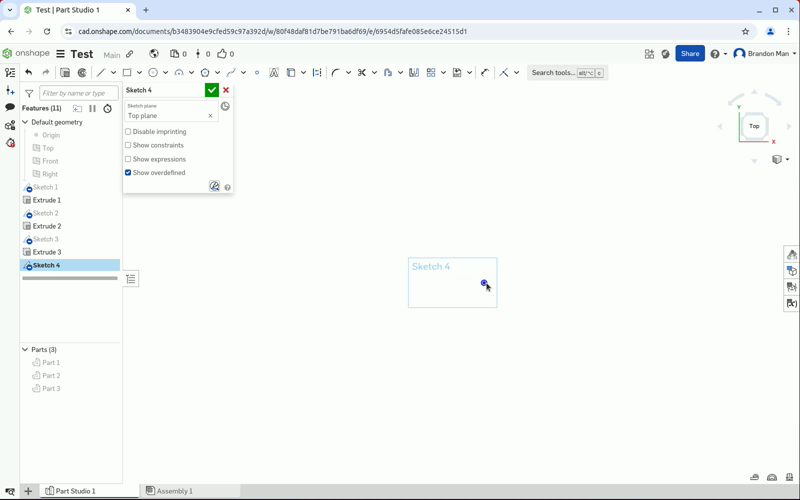
mouse_move(484, 281)
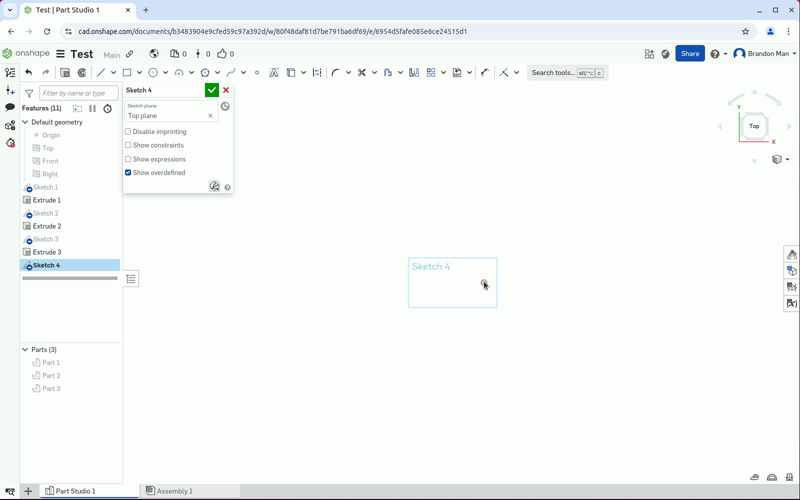
scroll(6)
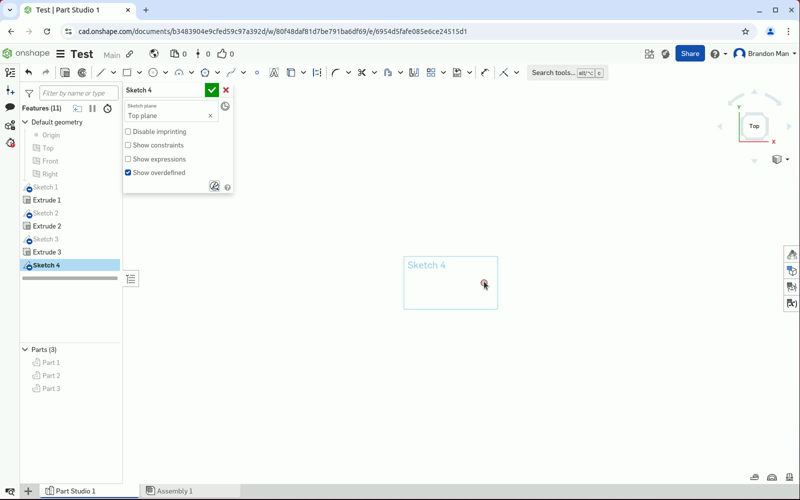
scroll(6)
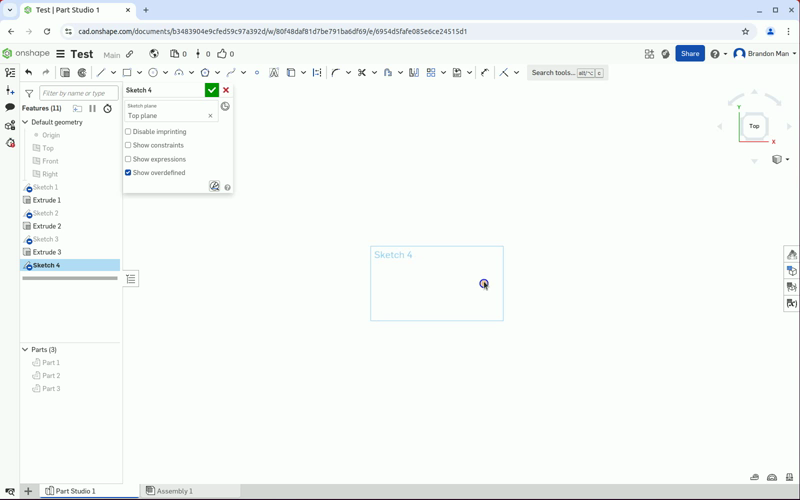
scroll(6)
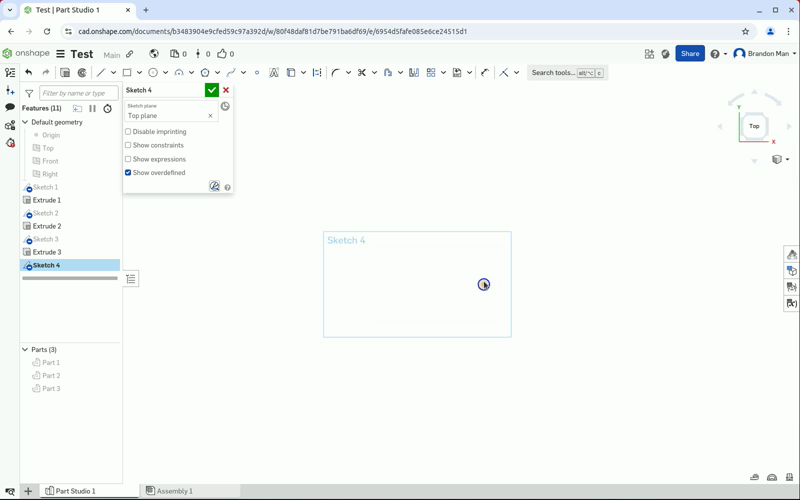
scroll(6)
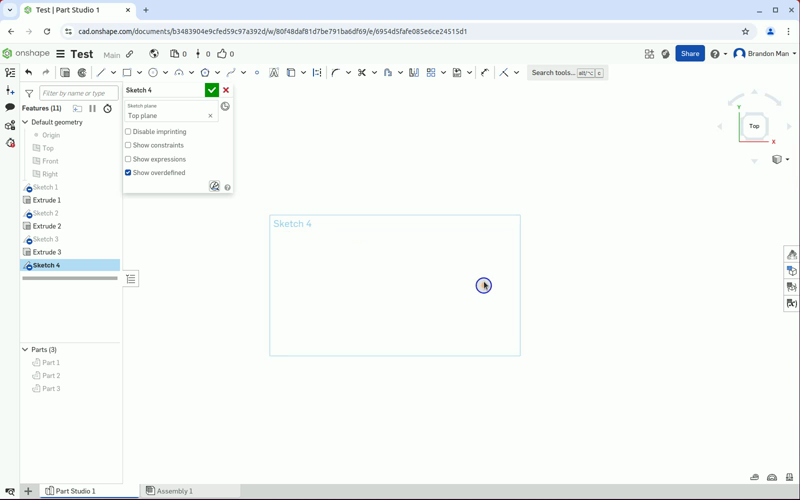
scroll(6)
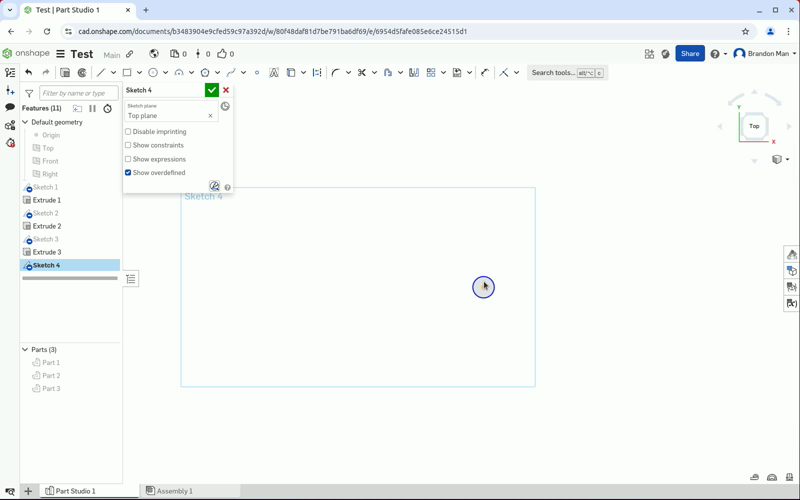
scroll(6)
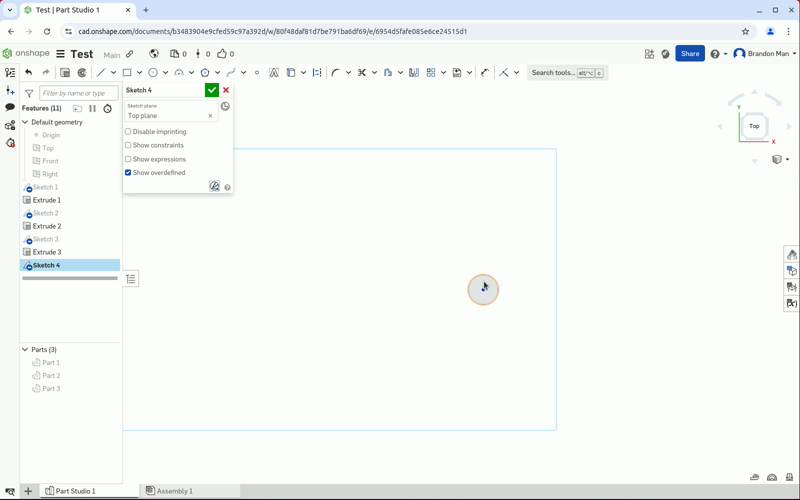
scroll(6)
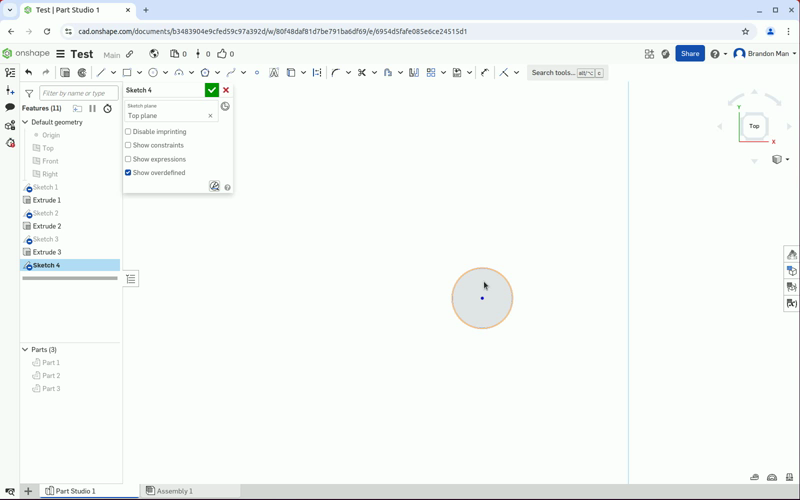
click(484, 281)
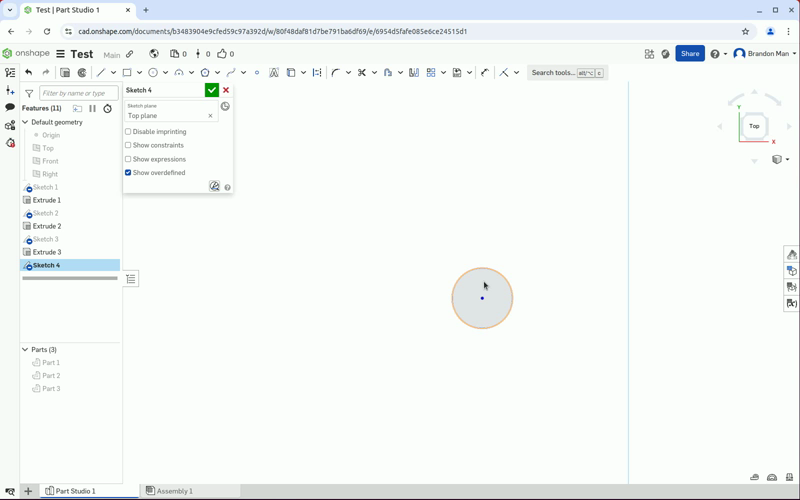
scroll(-6)
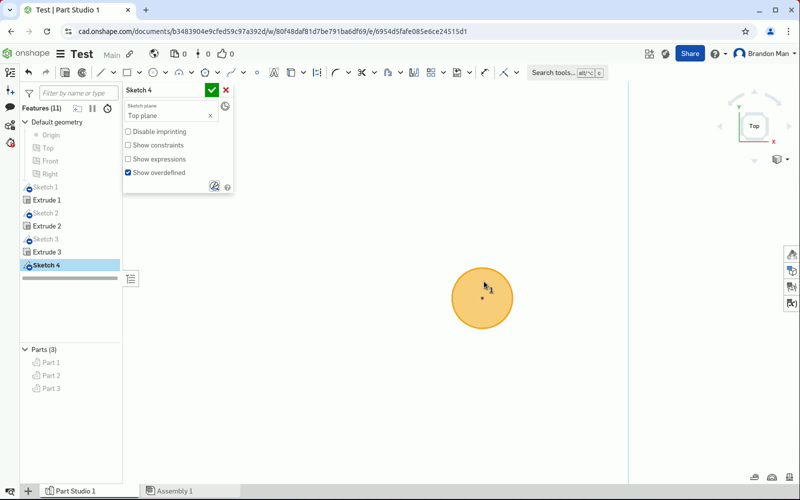
scroll(-6)
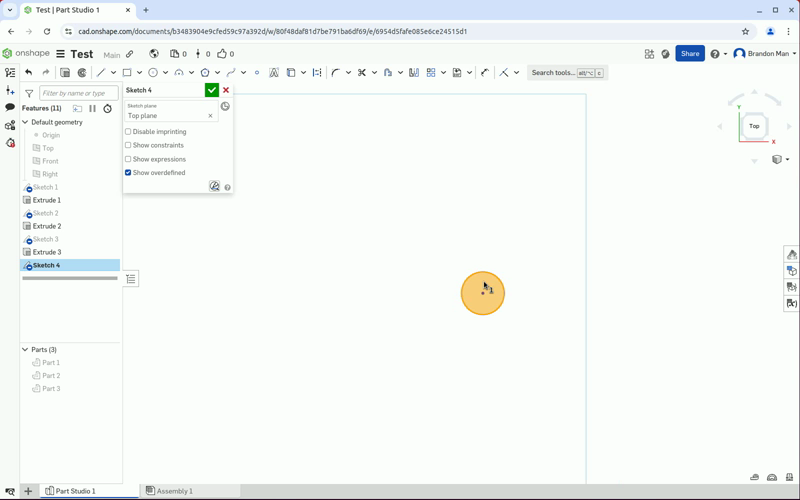
scroll(-6)
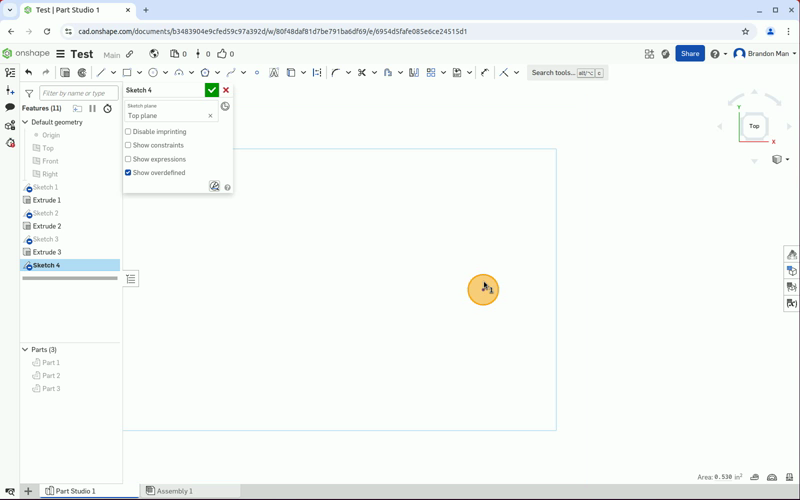
scroll(-6)
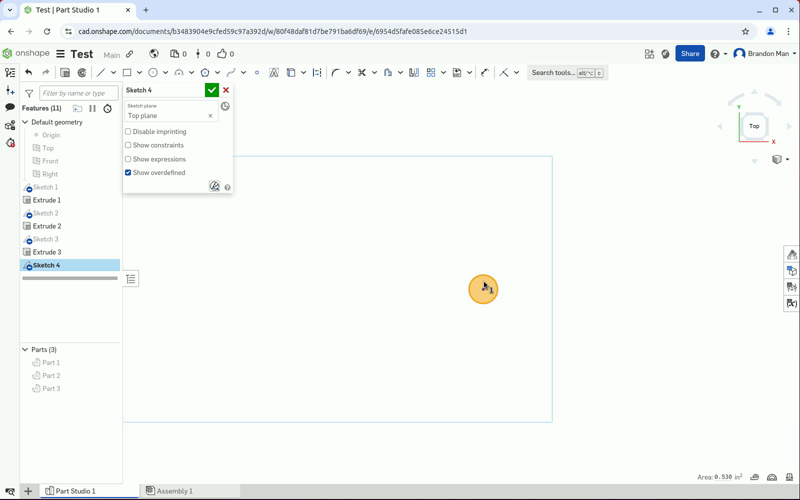
scroll(-6)
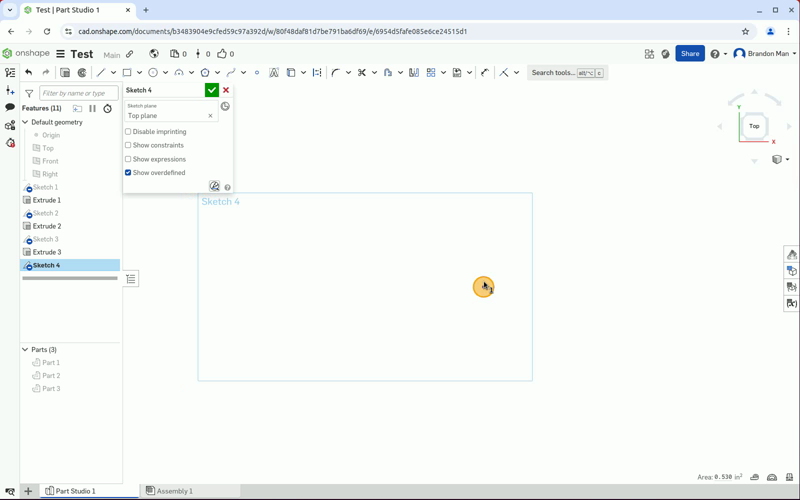
scroll(-6)
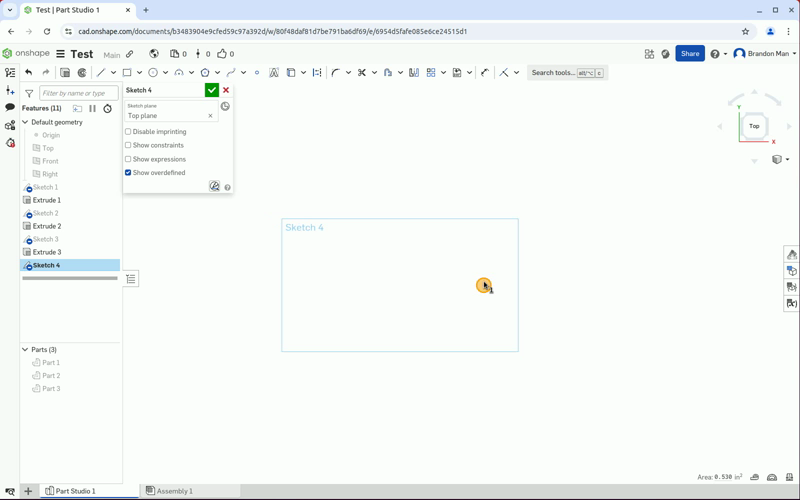
scroll(-6)
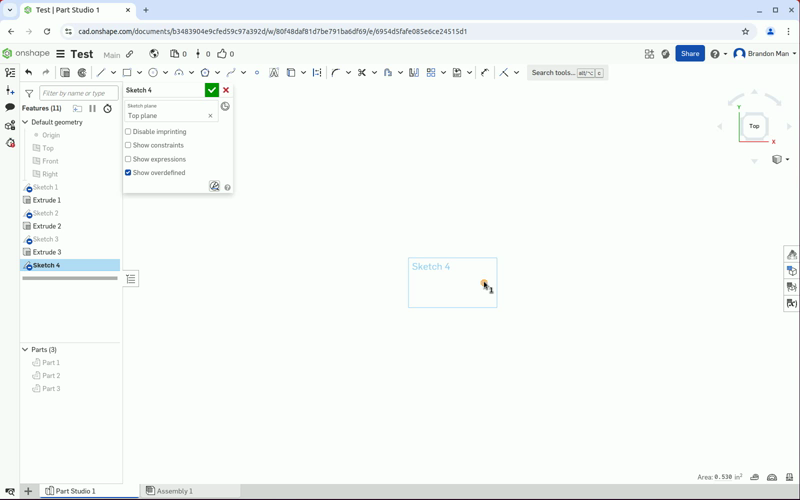
mouse_move(73, 352)
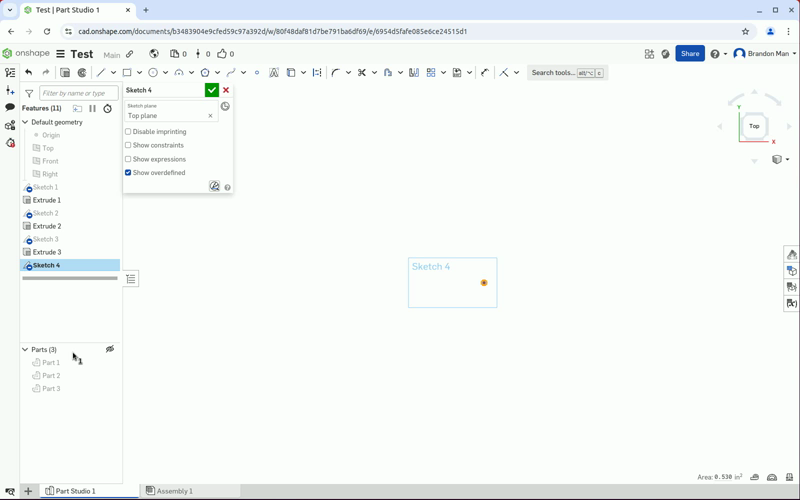
key(shift+y)
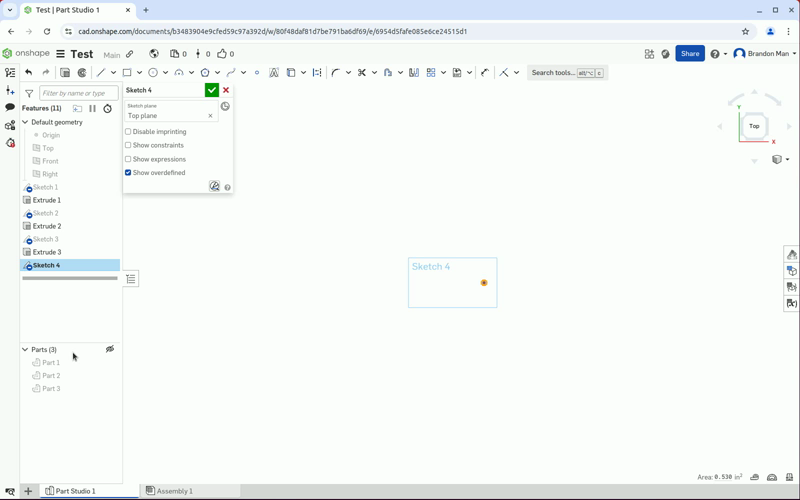
key(shift+e)
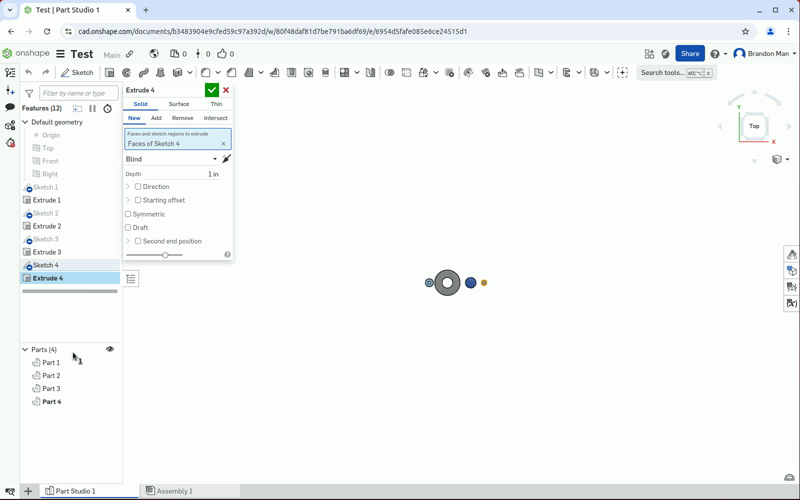
mouse_move(143, 106)
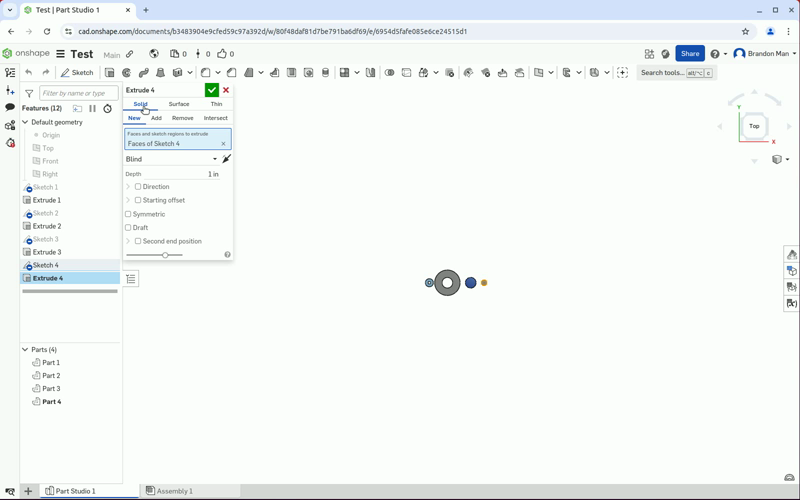
click(143, 106)
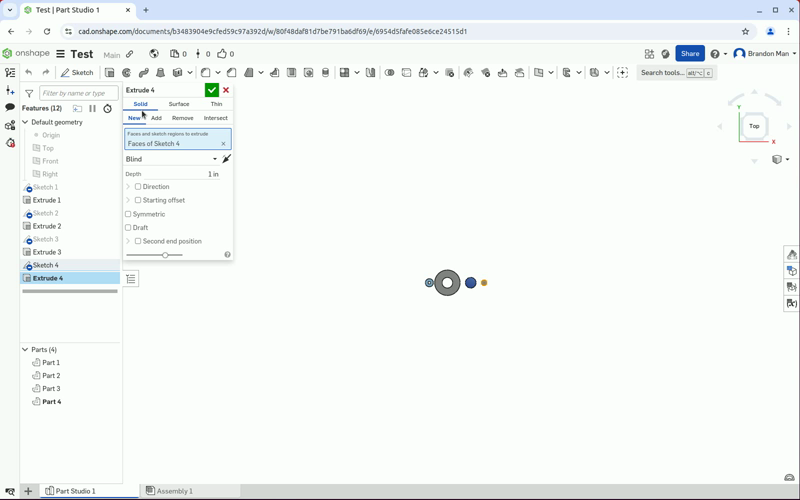
mouse_move(137, 120)
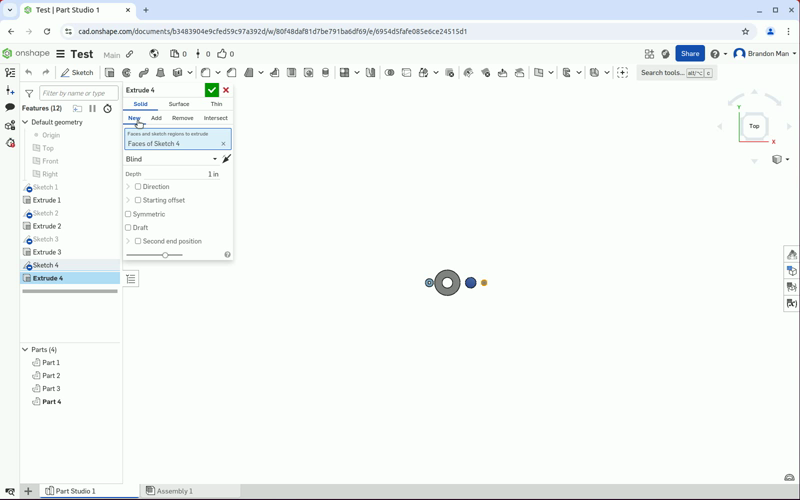
click(137, 120)
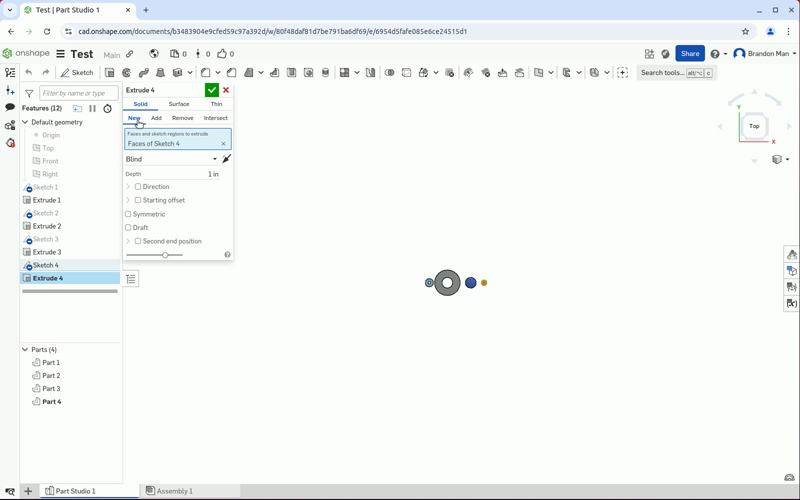
key(tab, 4)
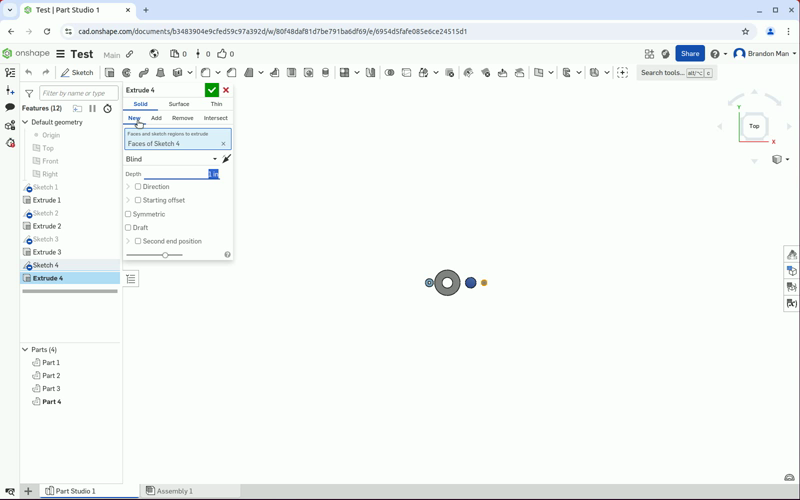
text(-3.129)
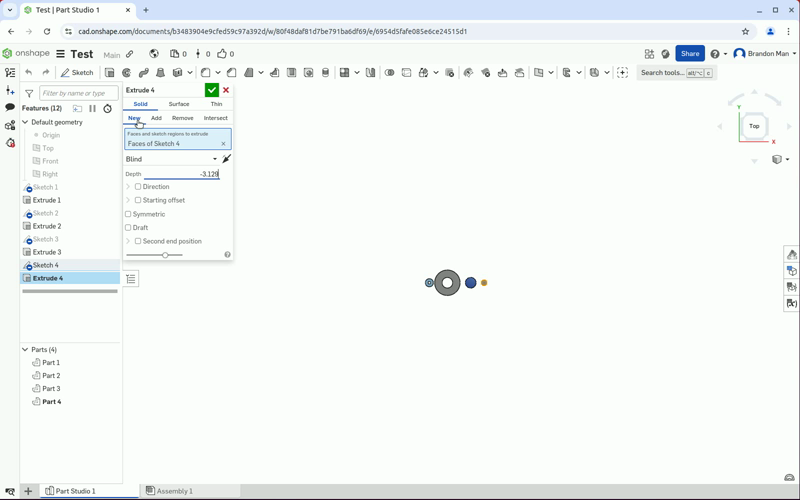
key(enter)
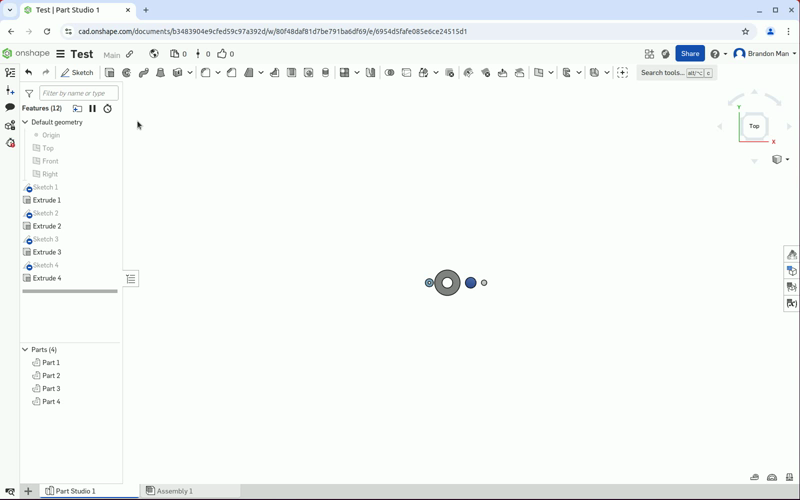
key(shift+h)
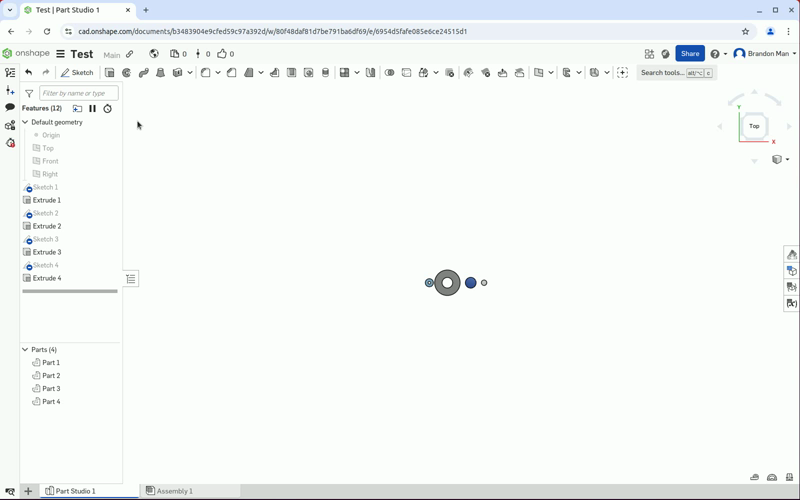
key(shift+h)
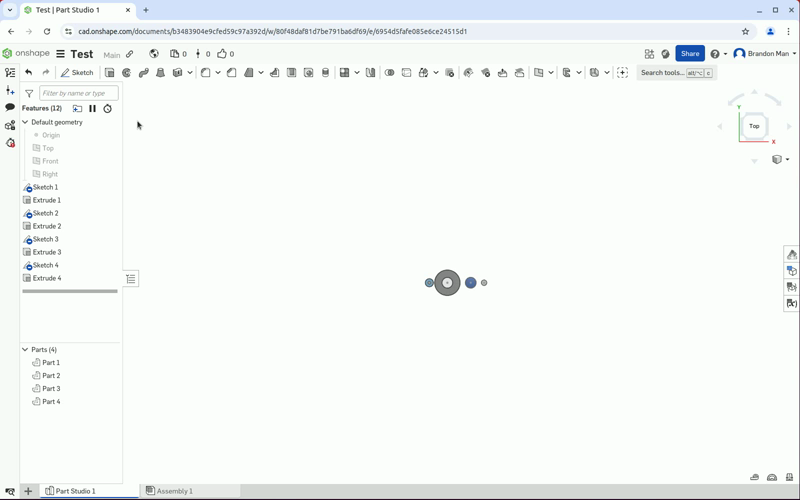
key(shift+7)
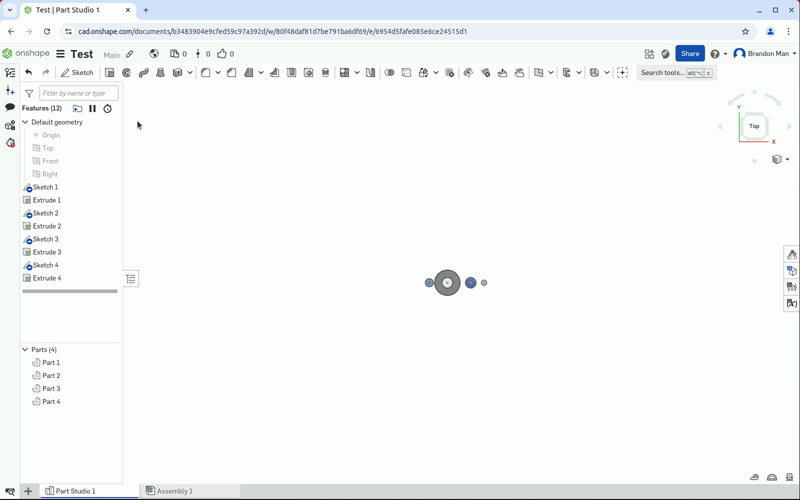
key(up, 3)
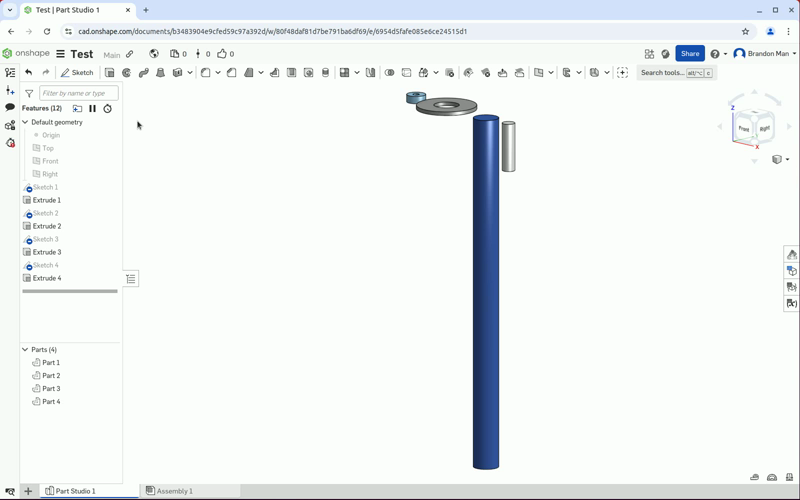
key(left, 3)
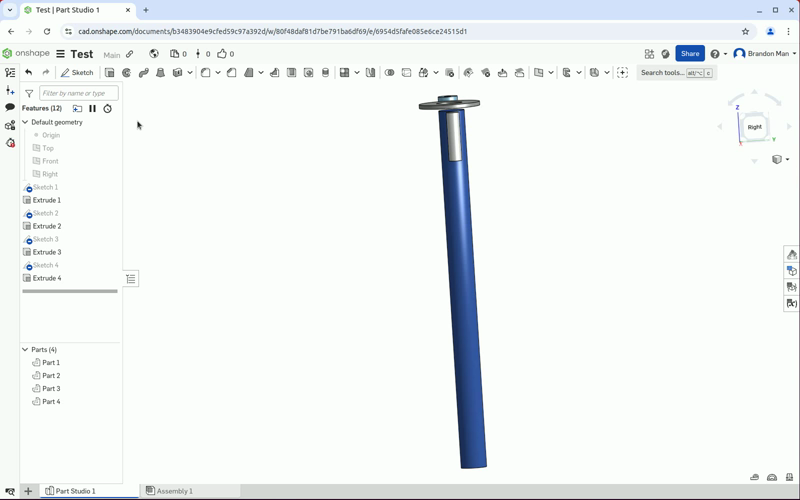
key(right, 3)
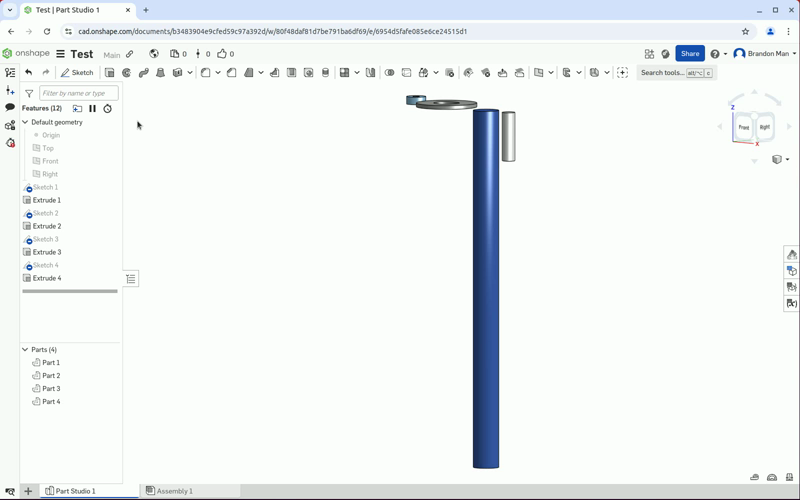
key(down, 3)
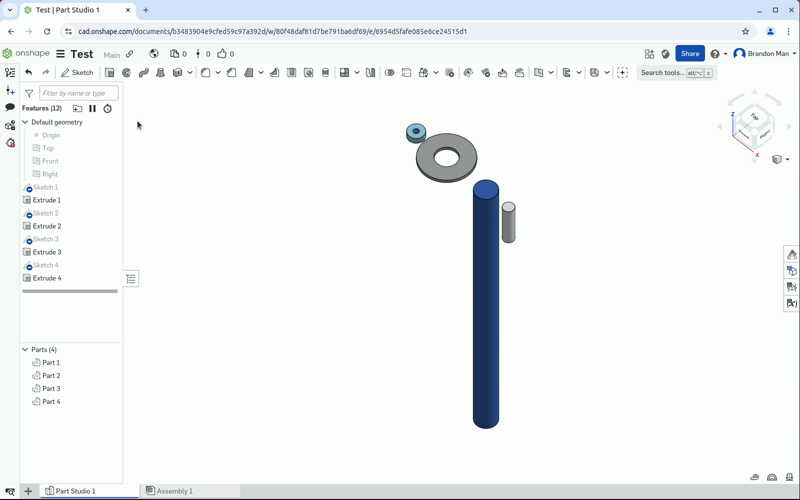
mouse_move(73, 189)
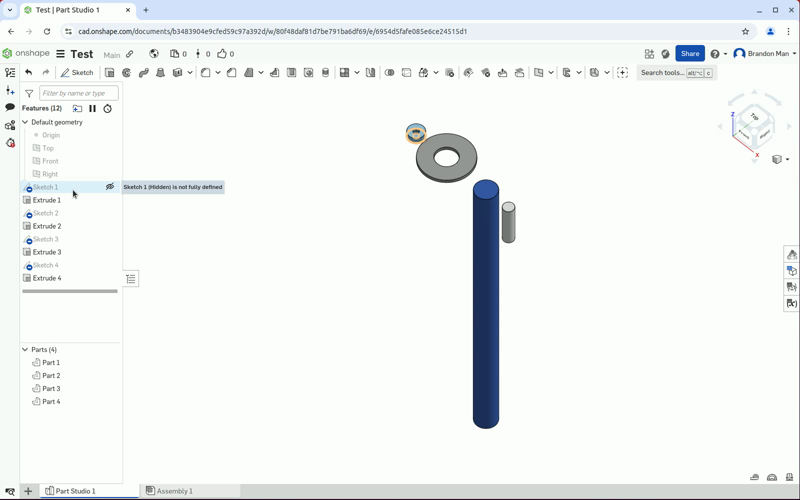
click(73, 189)